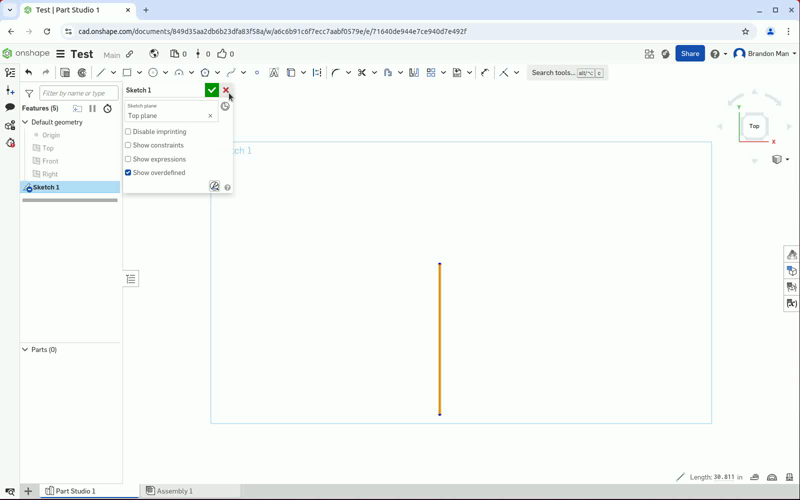
key(shift+h)
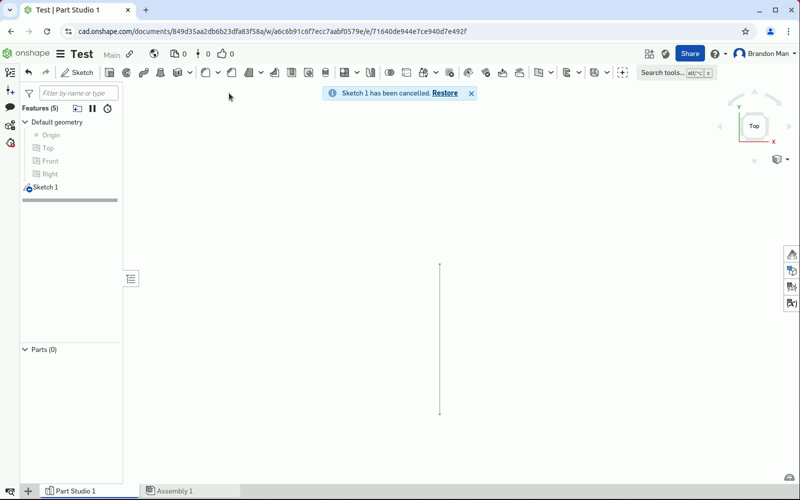
mouse_move(73, 352)
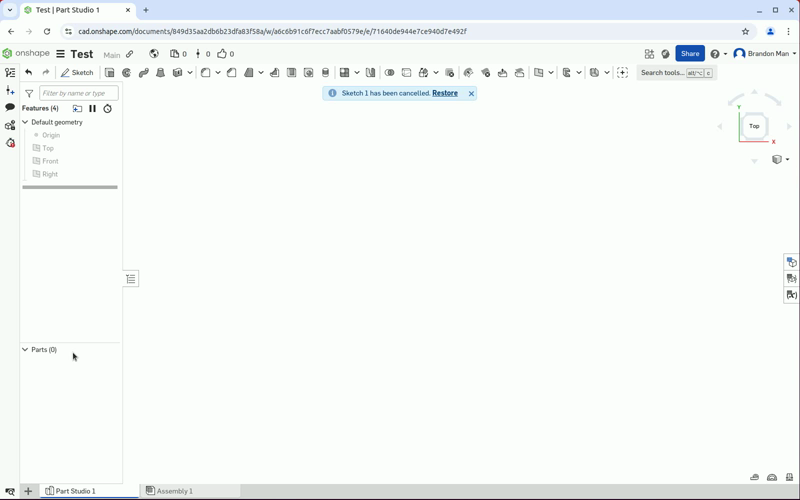
key(y)
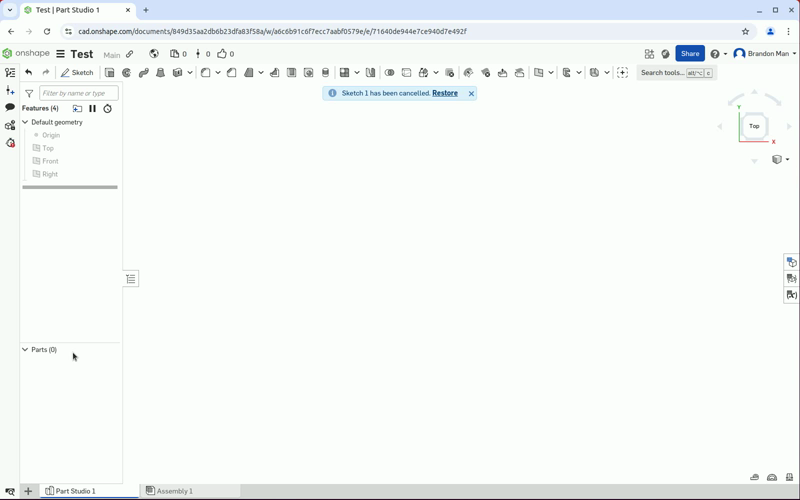
key(shift+p)
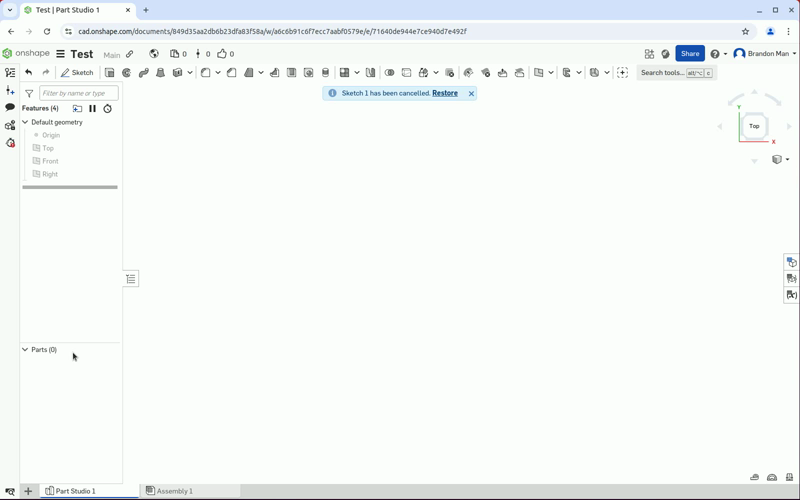
key(space)
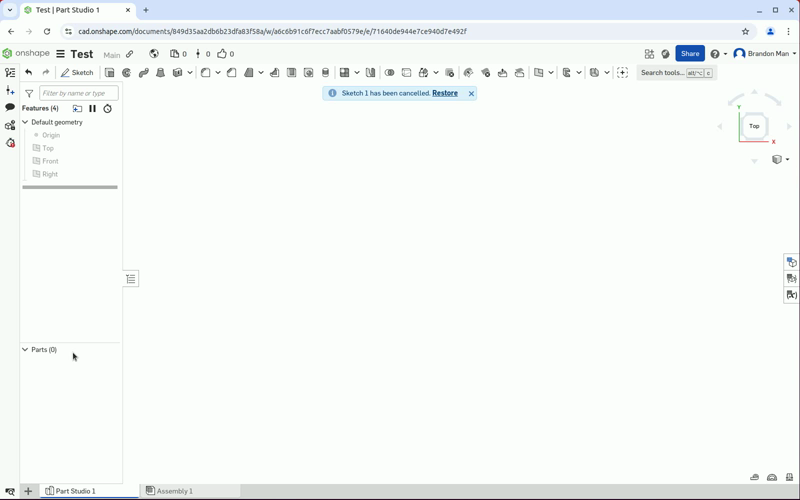
key_down(shift)
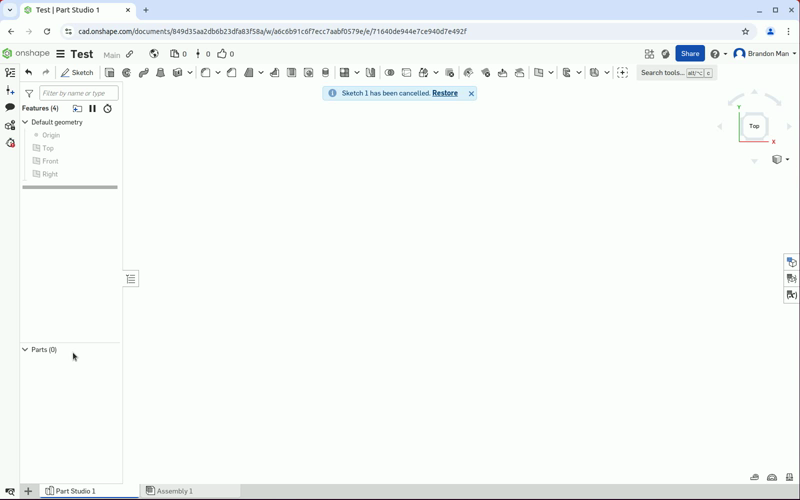
key(up)
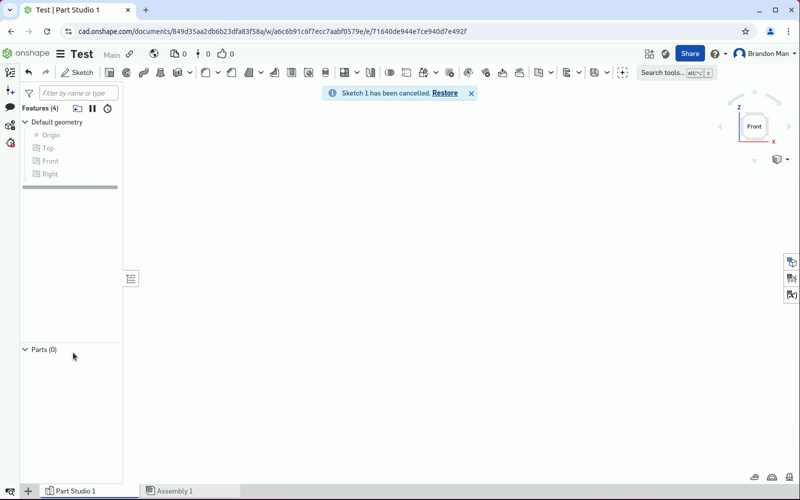
key_up(shift)
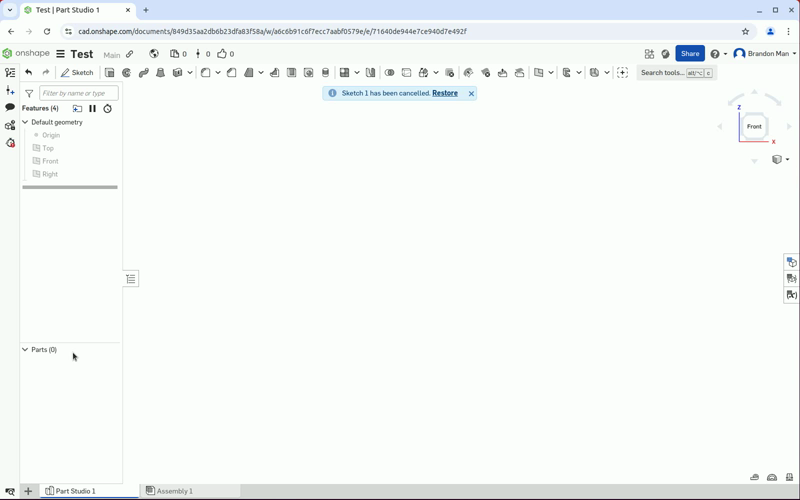
mouse_move(73, 352)
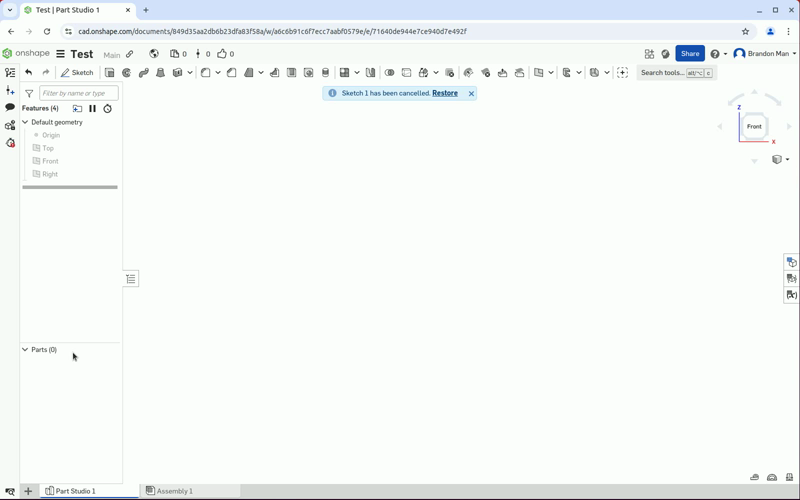
key(shift+y)
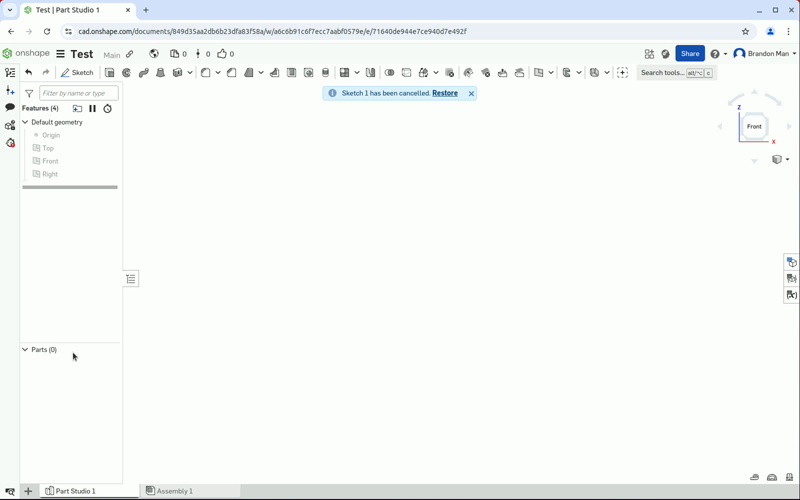
key(shift+s)
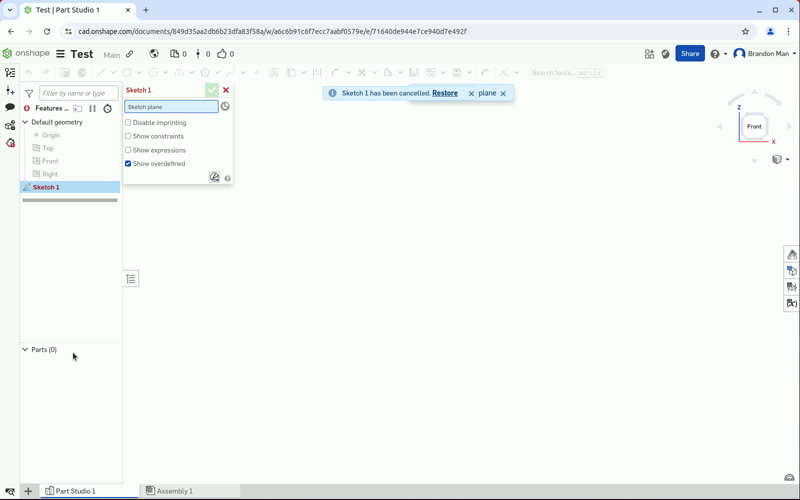
mouse_move(73, 163)
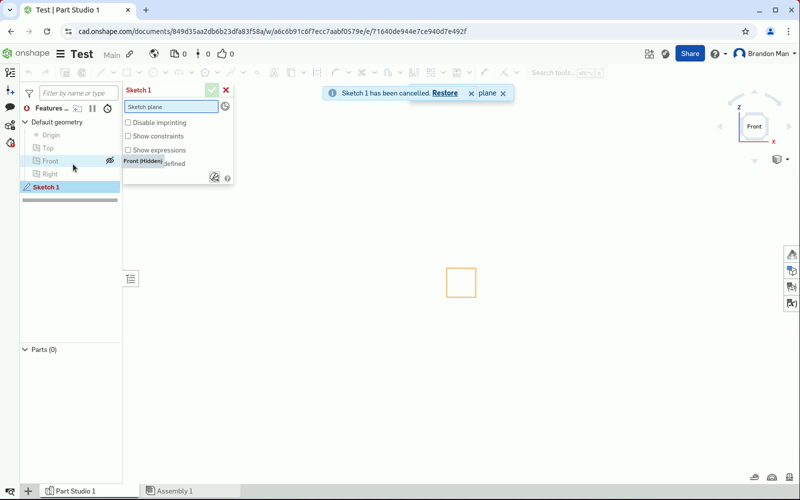
click(73, 163)
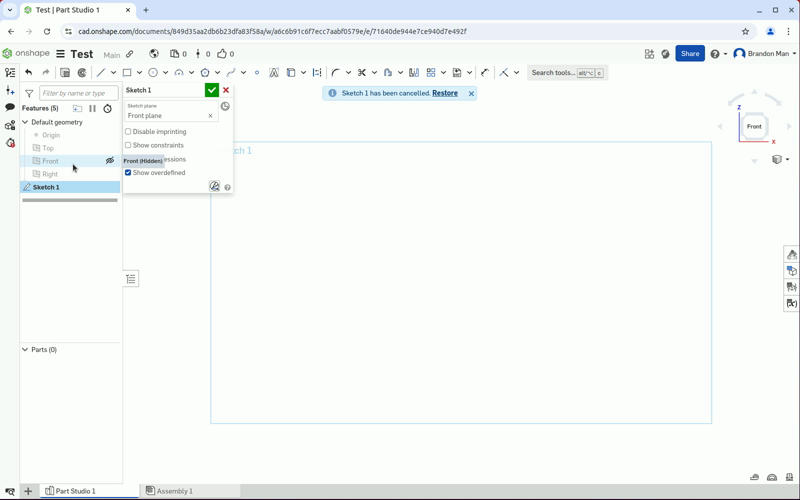
mouse_move(73, 352)
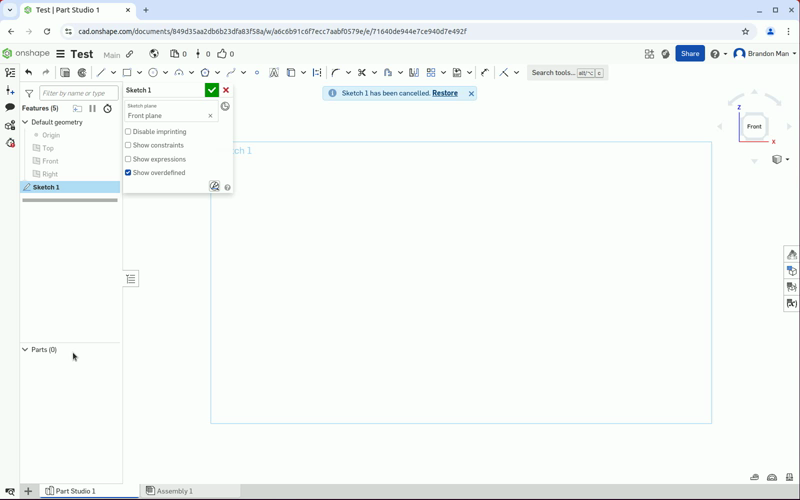
key(y)
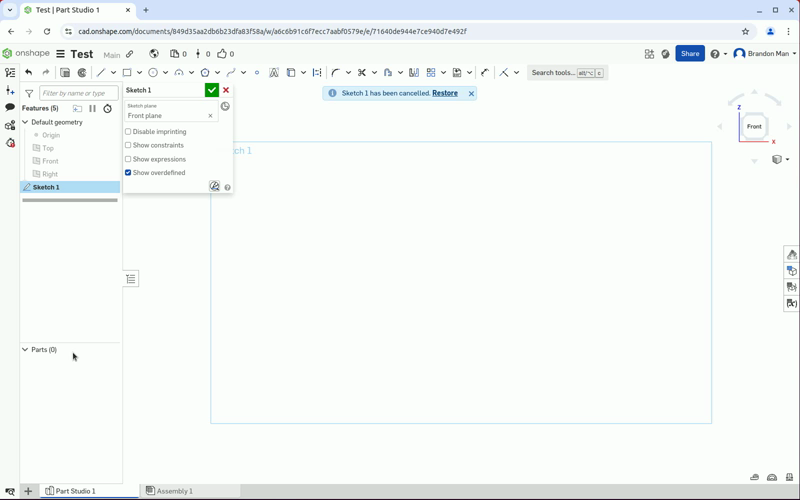
key(l)
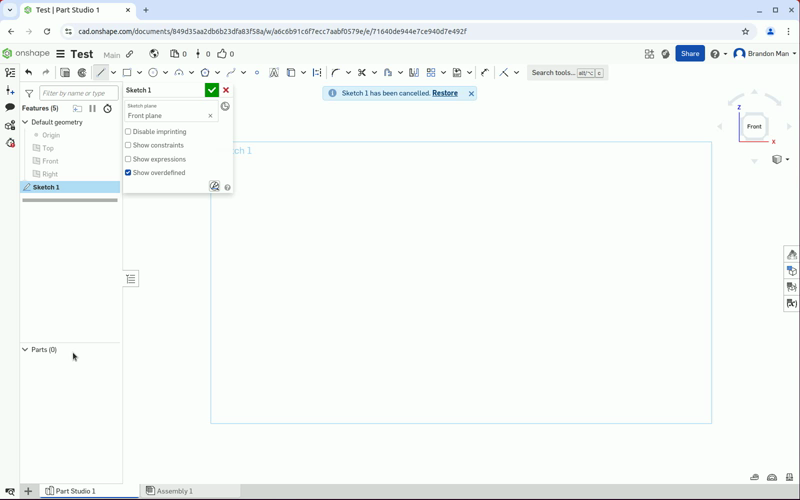
key_down(shift)
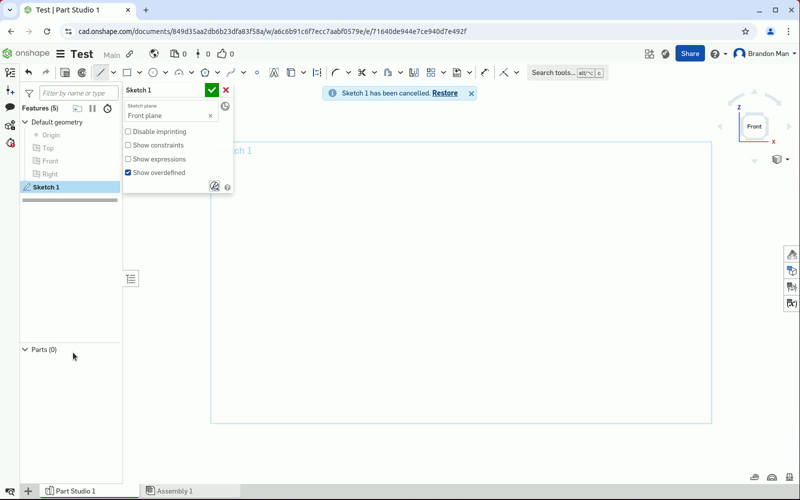
mouse_move(450, 313)
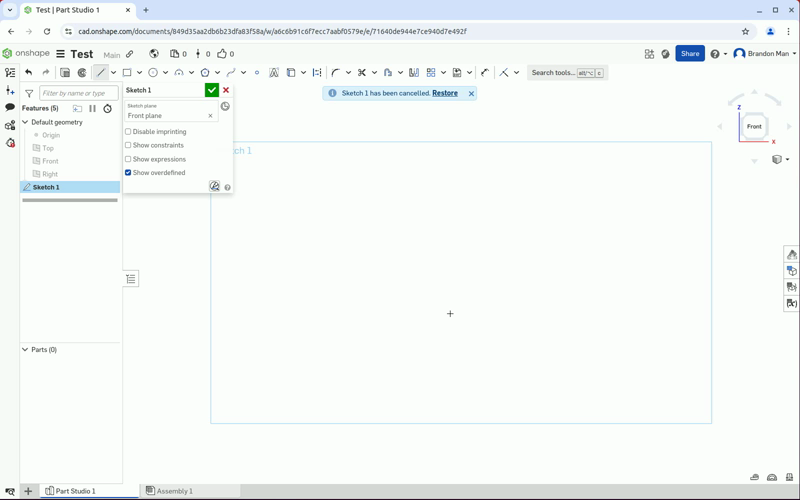
click(450, 313)
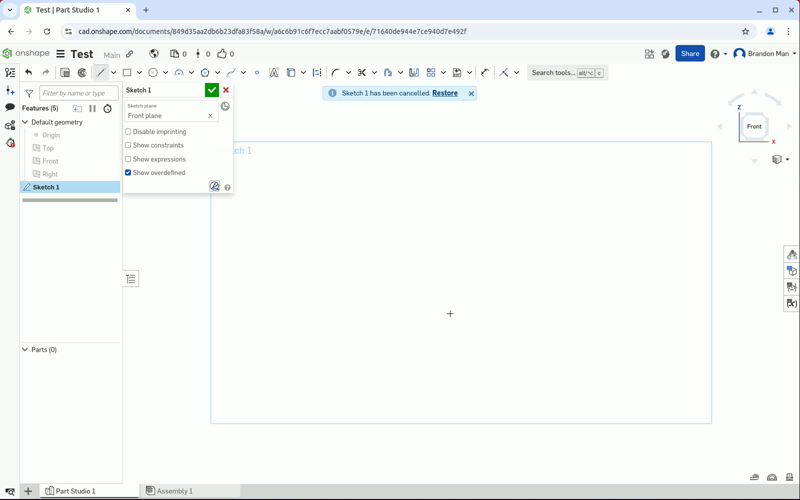
key_up(shift)
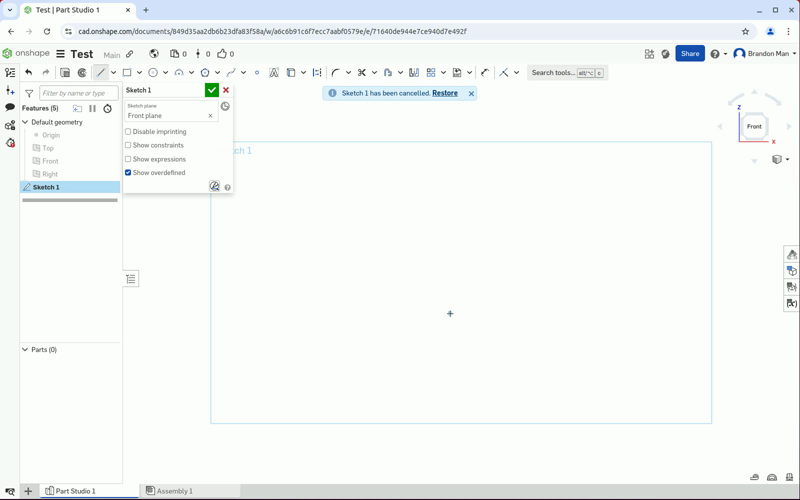
key_down(shift)
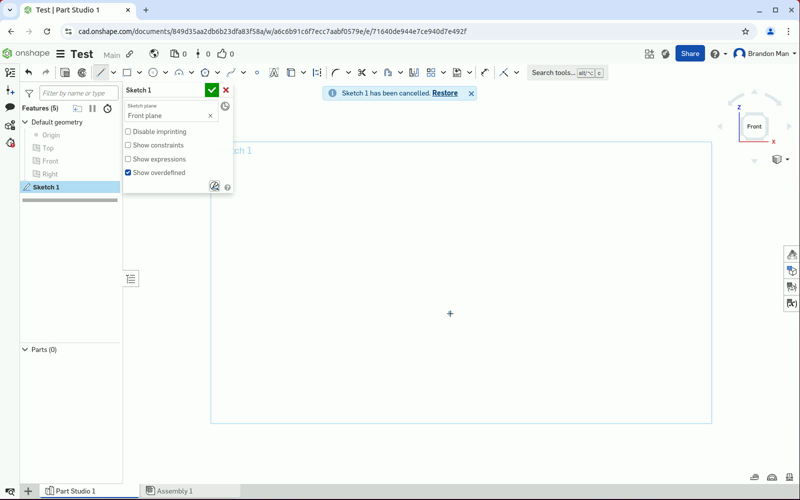
mouse_move(480, 313)
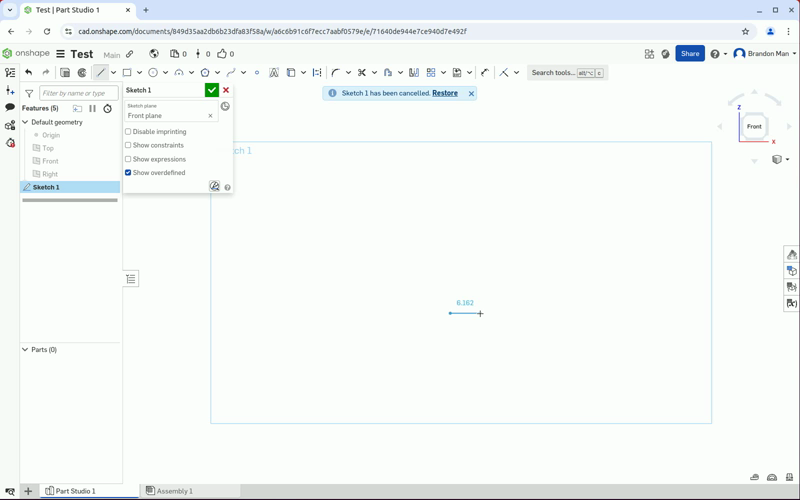
mouse_move(460, 315)
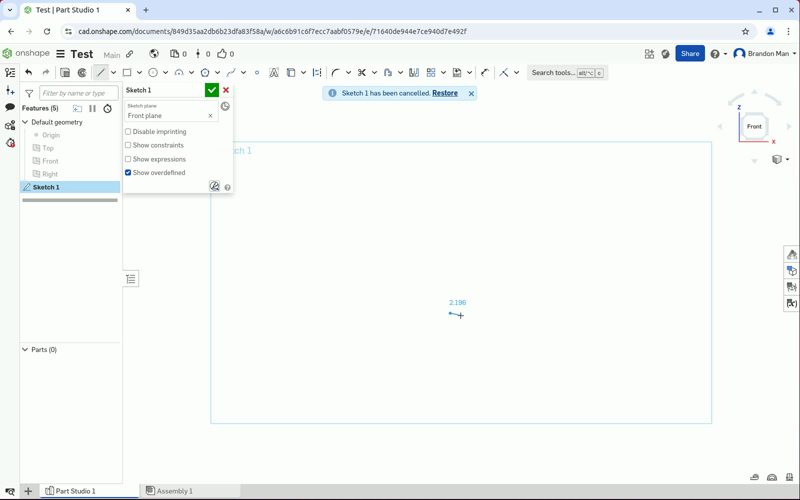
click(460, 315)
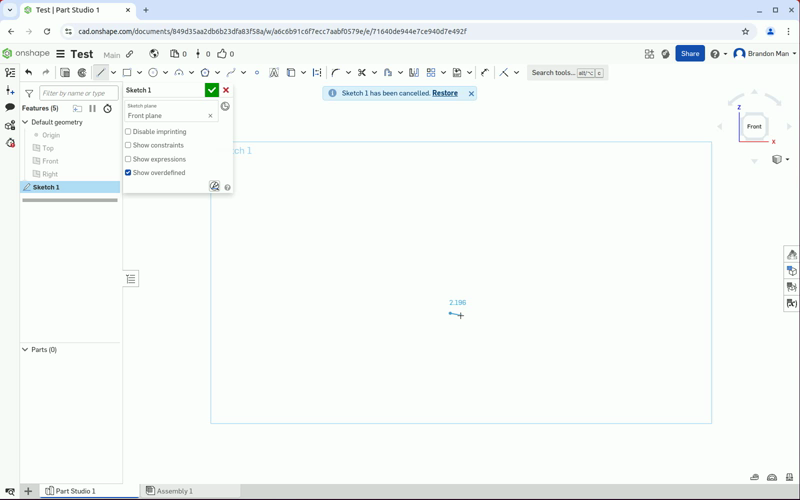
key_up(shift)
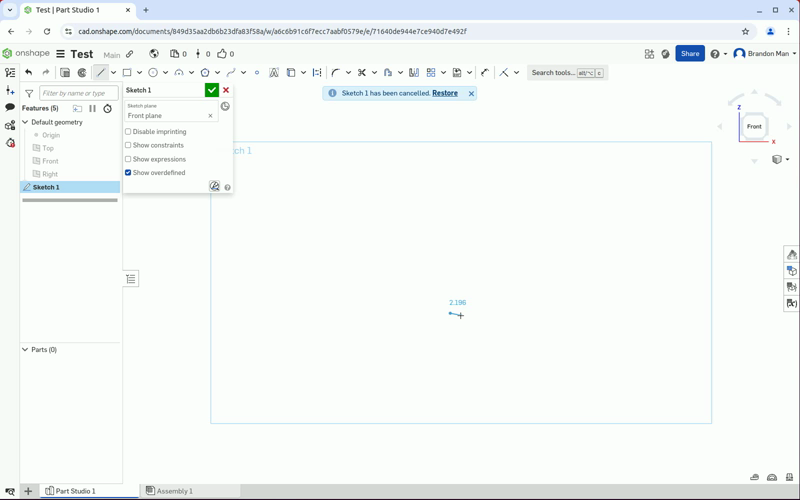
key(esc)
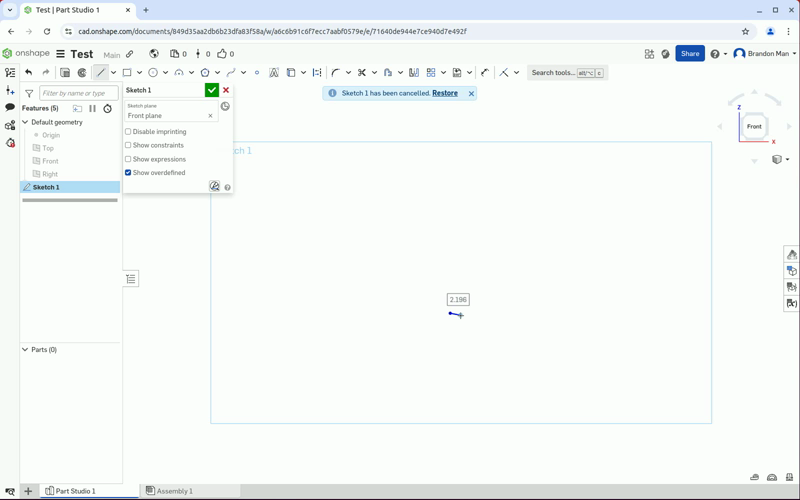
key(a)
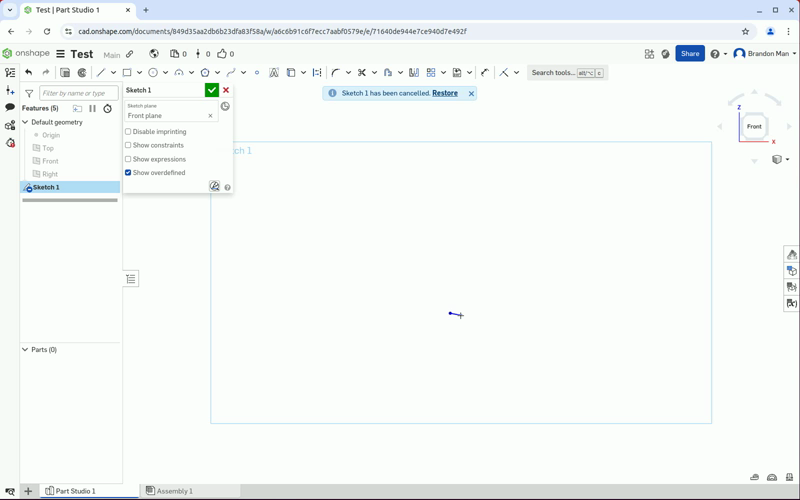
mouse_move(460, 315)
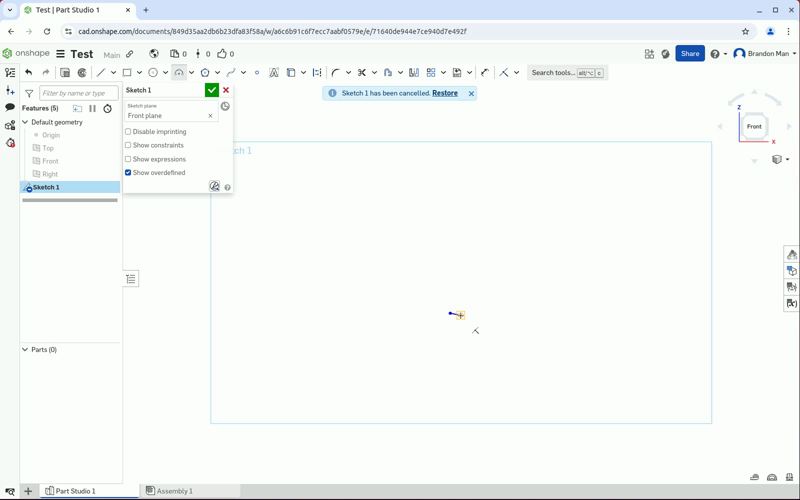
click(460, 315)
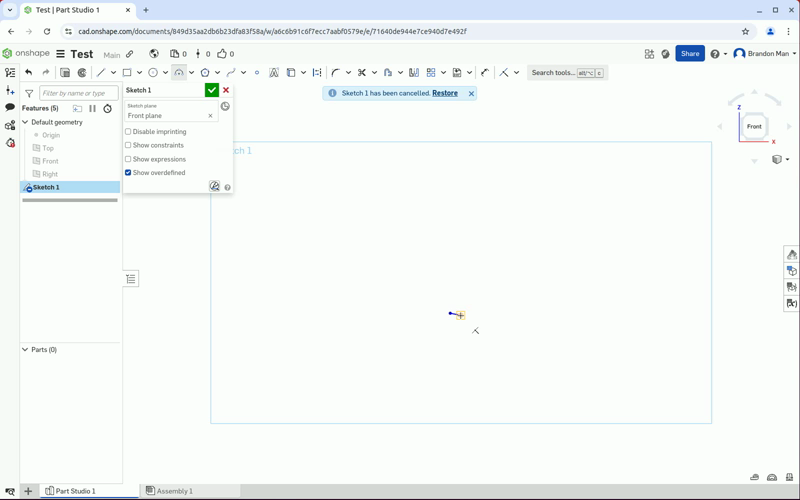
key_down(shift)
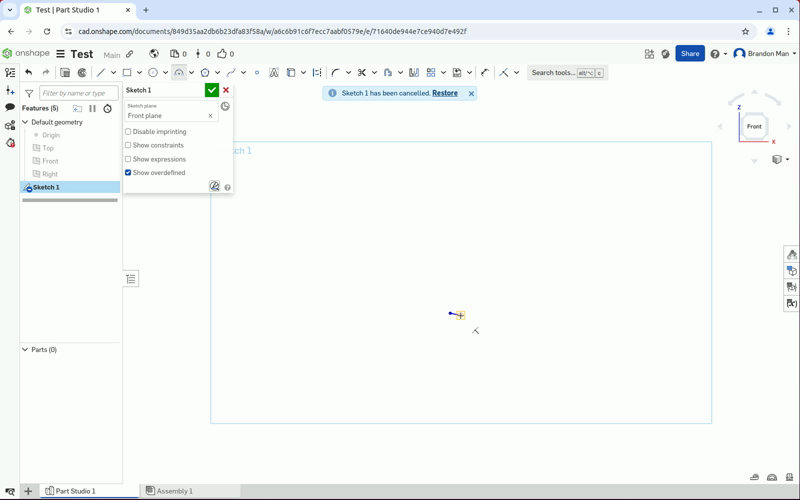
mouse_move(460, 250)
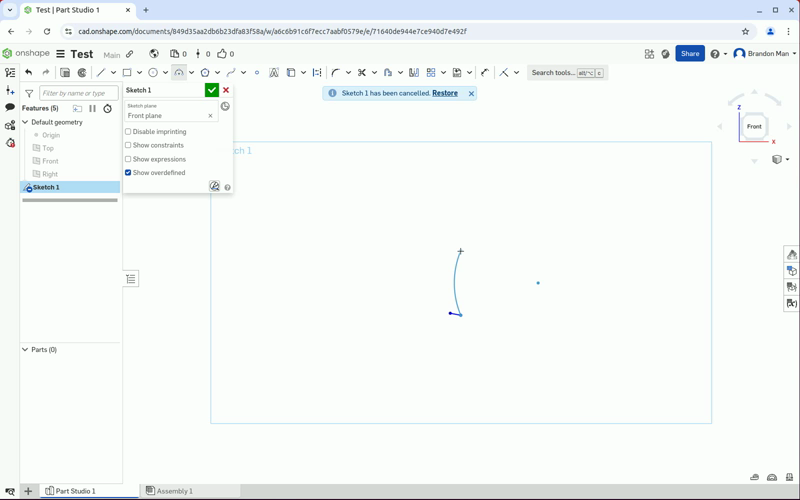
click(460, 250)
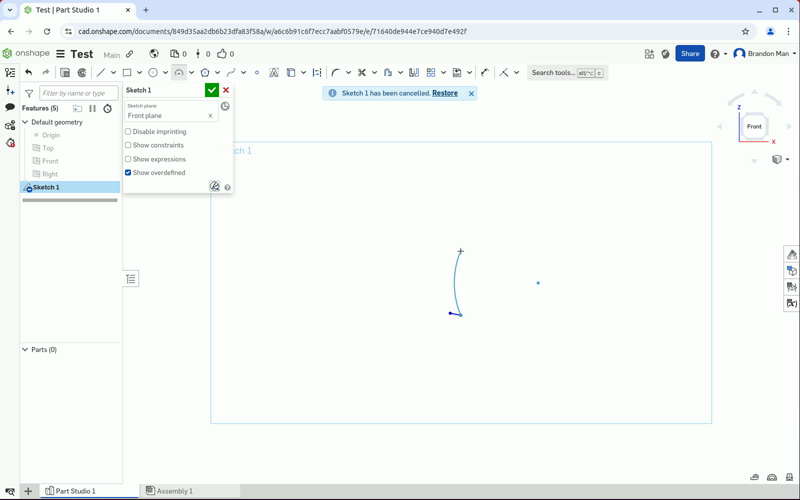
mouse_move(493, 282)
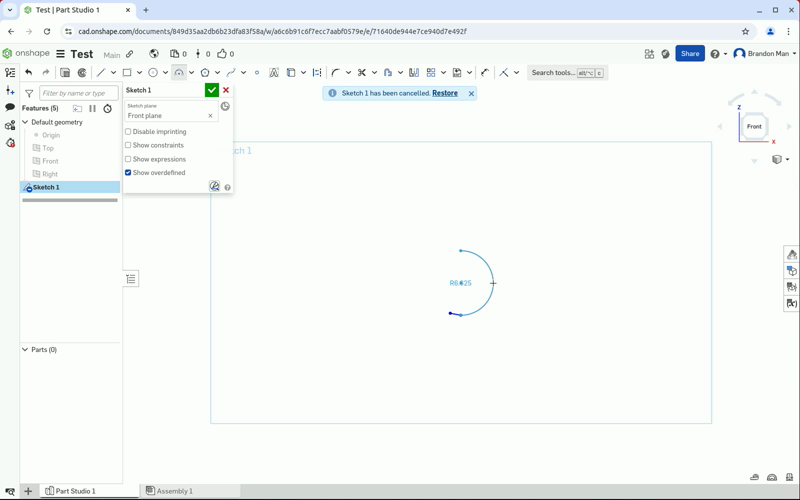
click(493, 282)
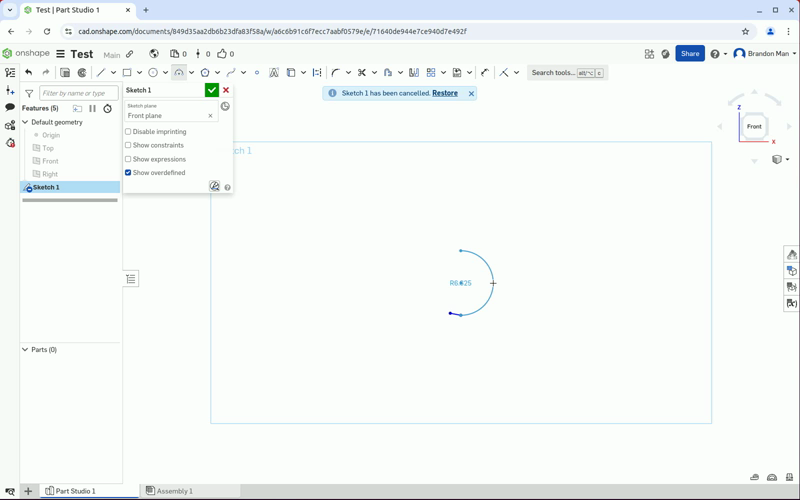
key_up(shift)
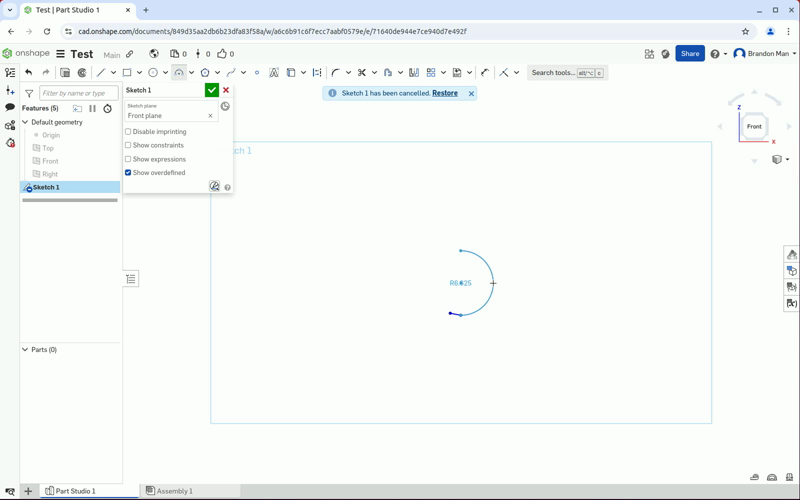
key(esc)
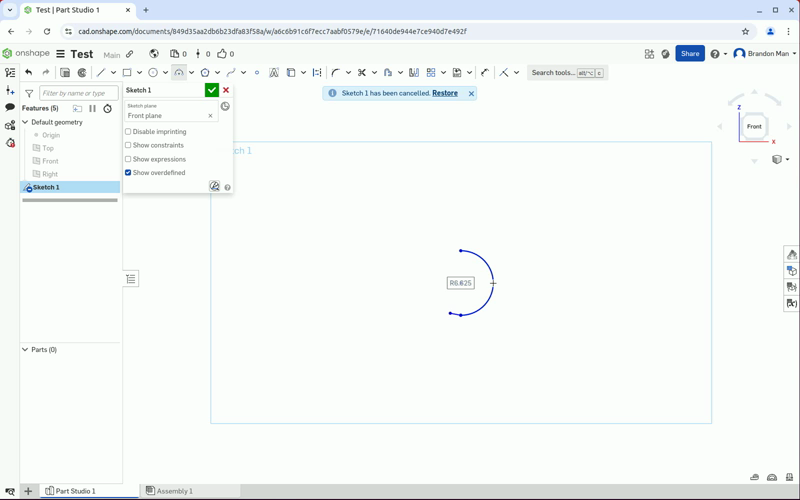
key(l)
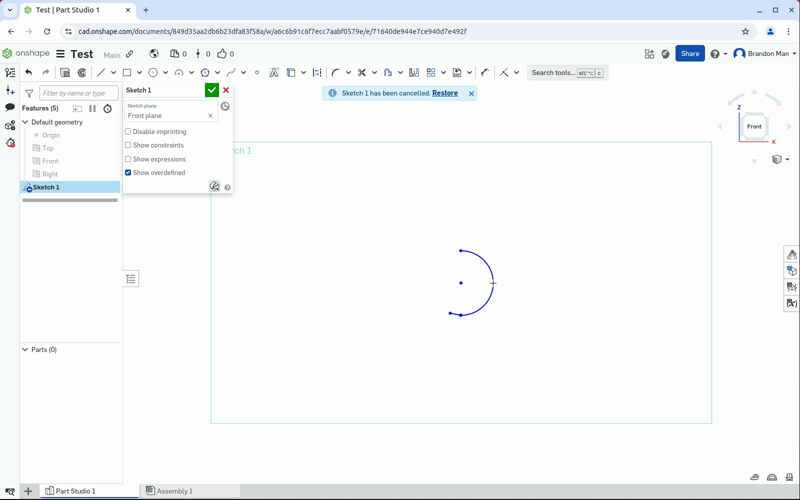
mouse_move(460, 250)
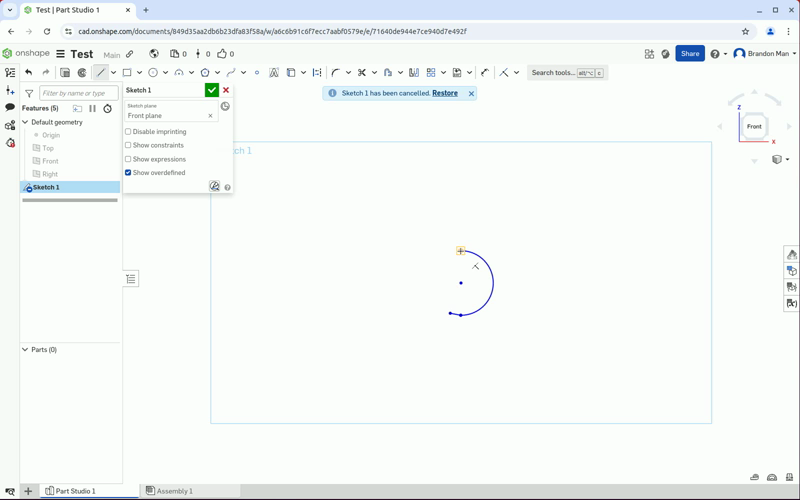
click(460, 250)
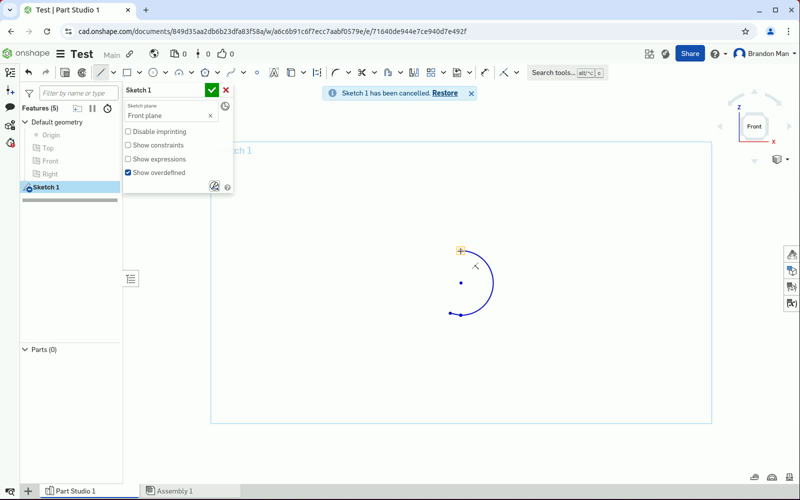
key_down(shift)
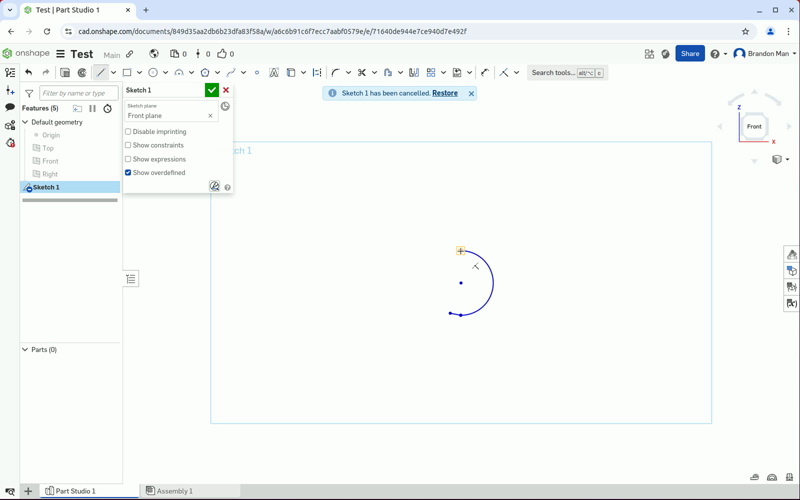
mouse_move(490, 250)
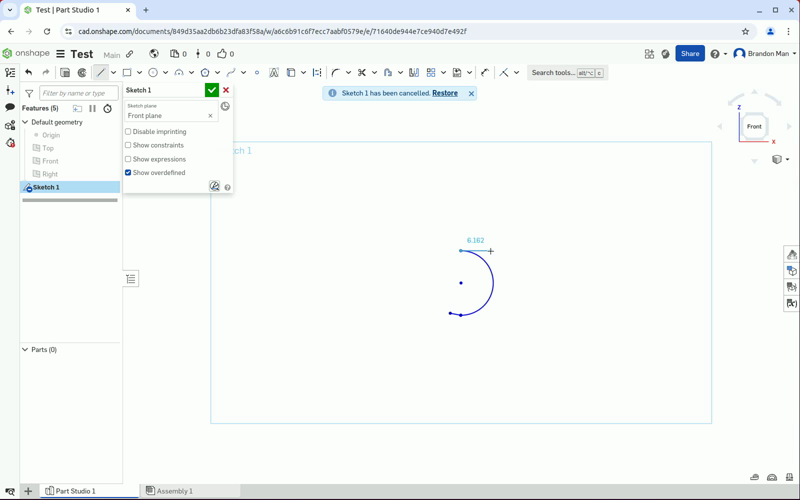
mouse_move(450, 252)
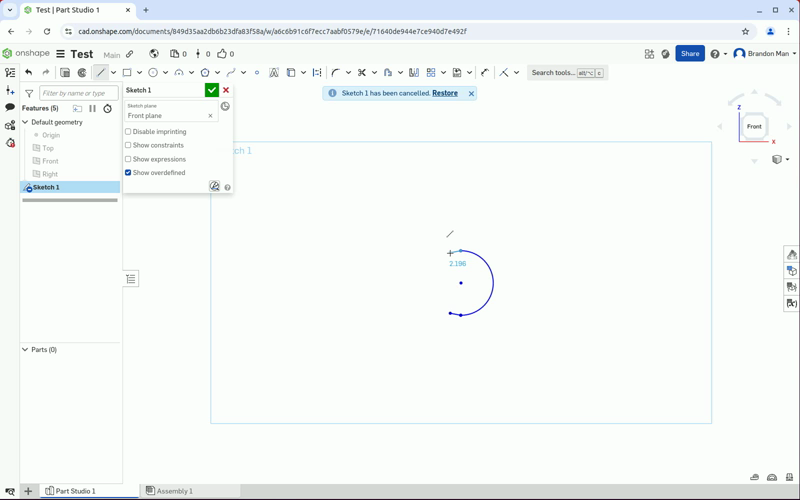
click(450, 252)
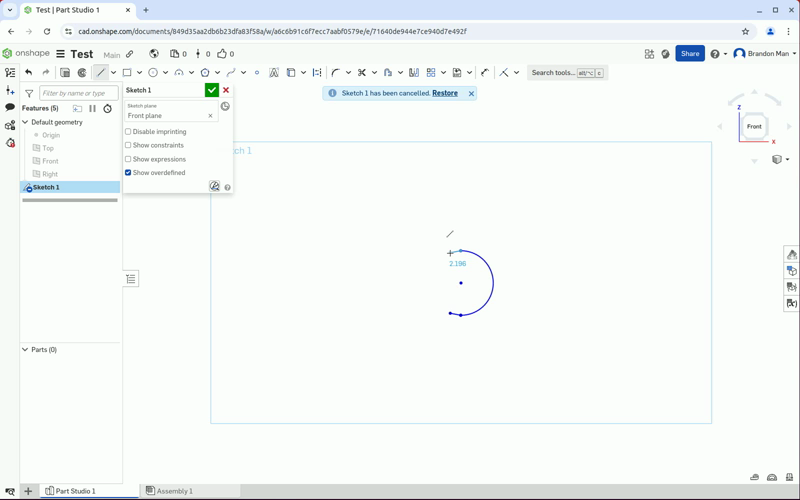
key_up(shift)
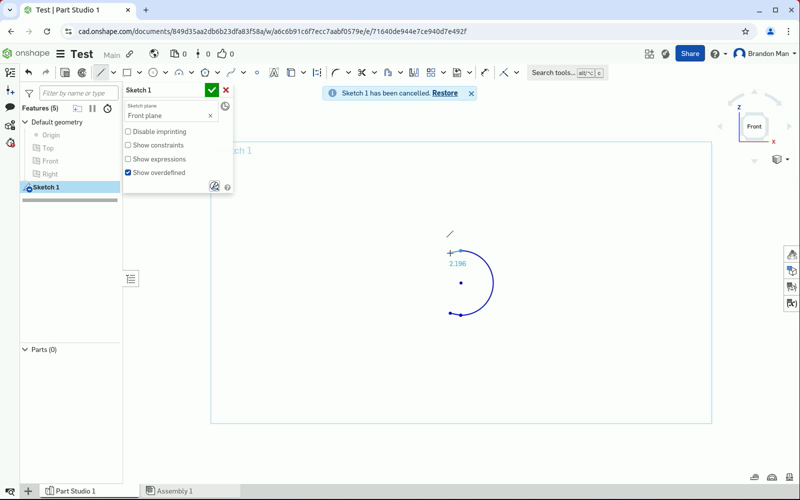
key(esc)
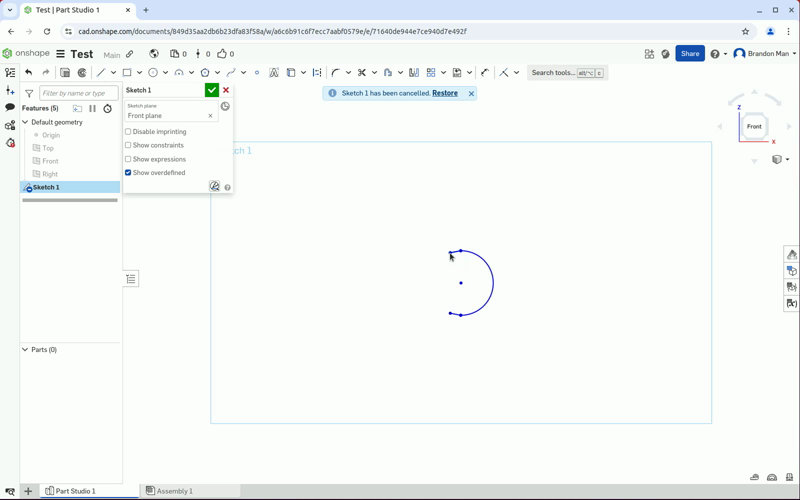
key(a)
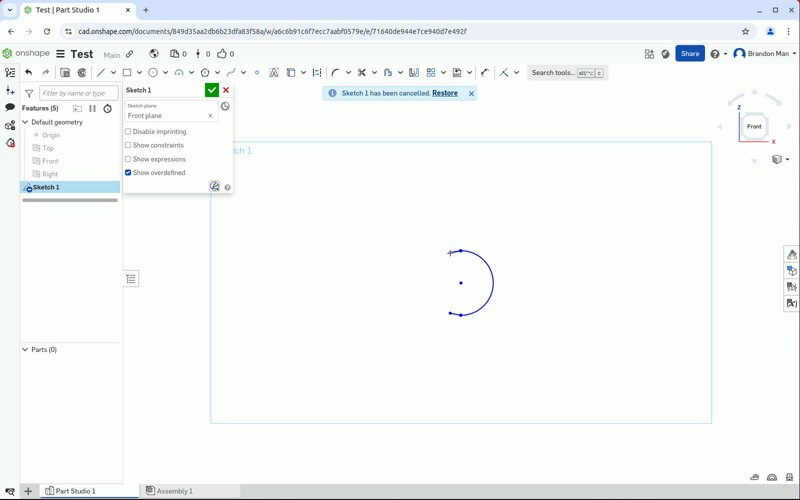
mouse_move(450, 252)
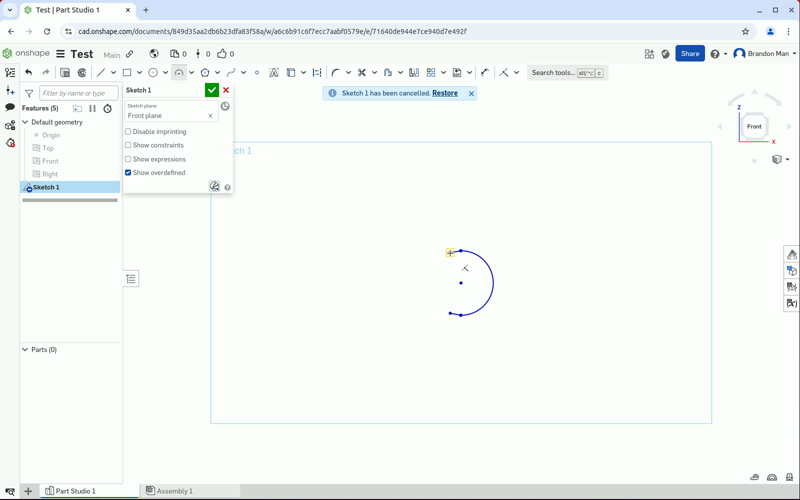
click(450, 252)
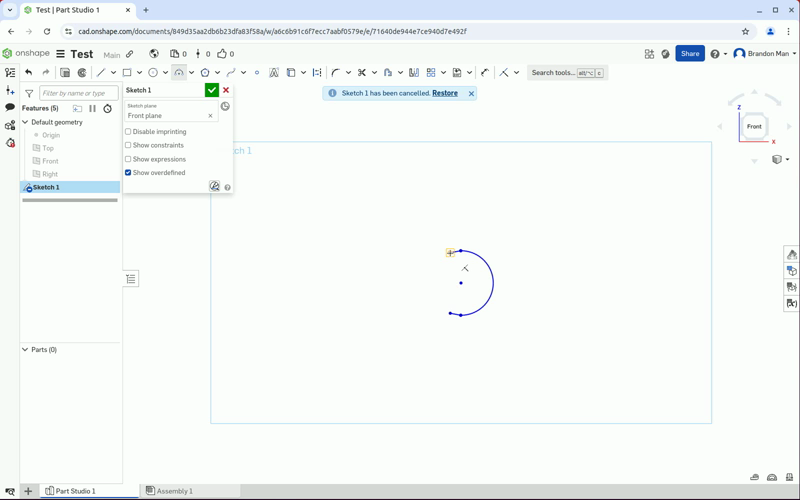
mouse_move(450, 313)
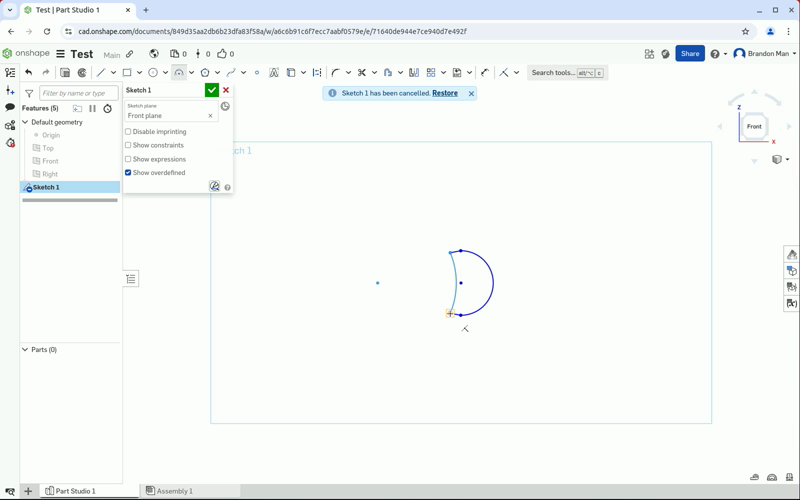
click(450, 313)
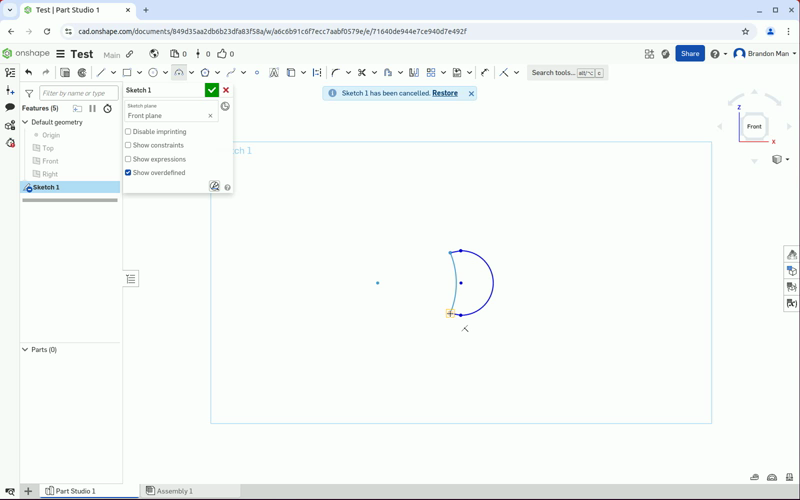
key_down(shift)
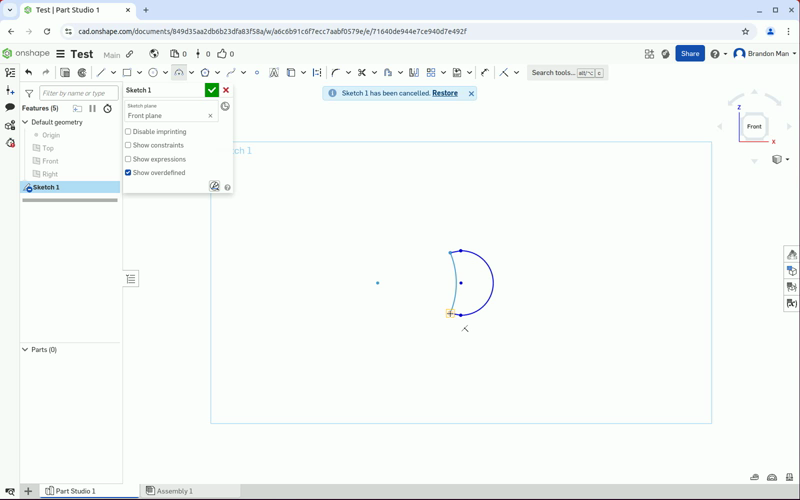
mouse_move(428, 282)
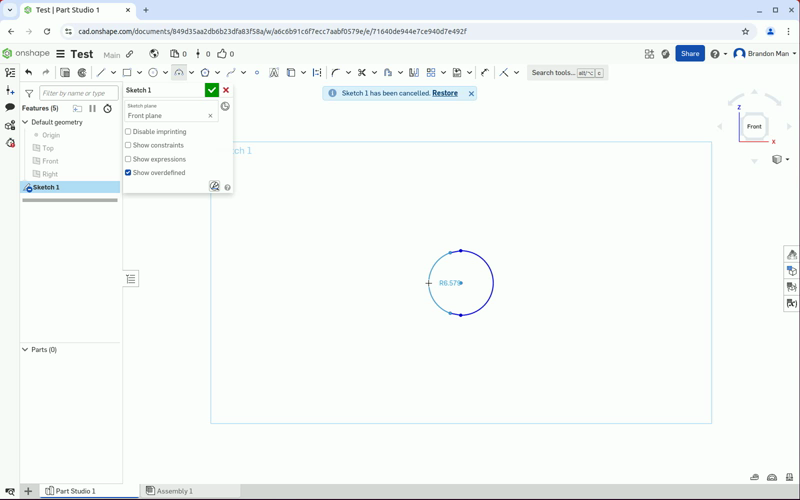
click(428, 282)
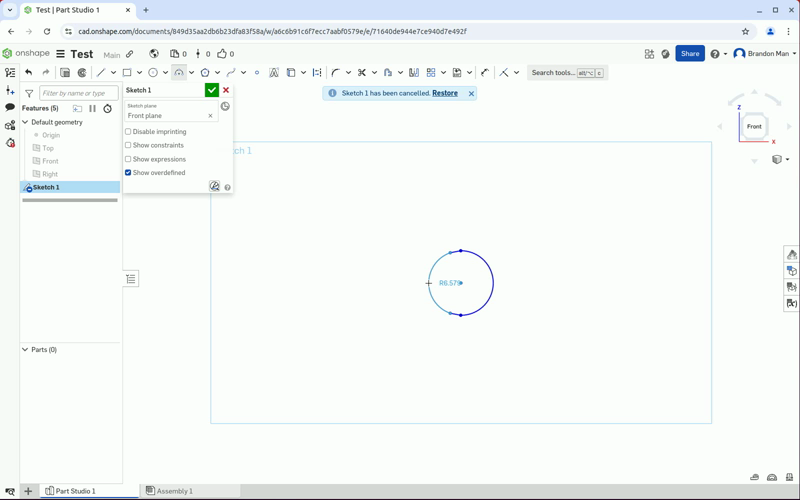
key_up(shift)
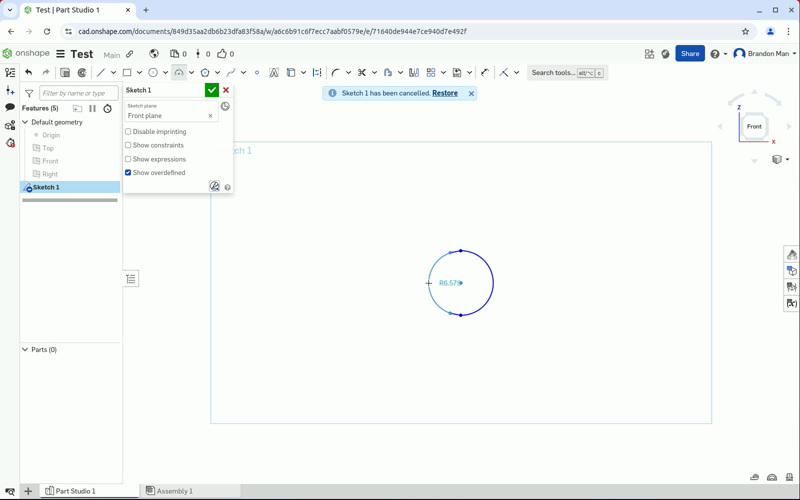
key(esc)
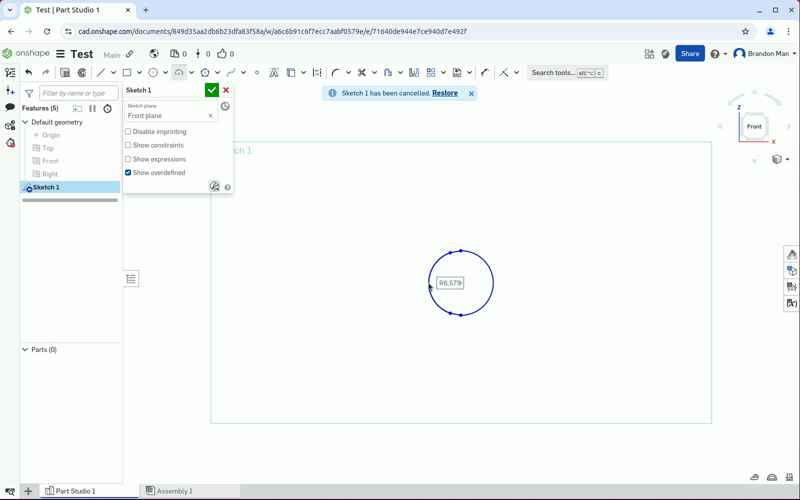
key(c)
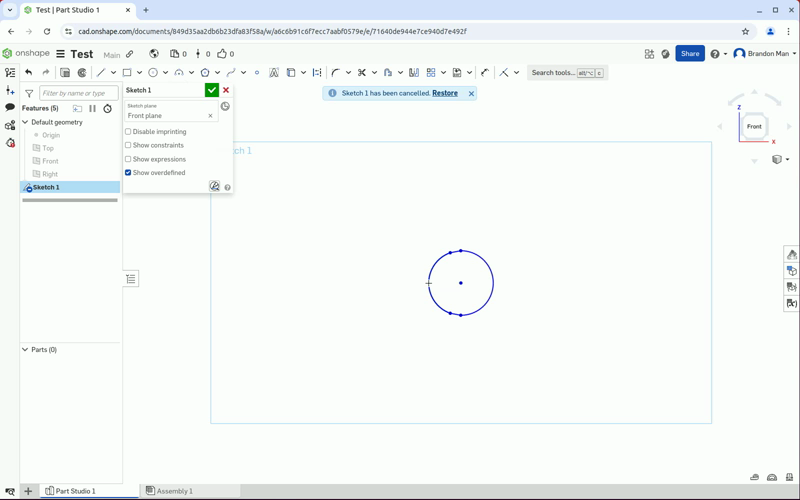
key_down(shift)
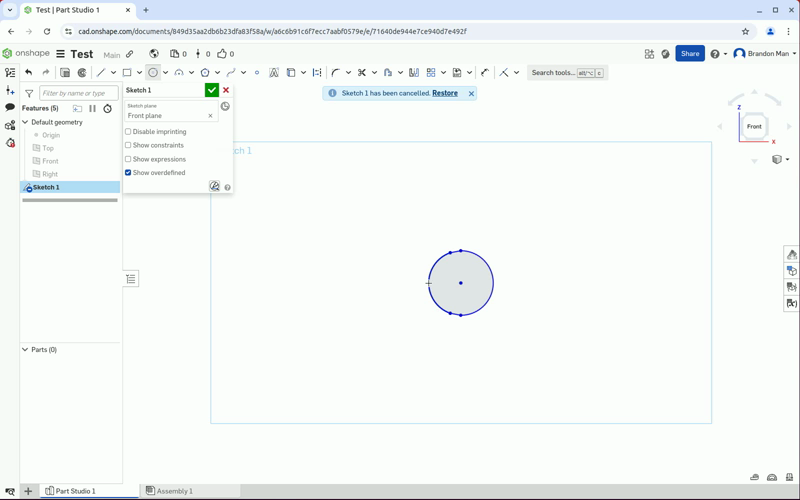
mouse_move(460, 282)
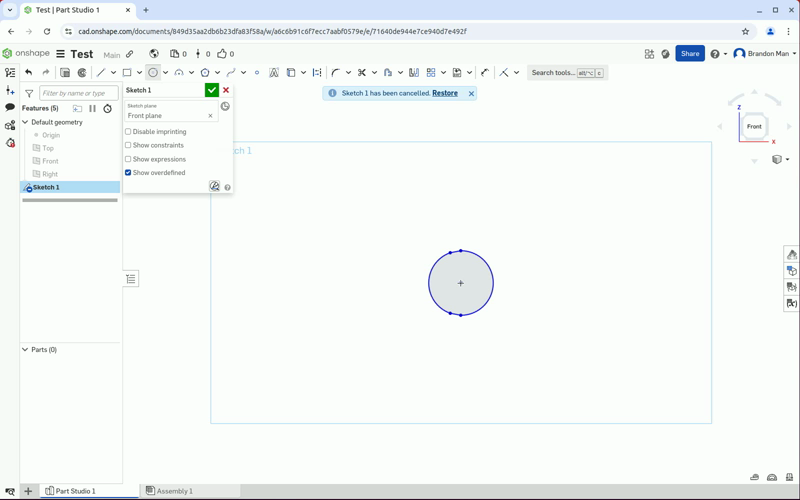
click(460, 282)
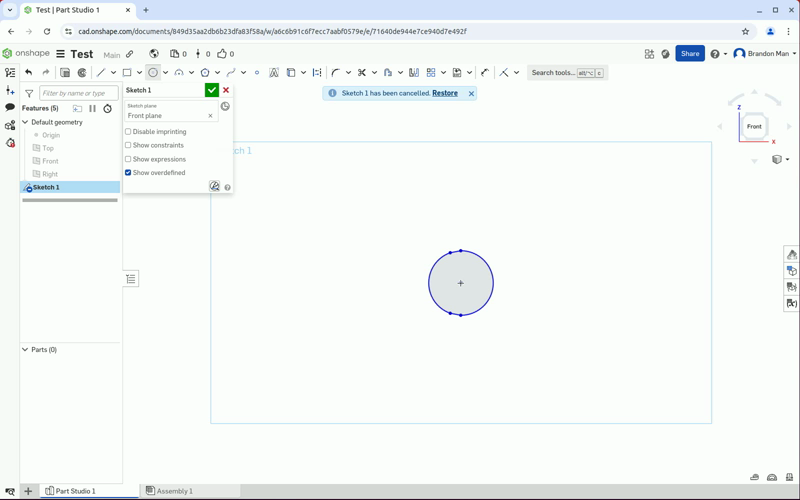
key_up(shift)
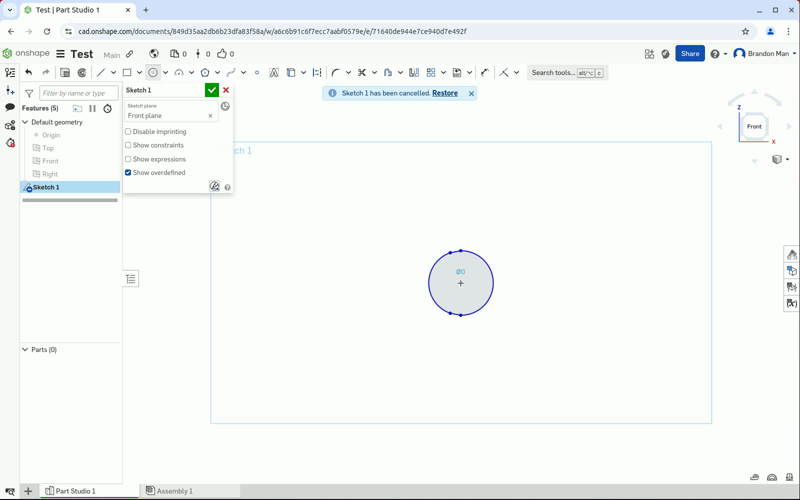
mouse_move(476, 282)
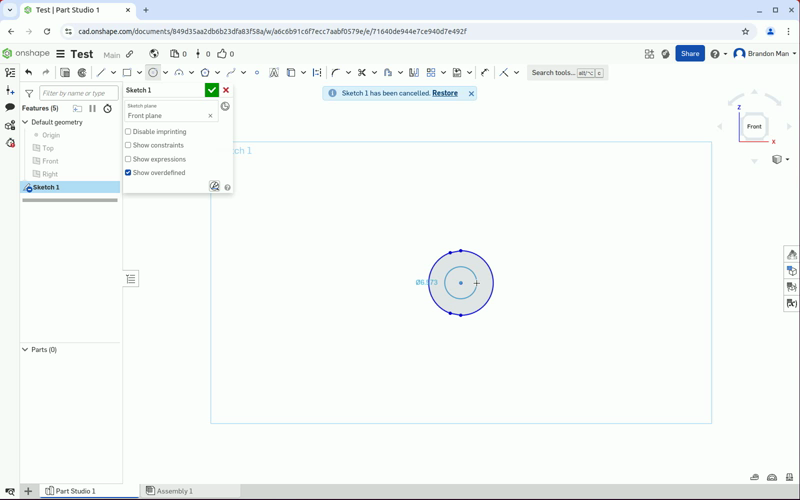
click(476, 282)
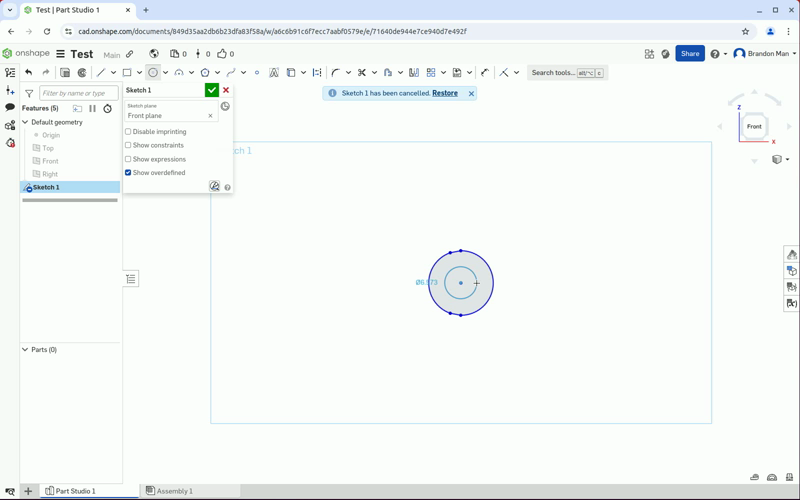
key(esc)
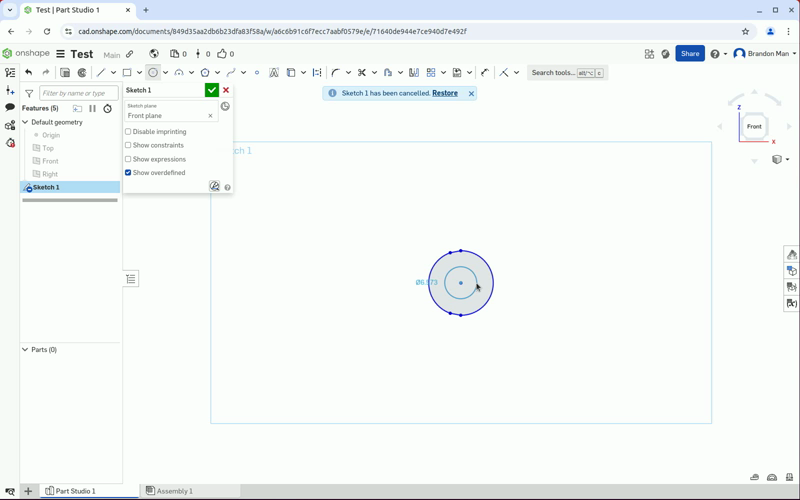
mouse_move(481, 267)
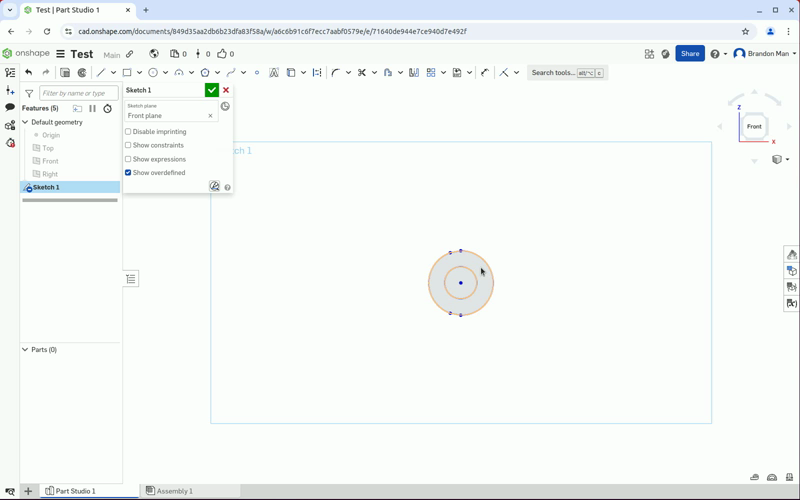
click(481, 267)
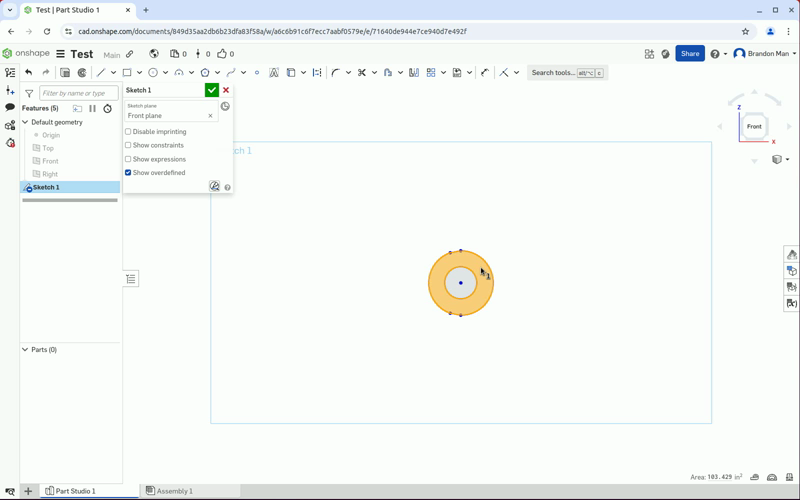
mouse_move(73, 352)
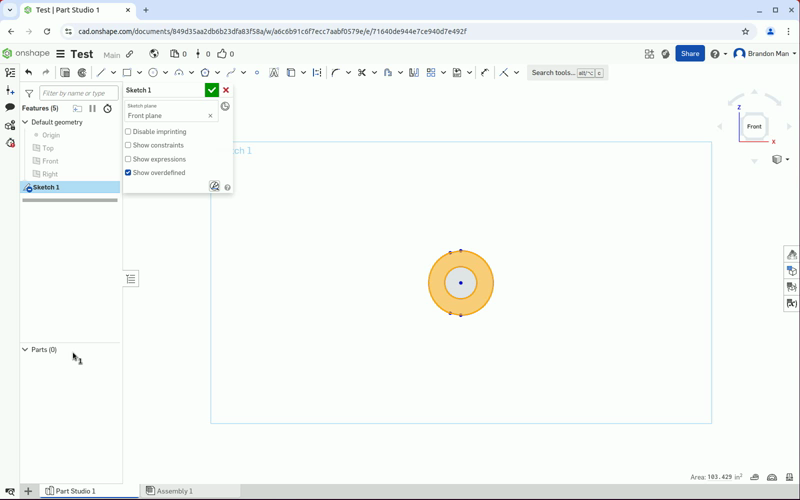
key(shift+y)
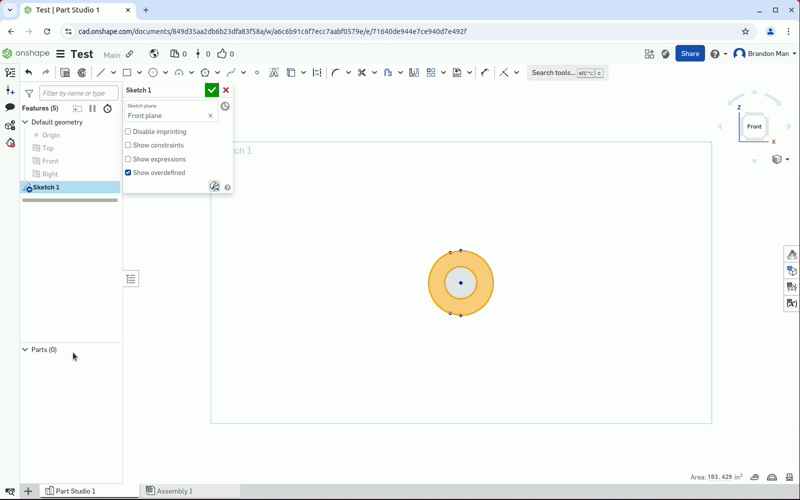
key(shift+e)
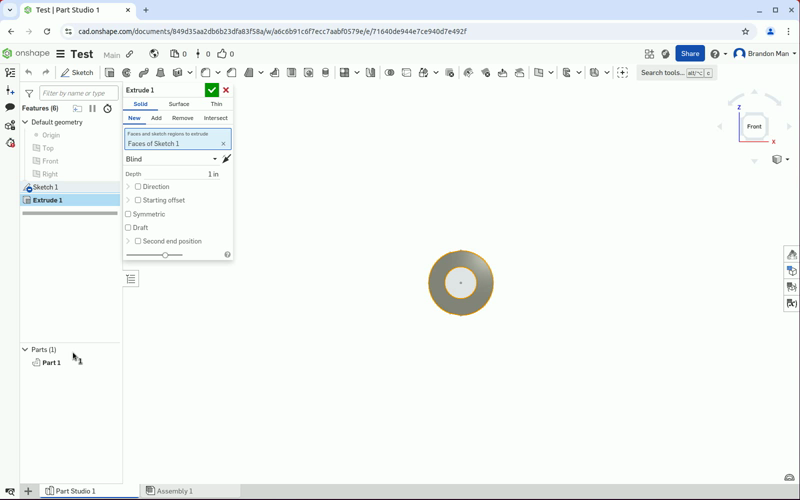
mouse_move(143, 106)
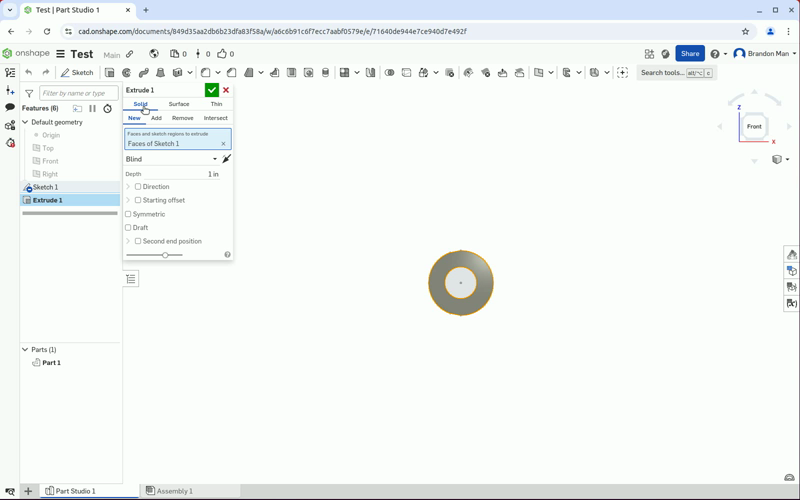
click(143, 106)
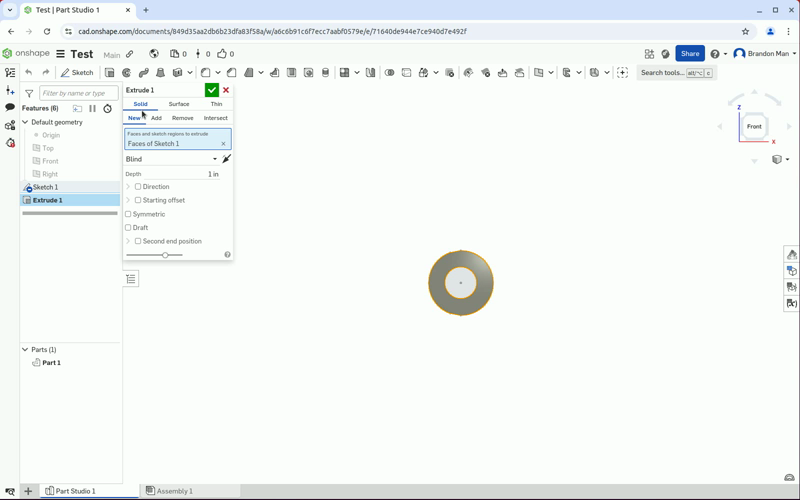
mouse_move(137, 120)
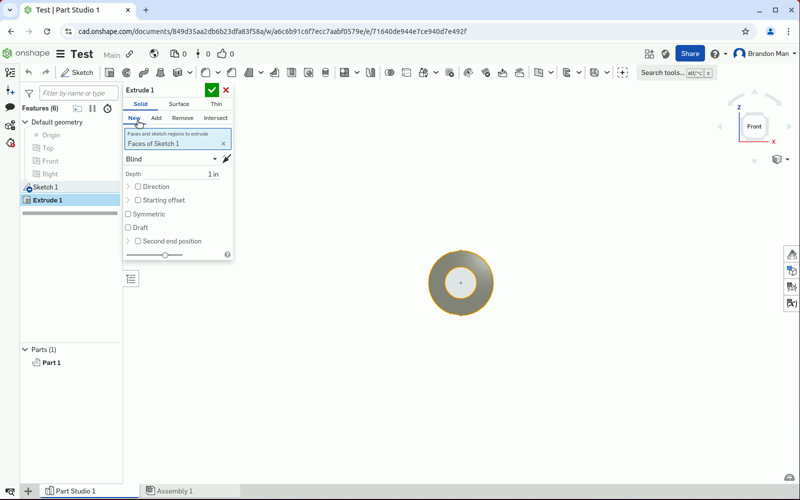
click(137, 120)
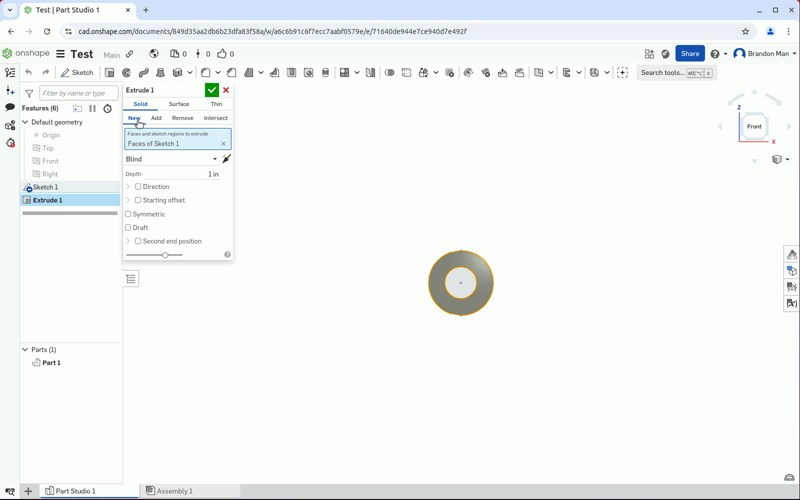
key(tab, 4)
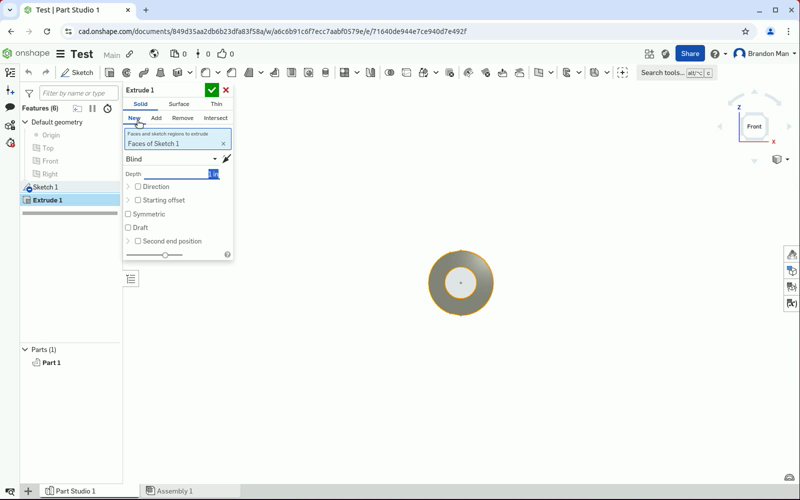
text(11.073)
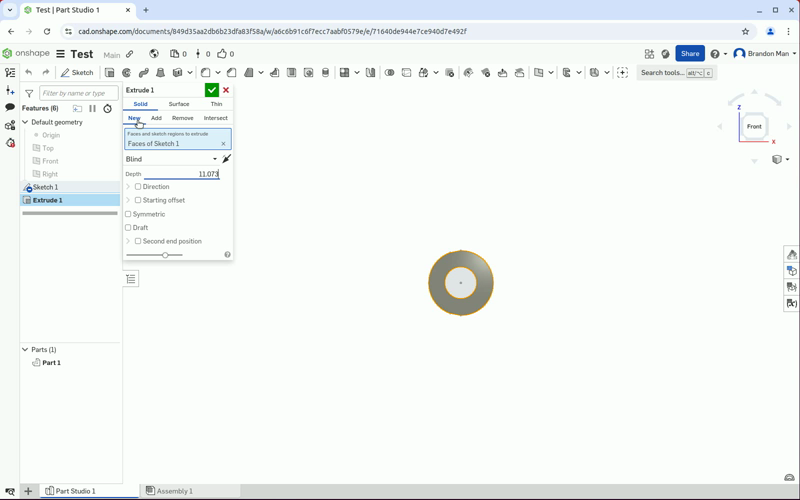
key(enter)
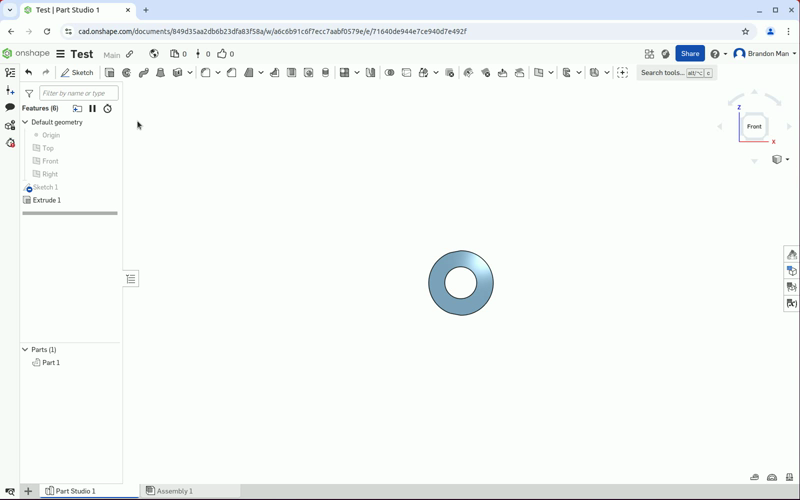
key(shift+h)
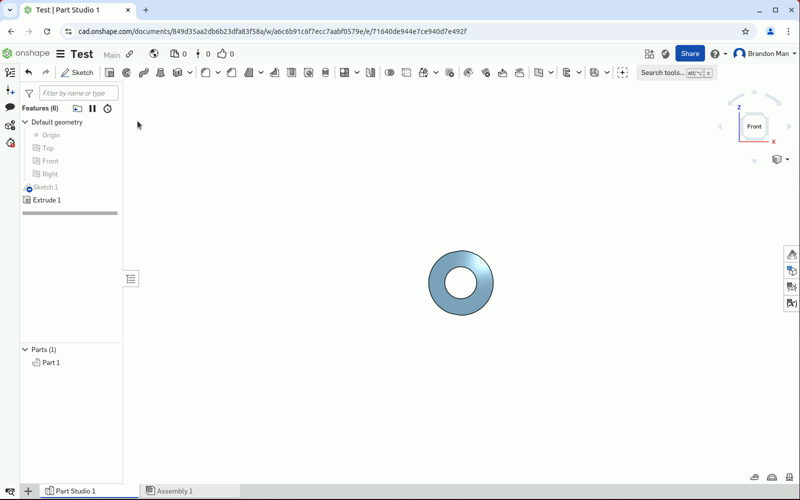
key(shift+h)
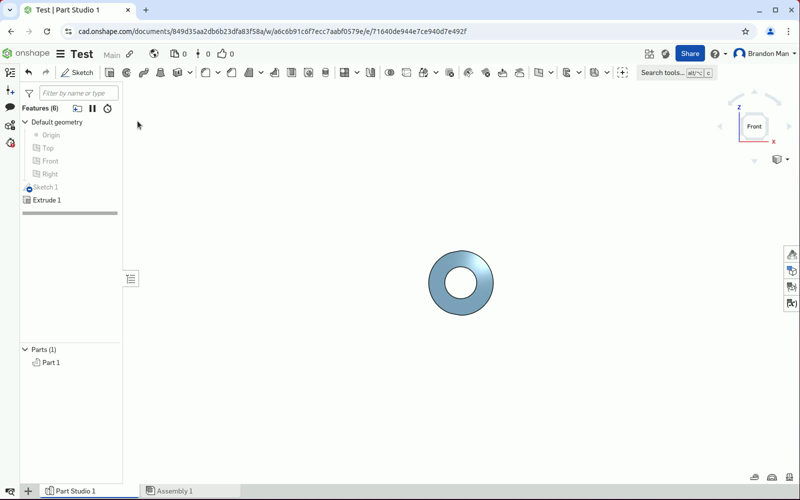
mouse_move(73, 189)
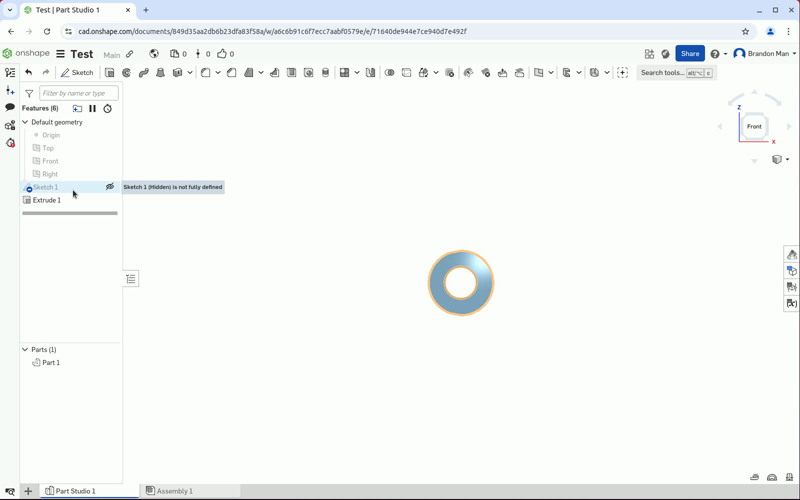
click(73, 189)
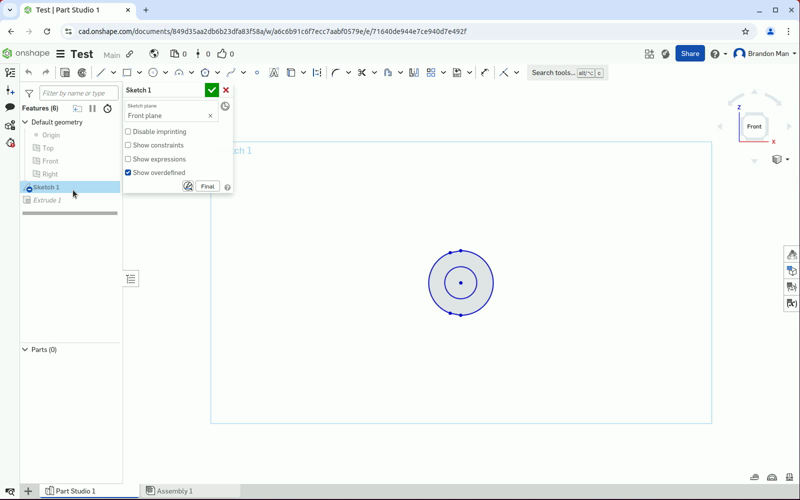
mouse_move(229, 92)
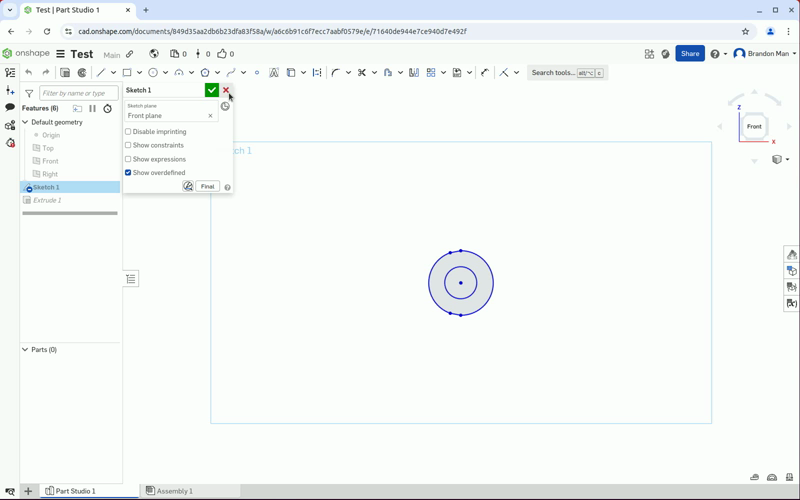
click(229, 92)
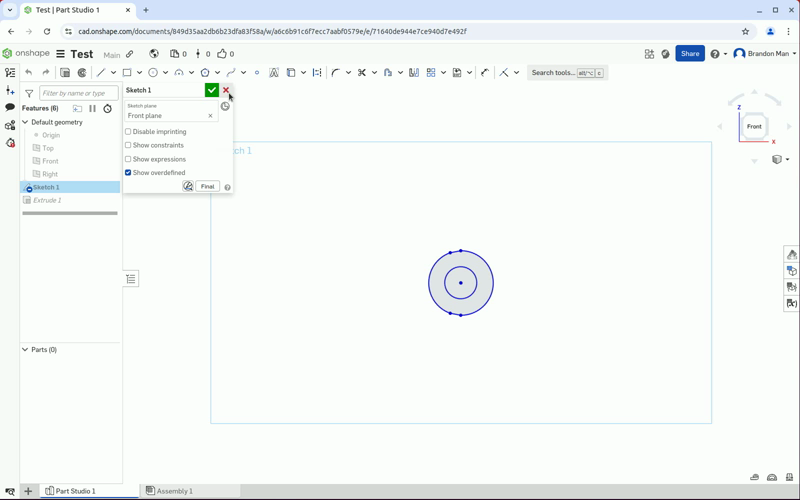
key(shift+s)
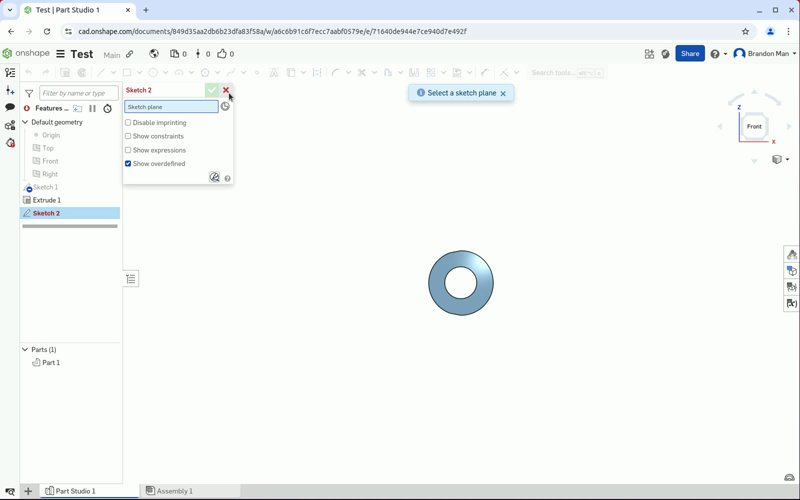
mouse_move(73, 163)
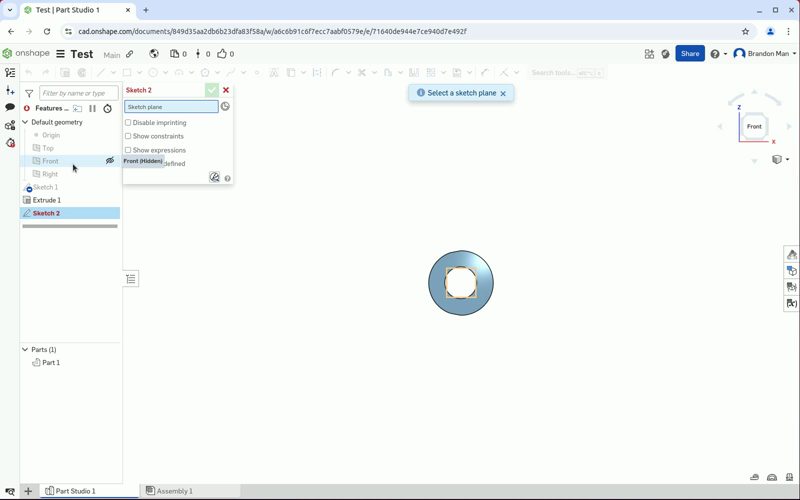
click(73, 163)
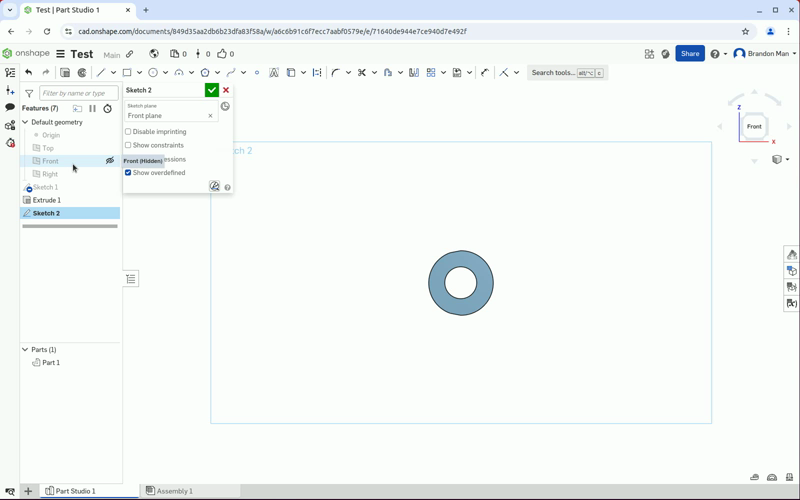
mouse_move(73, 352)
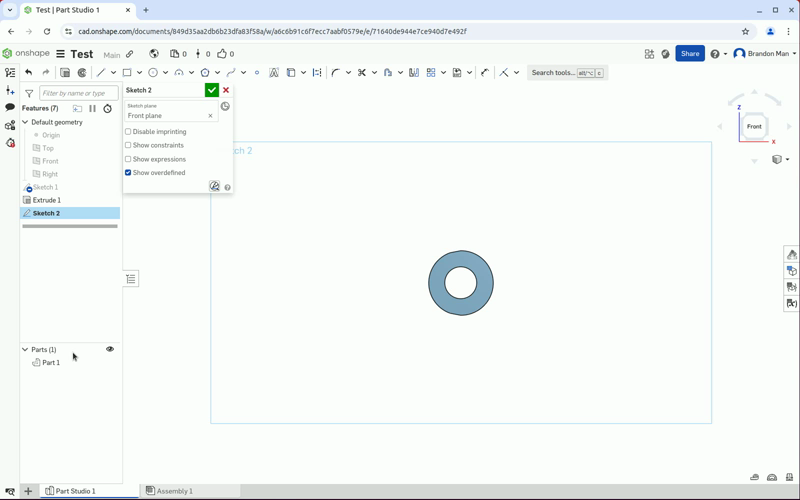
key(y)
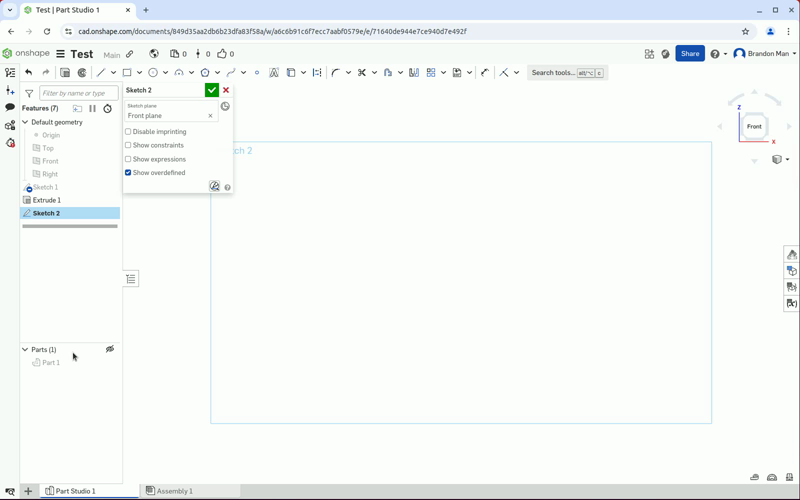
key(l)
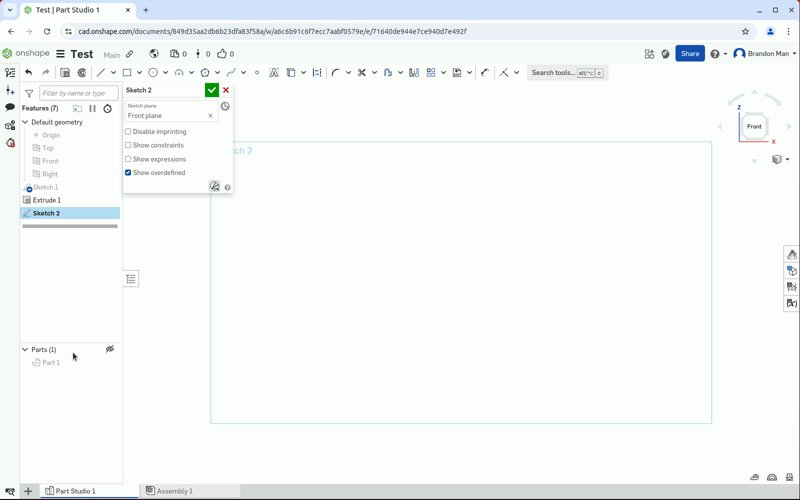
key_down(shift)
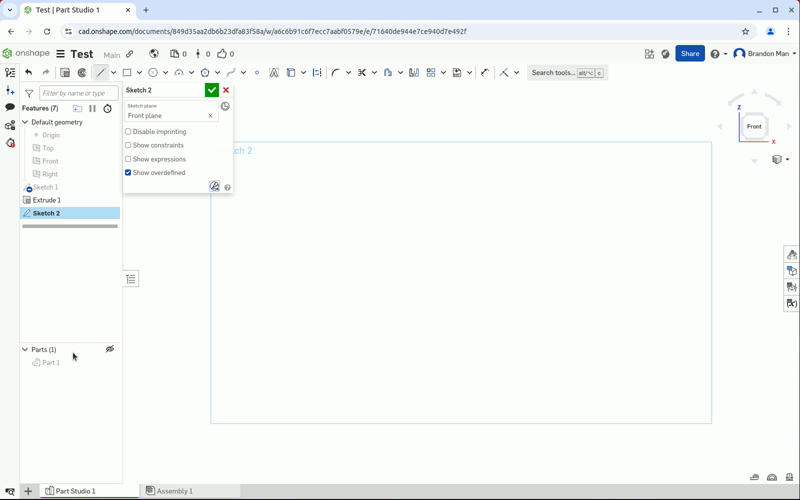
mouse_move(361, 299)
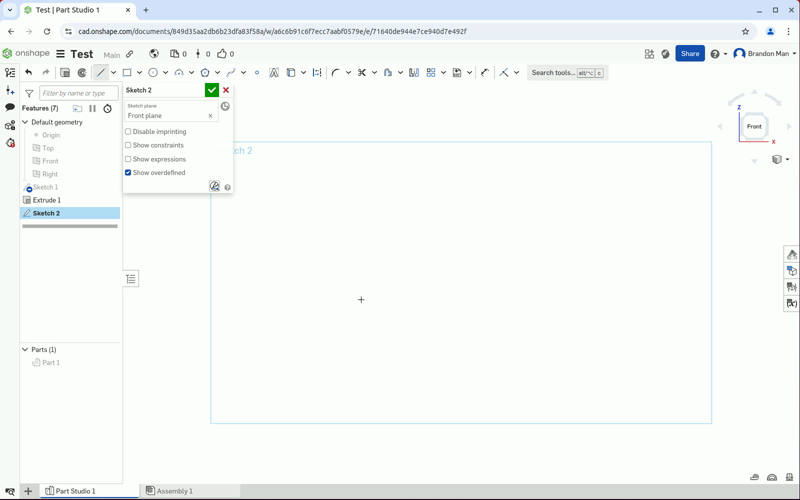
click(361, 299)
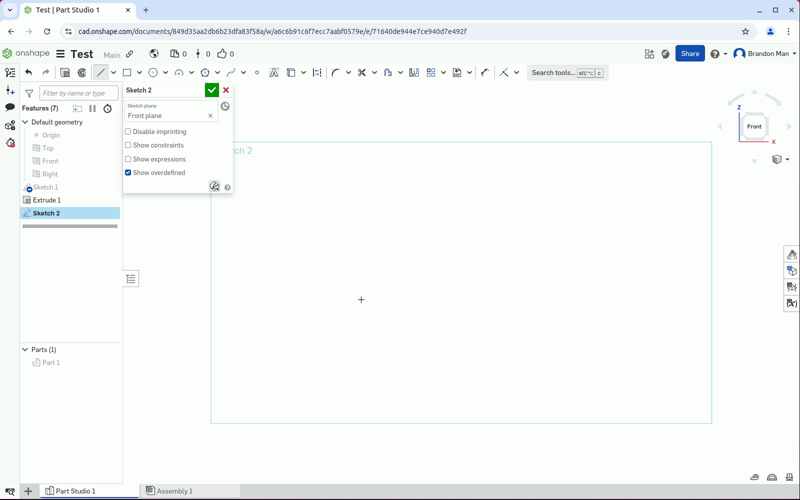
key_up(shift)
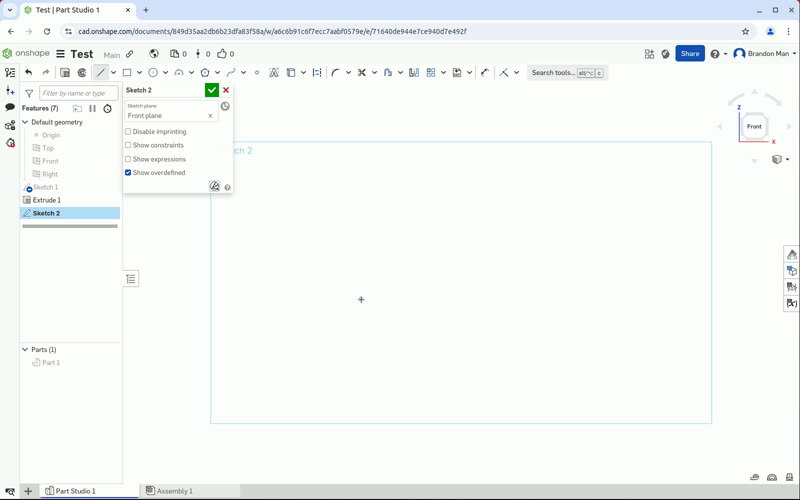
key_down(shift)
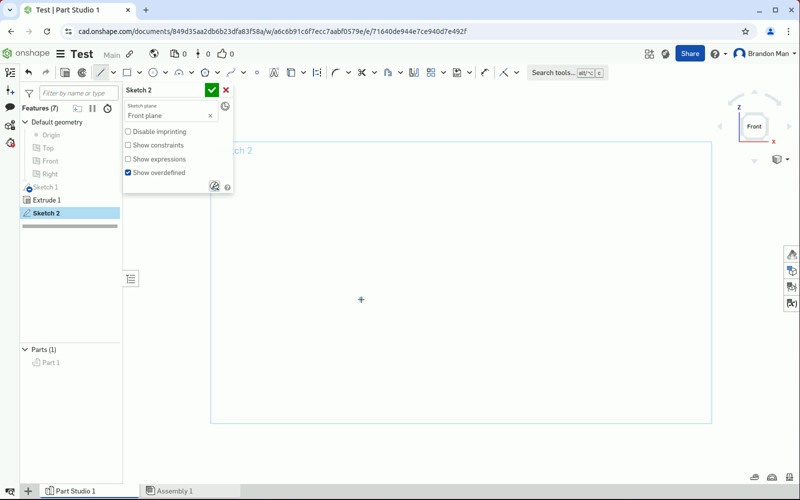
mouse_move(450, 314)
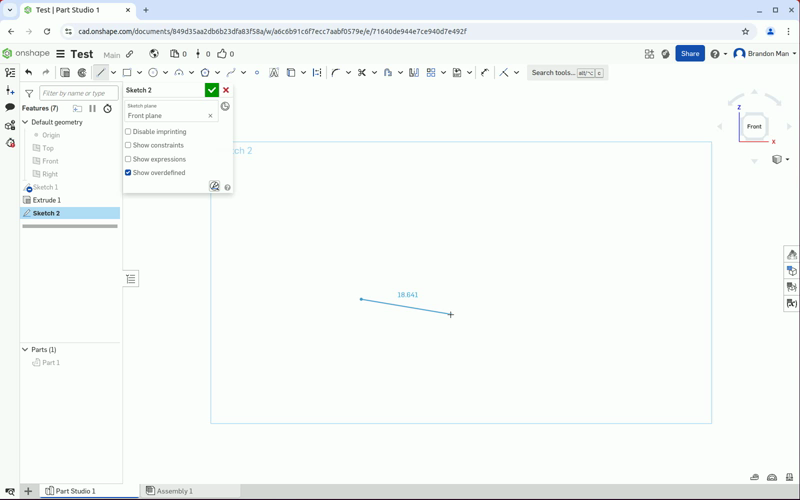
click(450, 314)
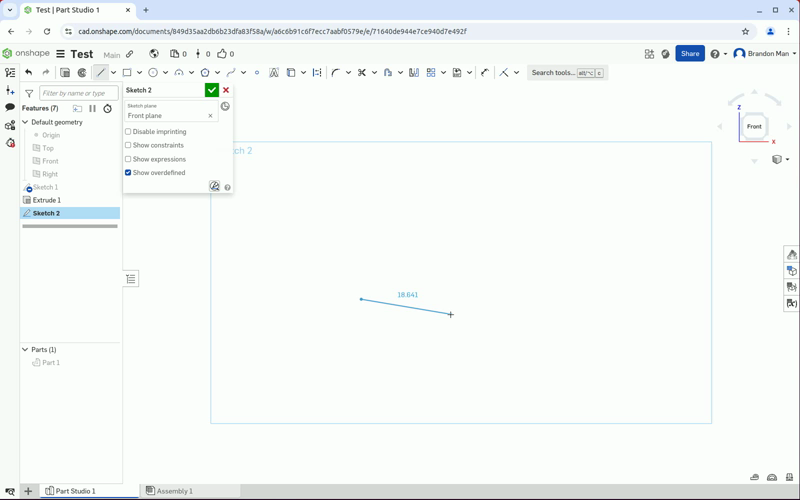
key_up(shift)
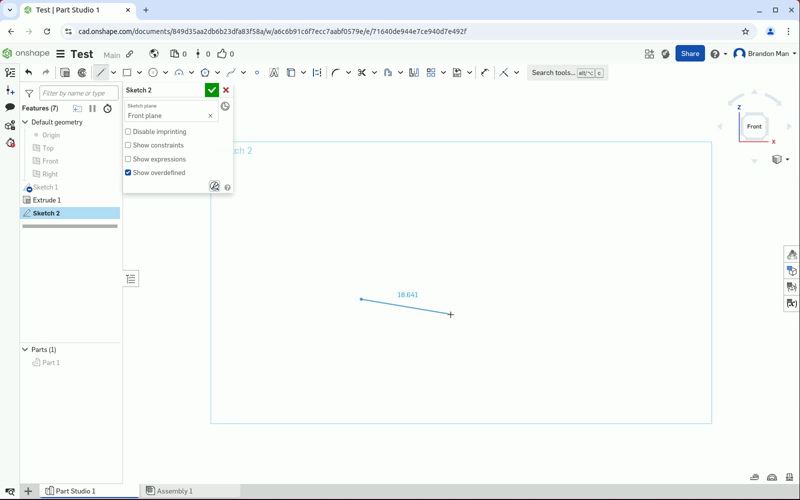
key(esc)
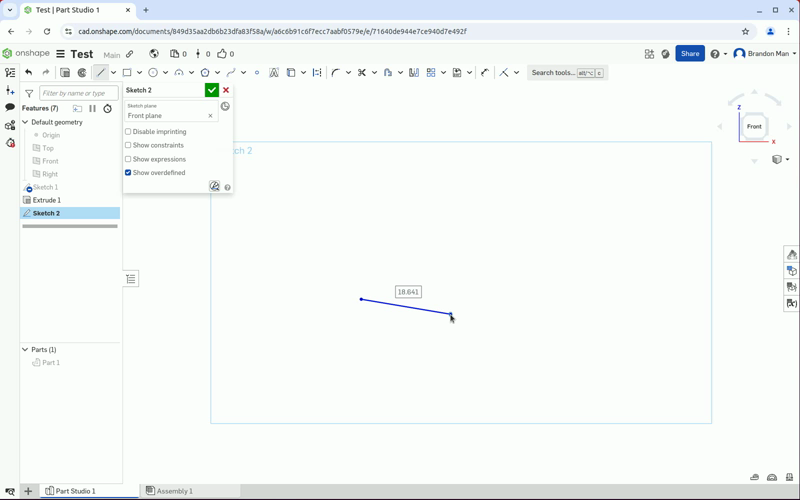
key(a)
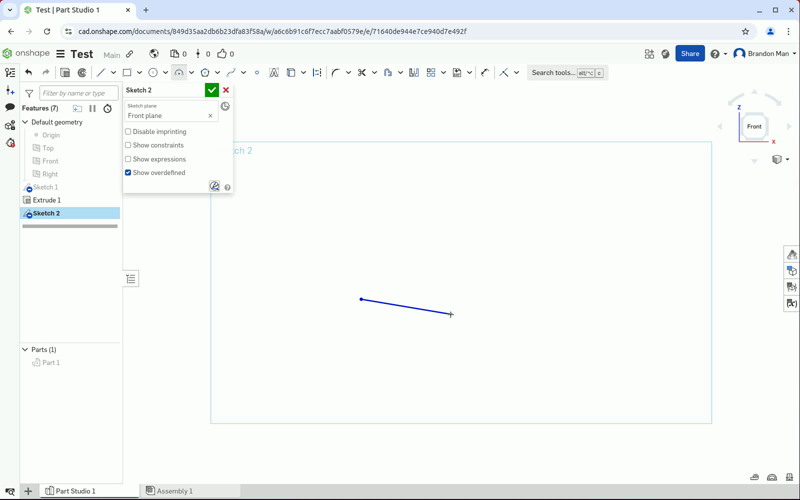
mouse_move(450, 314)
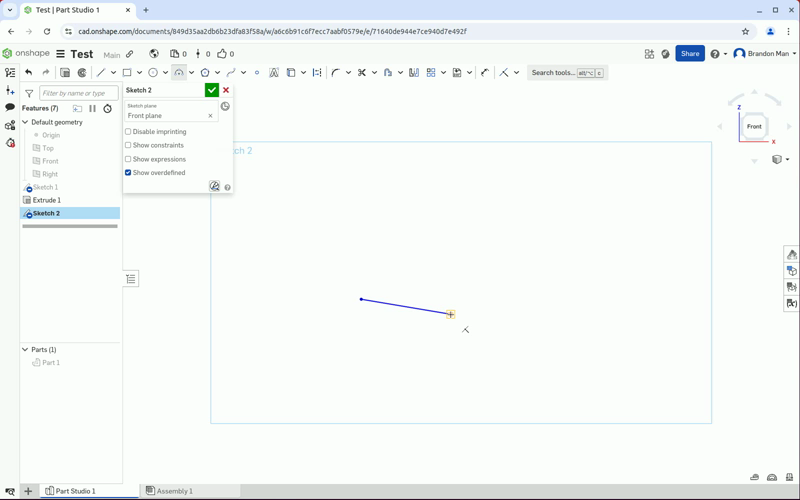
click(450, 314)
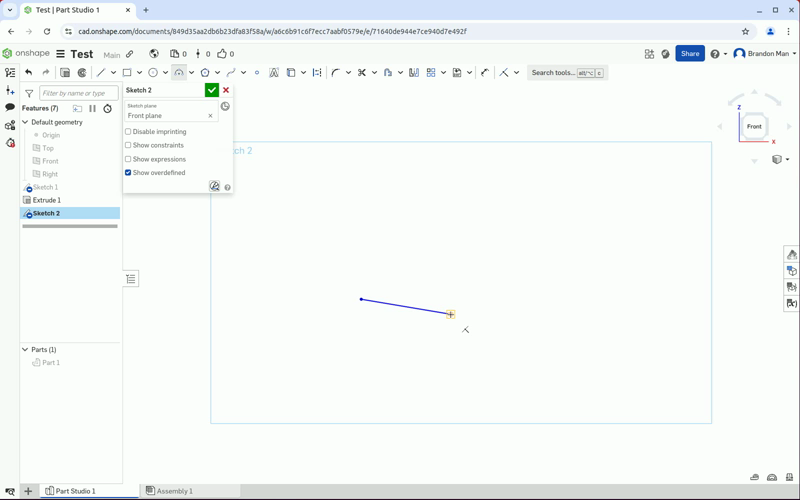
key_down(shift)
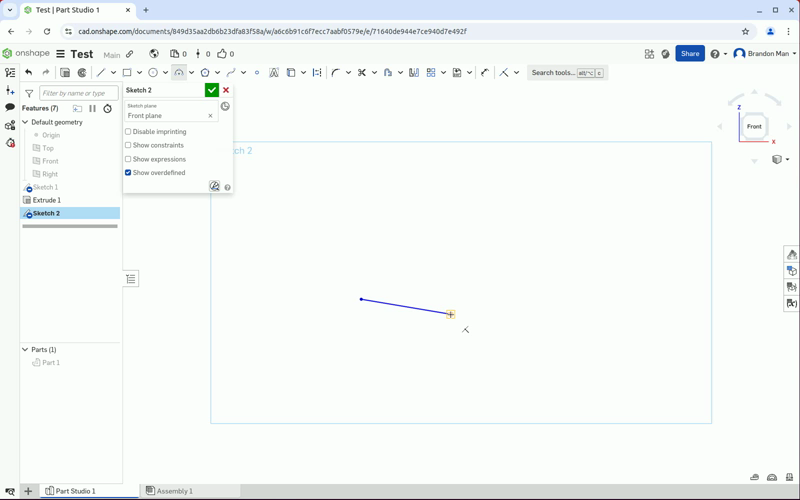
mouse_move(450, 252)
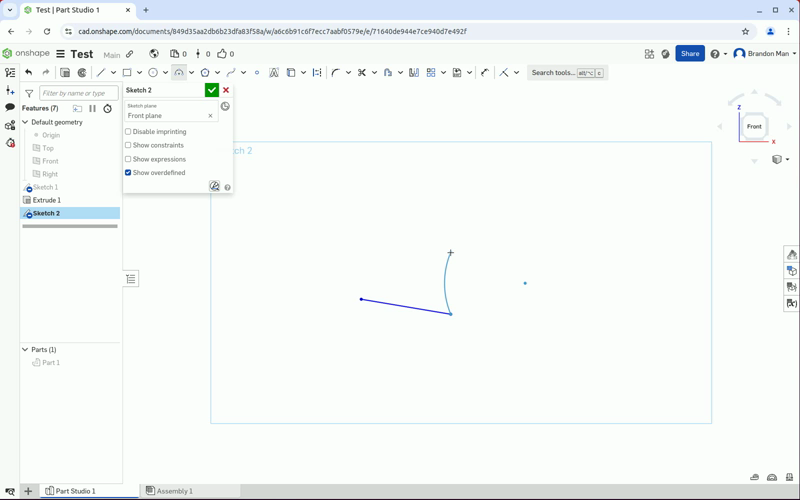
click(450, 252)
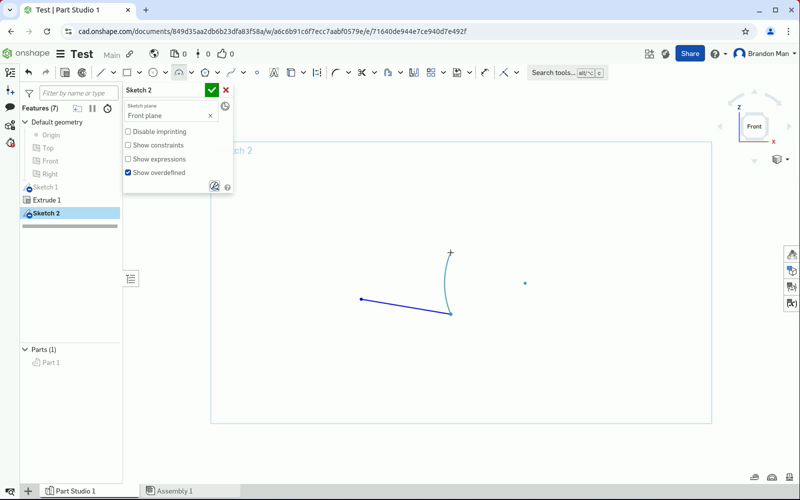
mouse_move(428, 283)
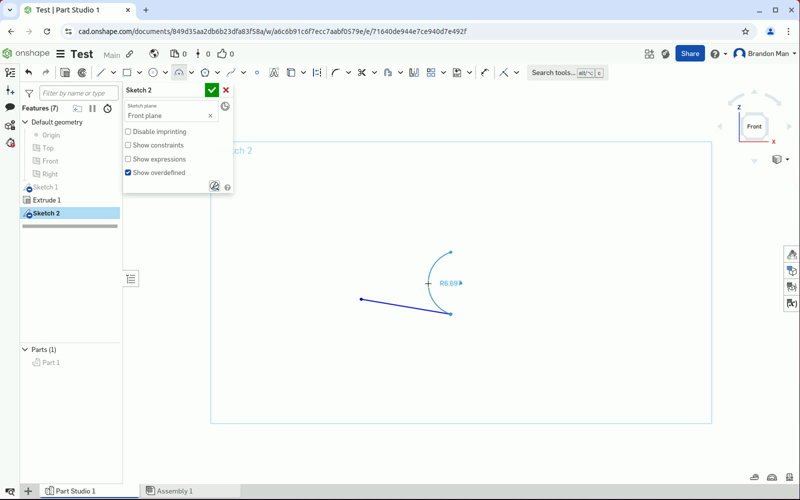
click(428, 283)
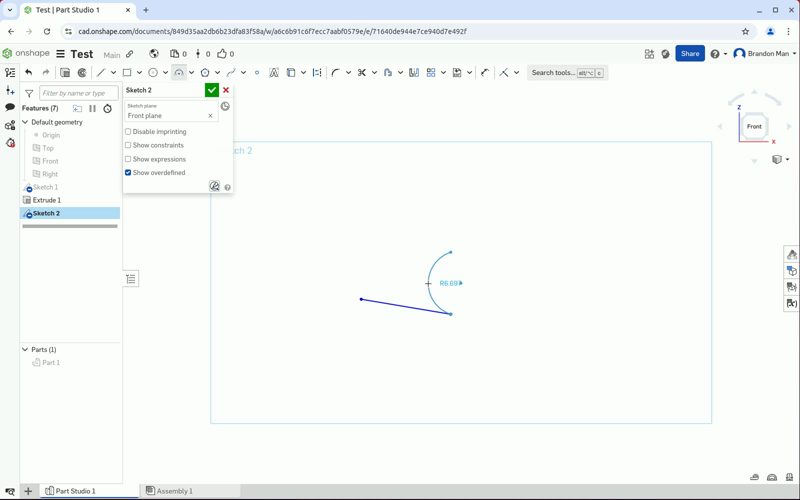
key_up(shift)
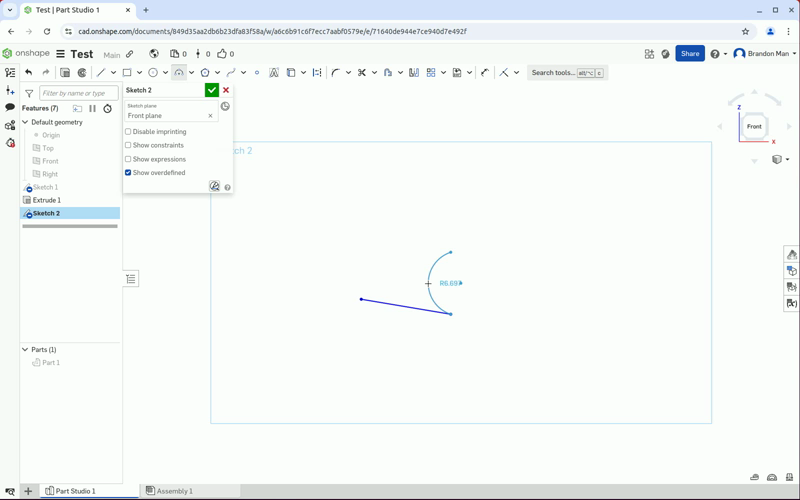
key(esc)
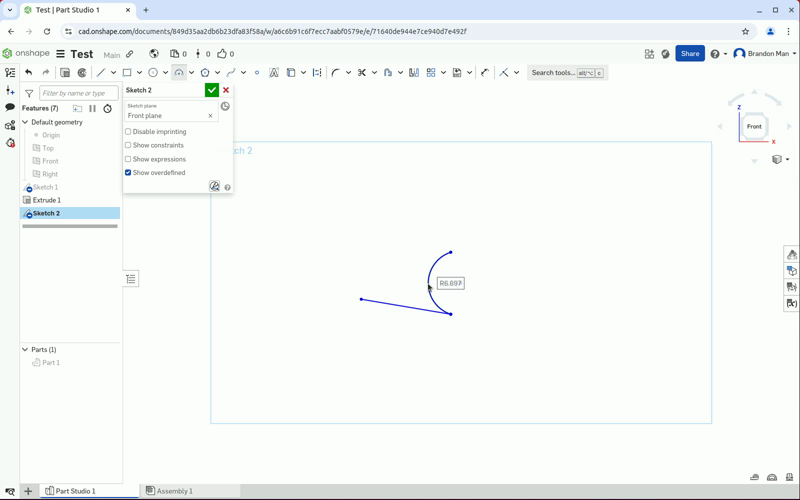
key(l)
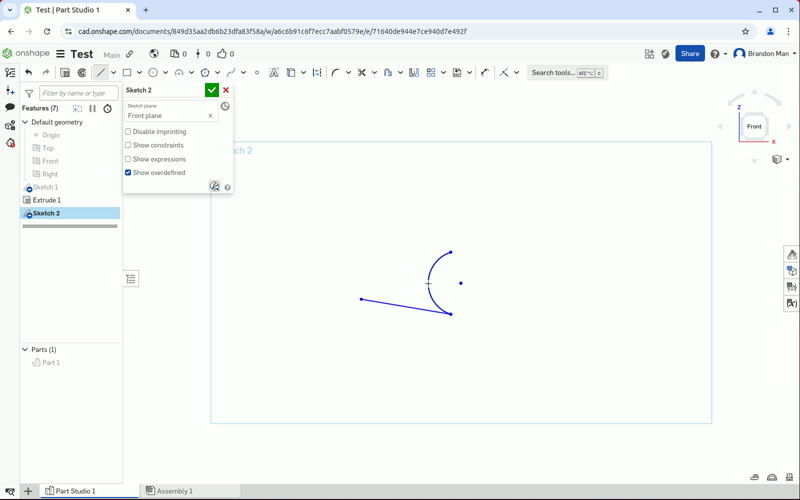
mouse_move(450, 252)
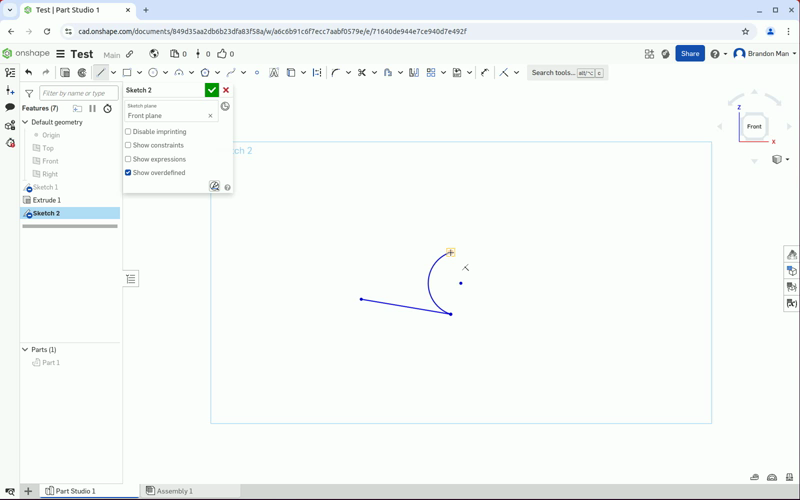
click(450, 252)
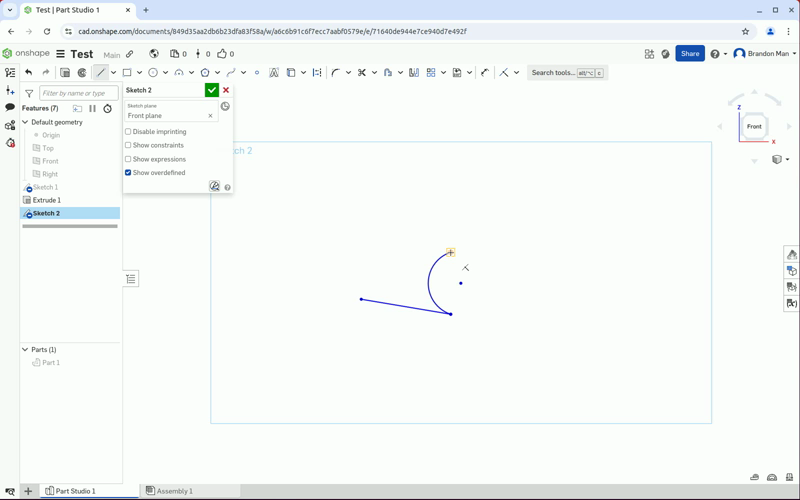
key_down(shift)
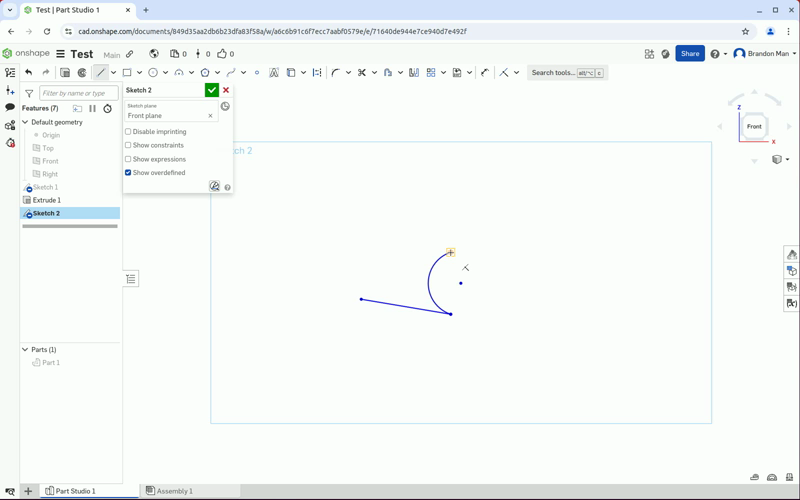
mouse_move(361, 267)
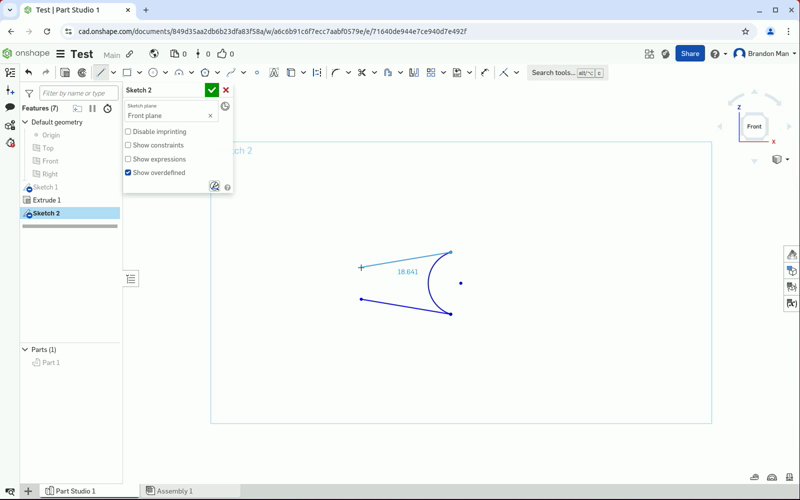
click(361, 267)
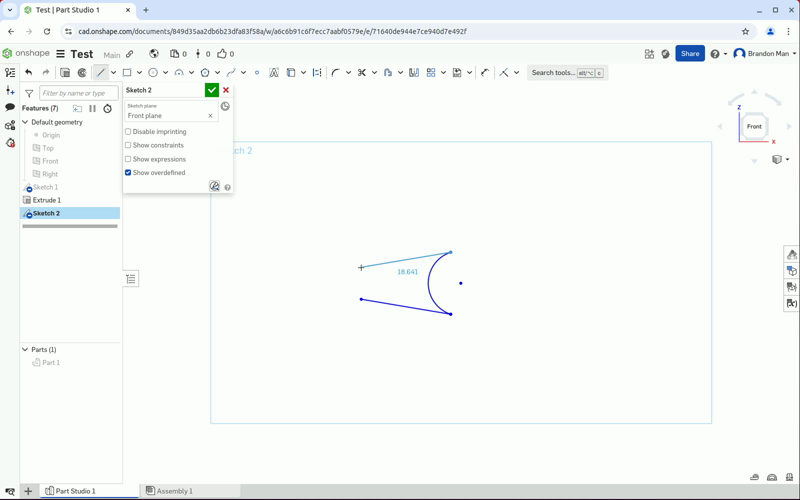
key_up(shift)
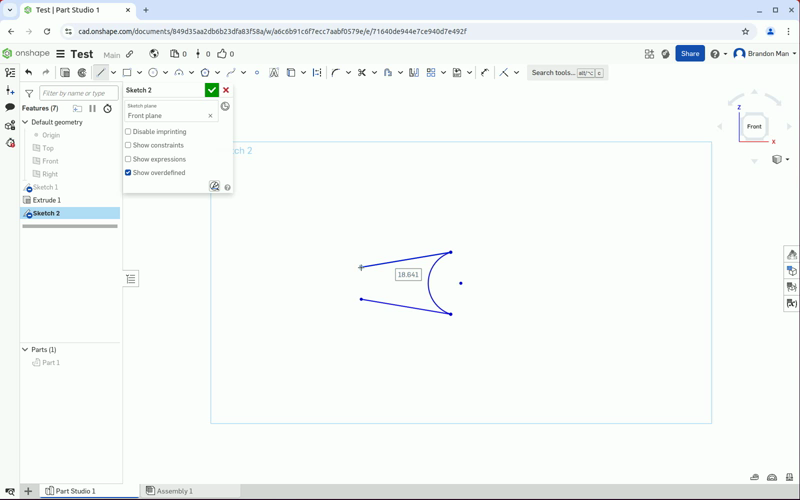
key(esc)
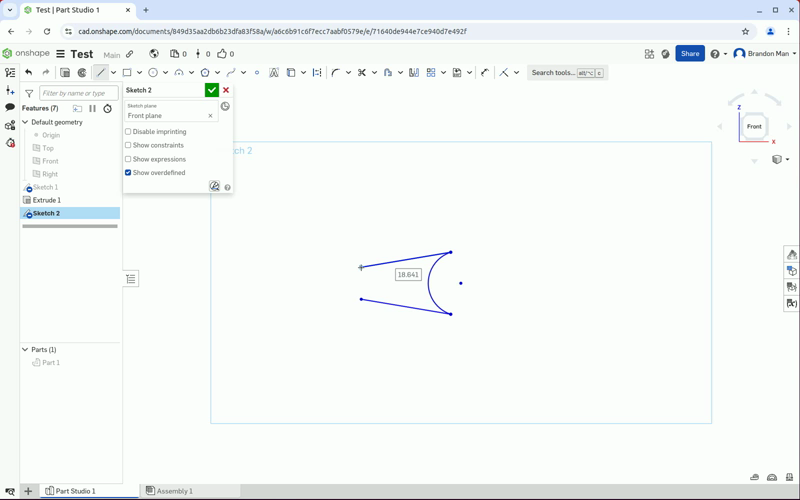
key(a)
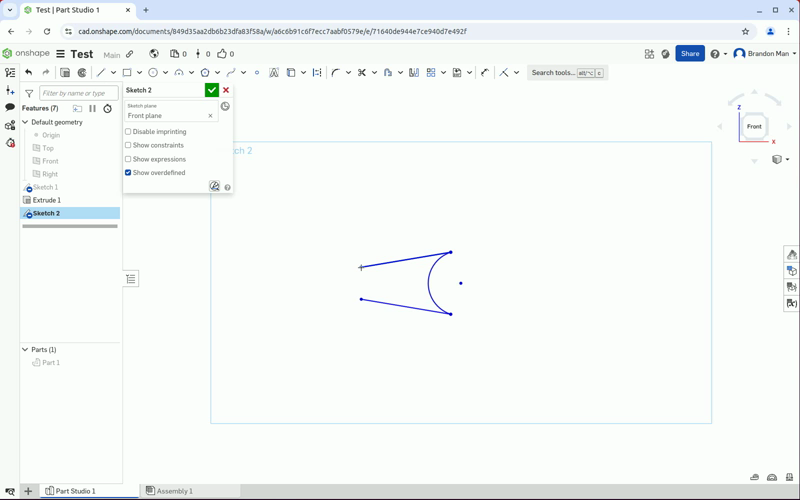
mouse_move(361, 267)
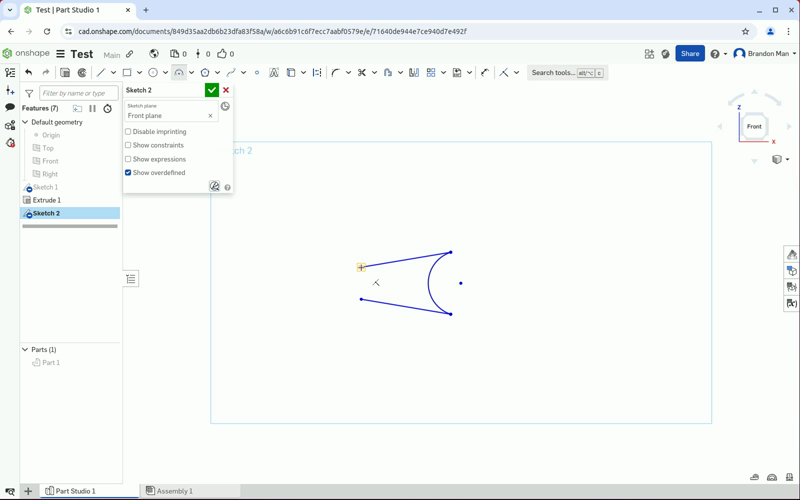
click(361, 267)
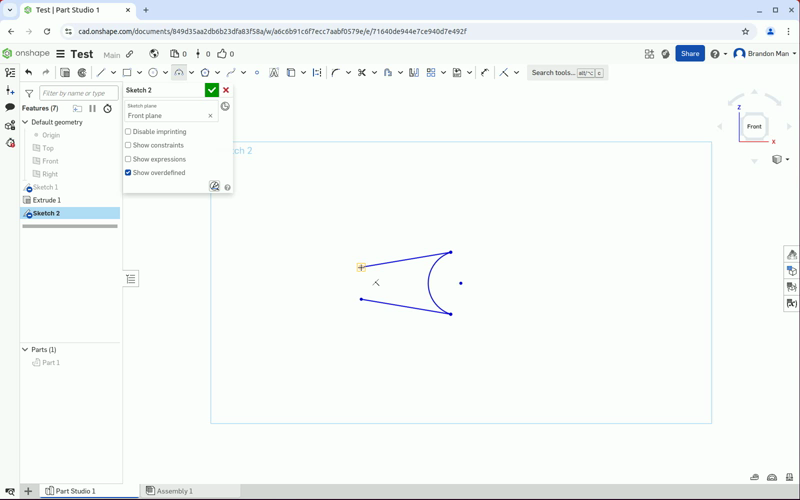
mouse_move(361, 299)
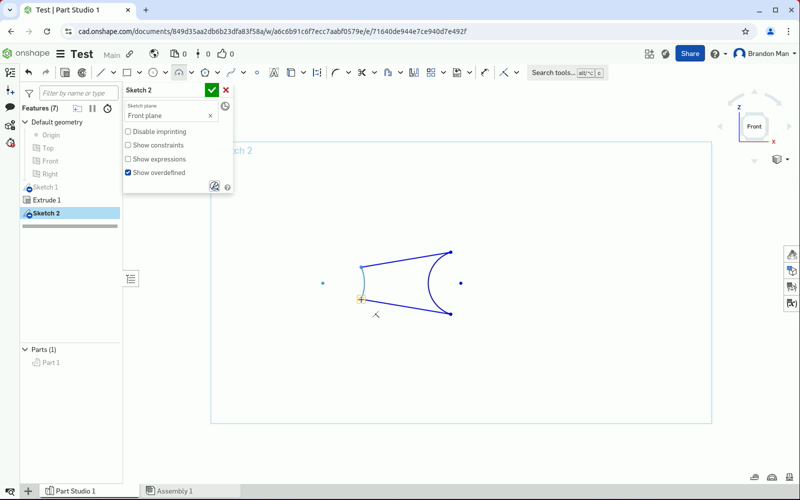
click(361, 299)
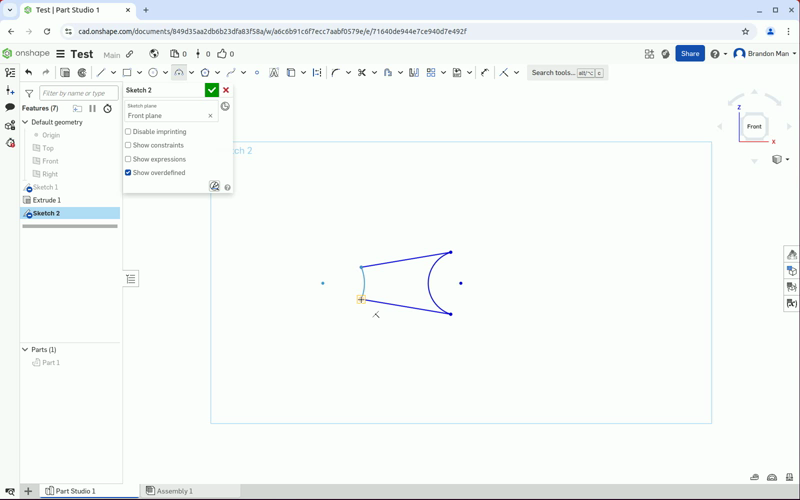
key_down(shift)
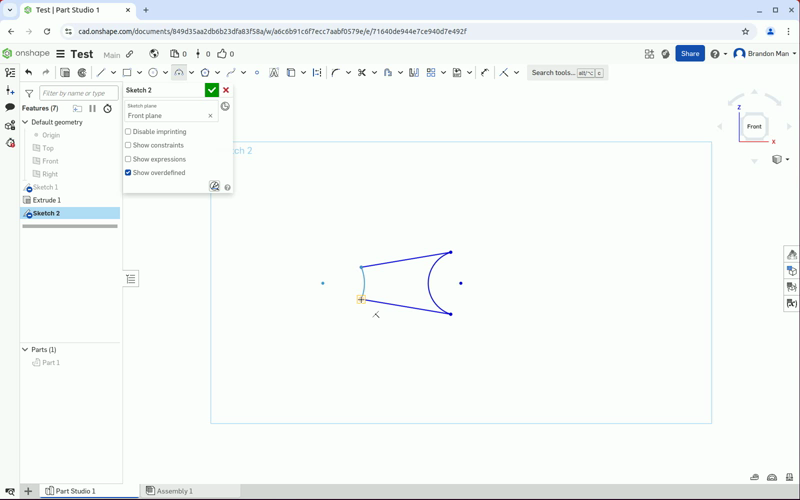
mouse_move(380, 283)
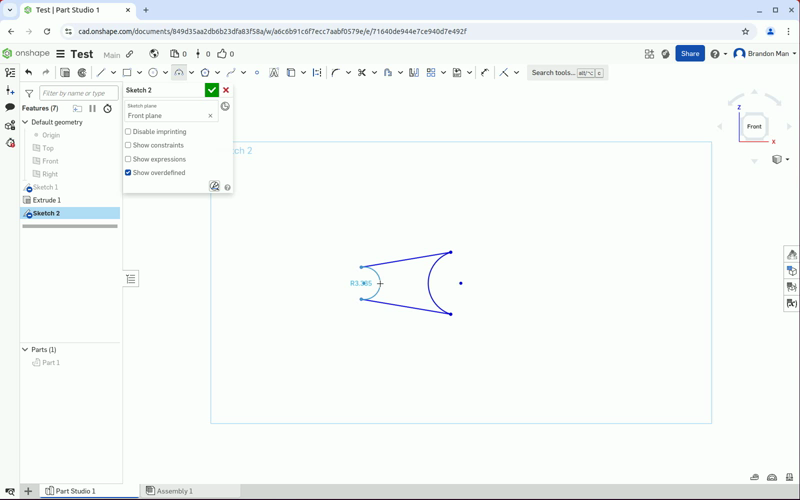
click(380, 283)
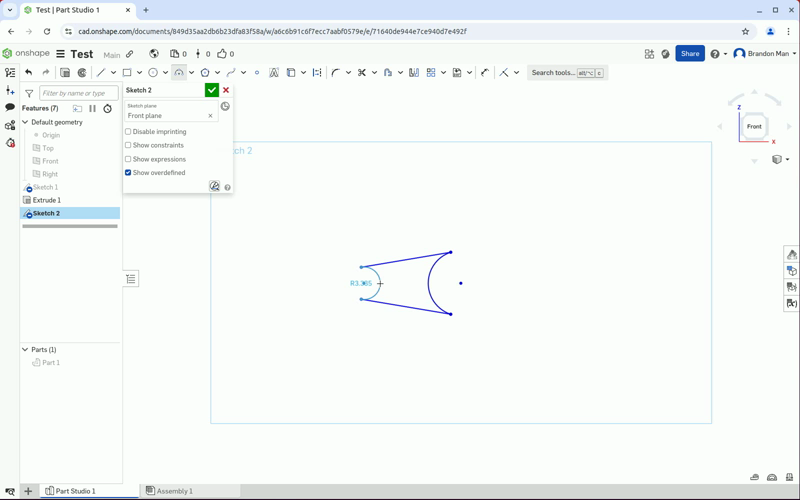
key_up(shift)
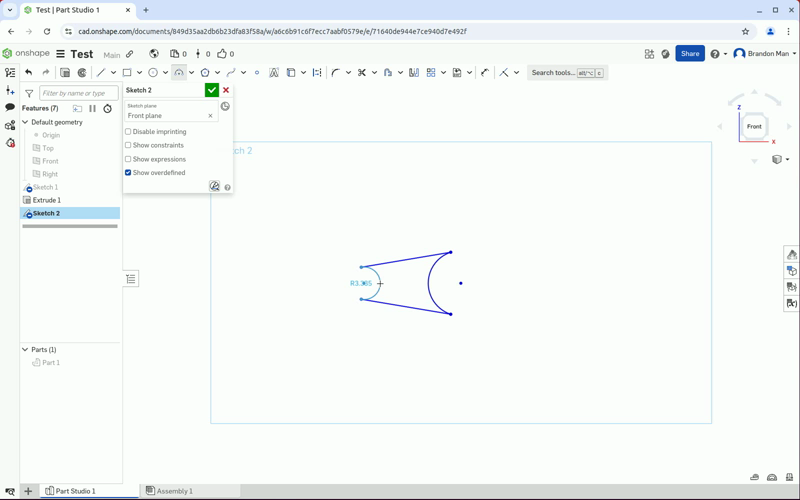
key(esc)
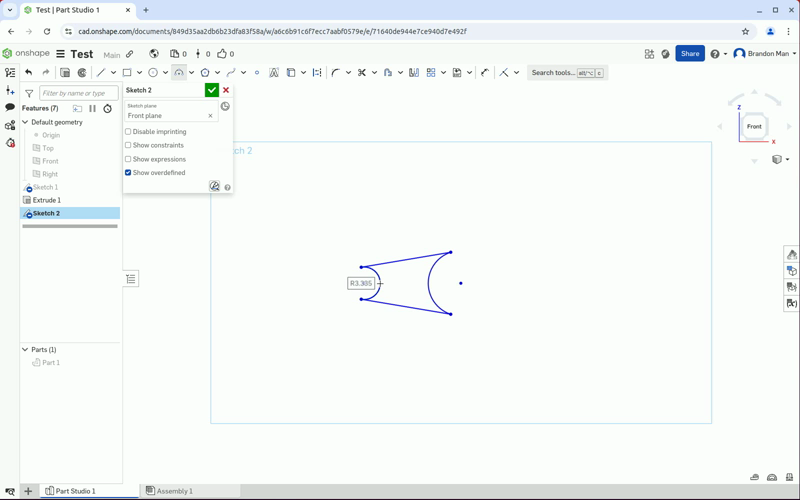
mouse_move(391, 291)
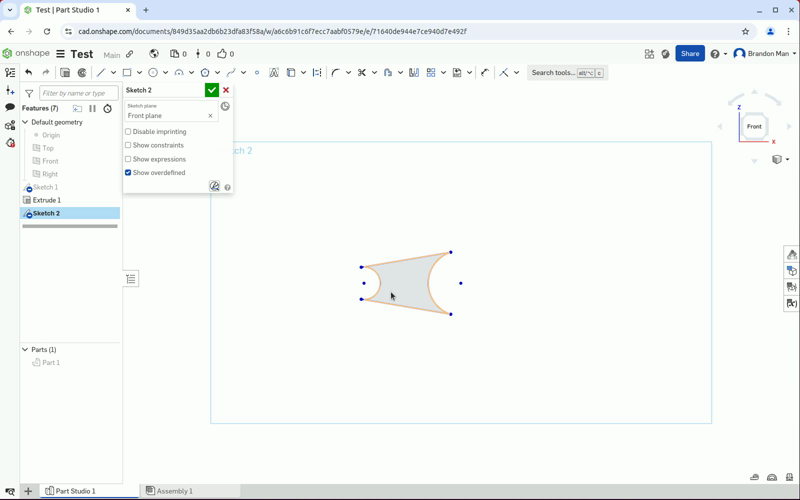
click(391, 291)
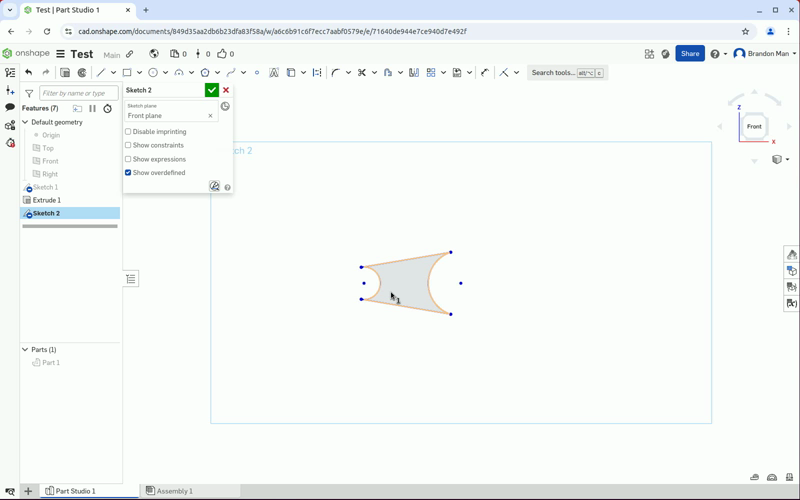
mouse_move(73, 352)
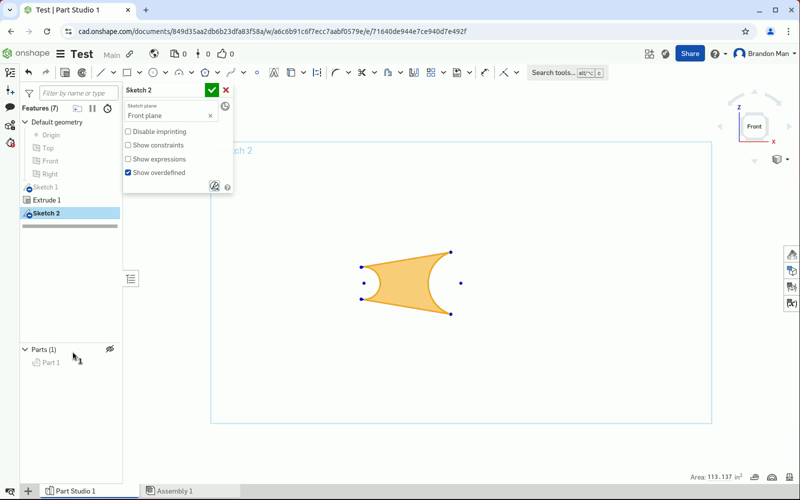
key(shift+y)
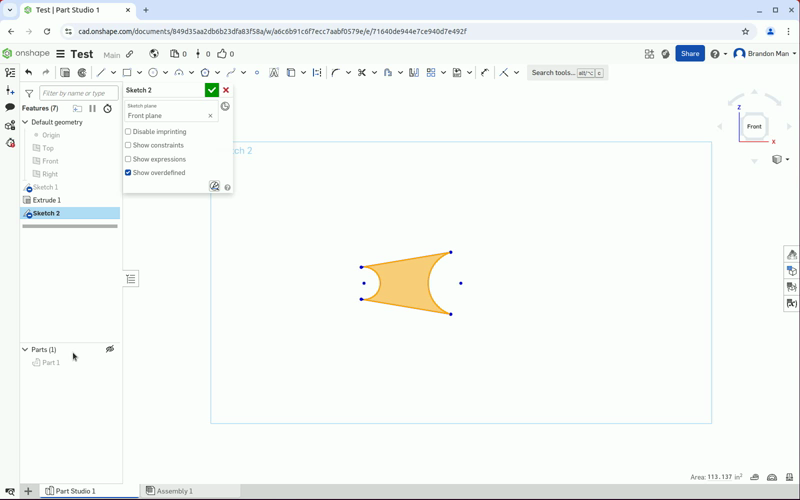
key(shift+e)
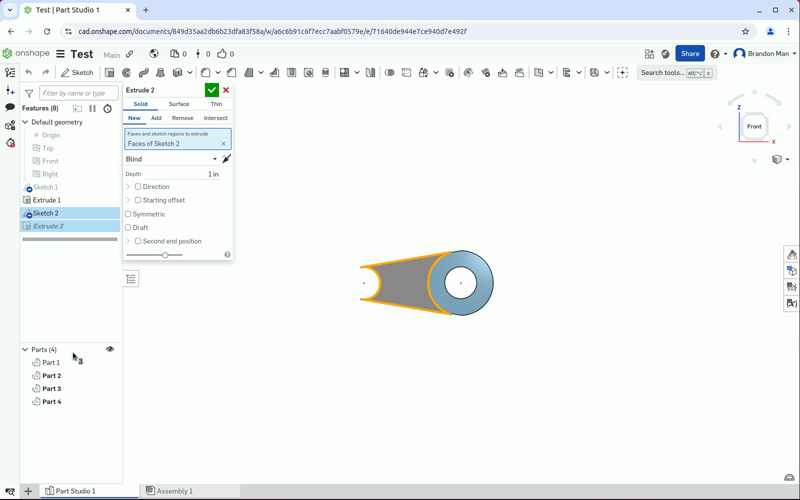
mouse_move(143, 106)
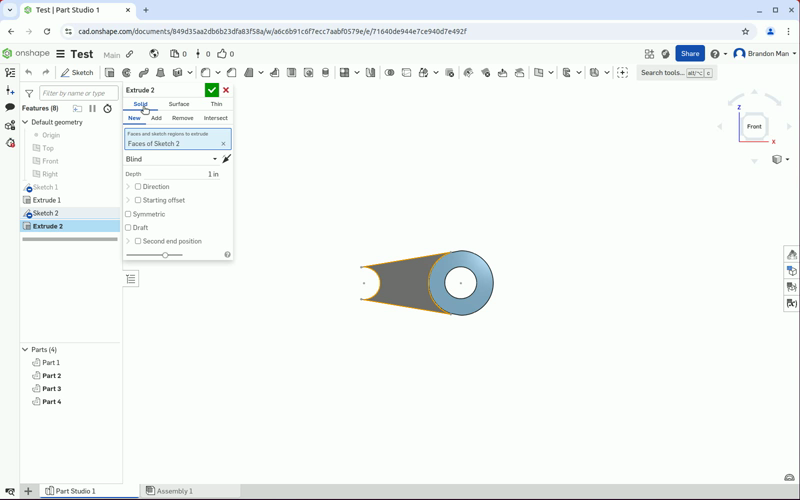
click(143, 106)
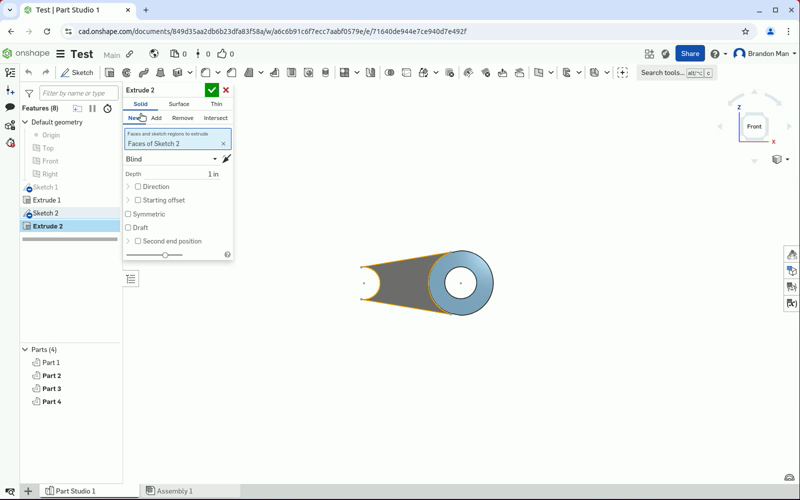
mouse_move(137, 120)
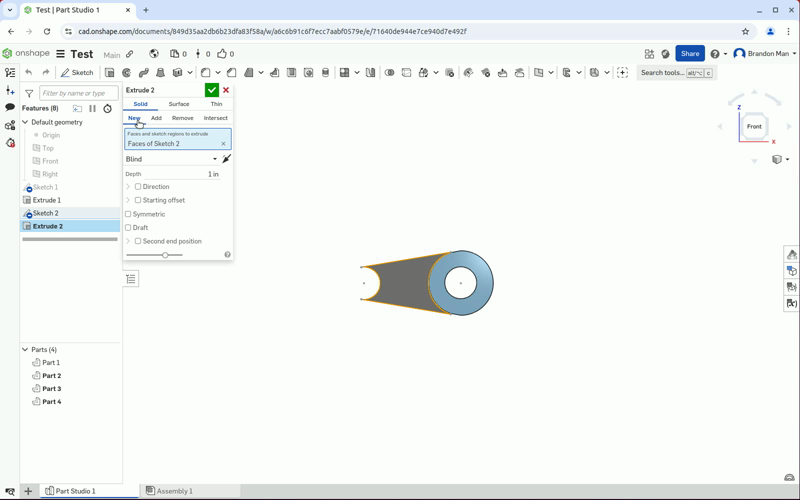
click(137, 120)
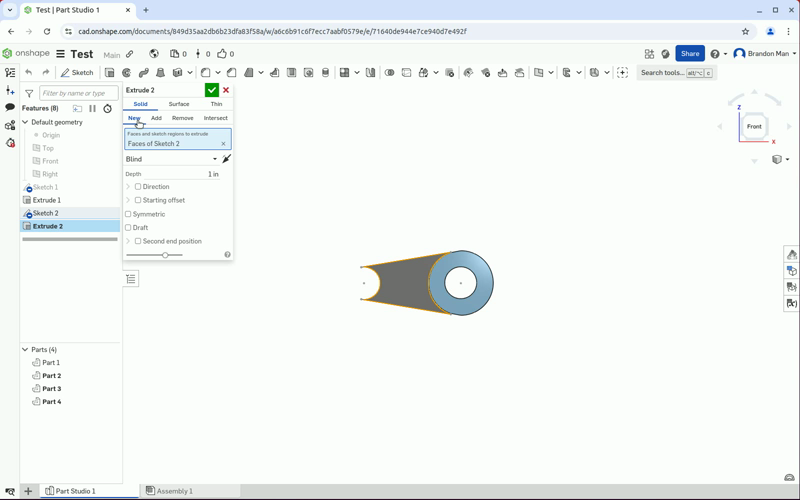
key(tab, 4)
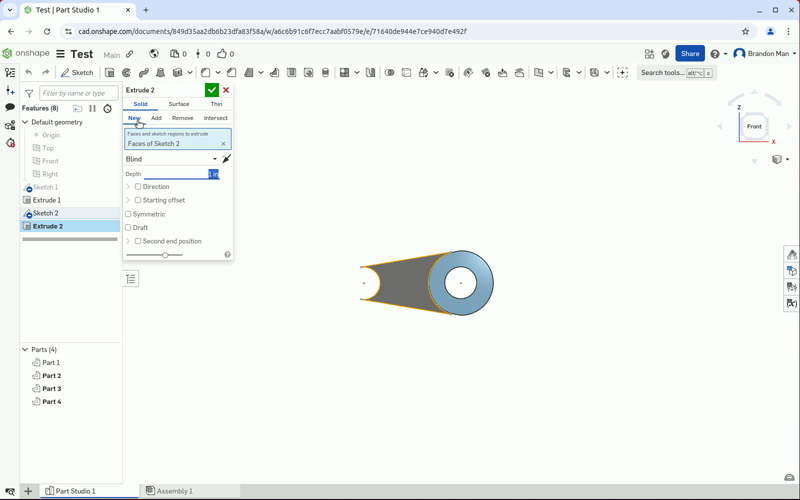
text(3.37)
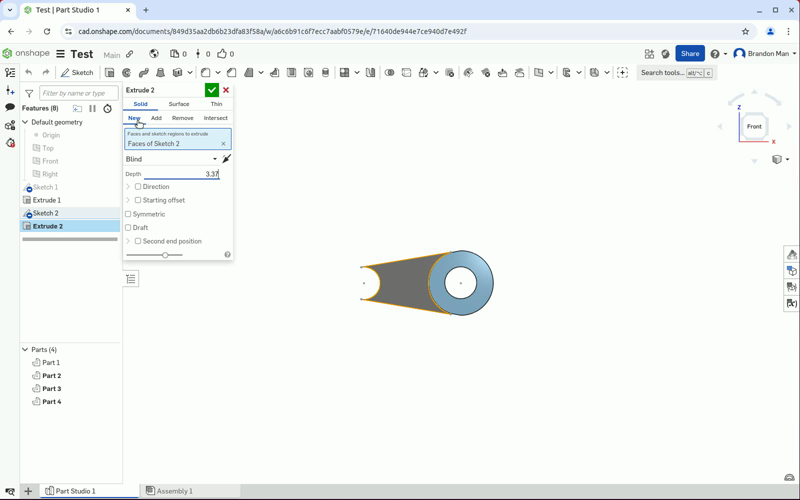
key(enter)
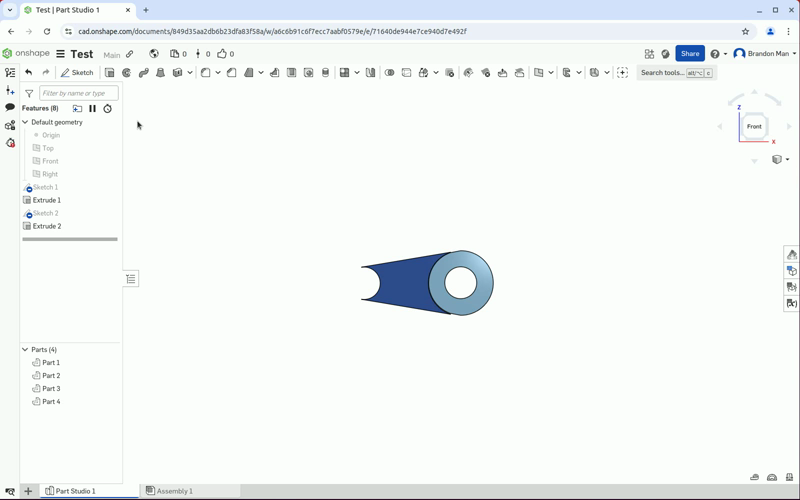
key(shift+h)
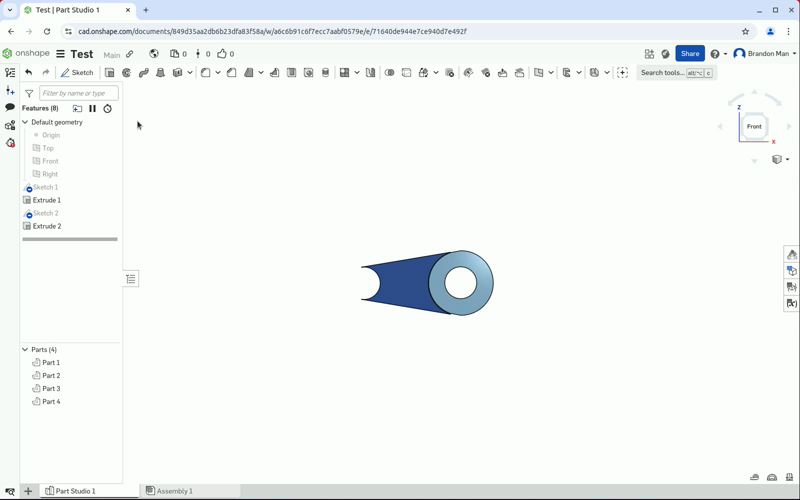
key(shift+h)
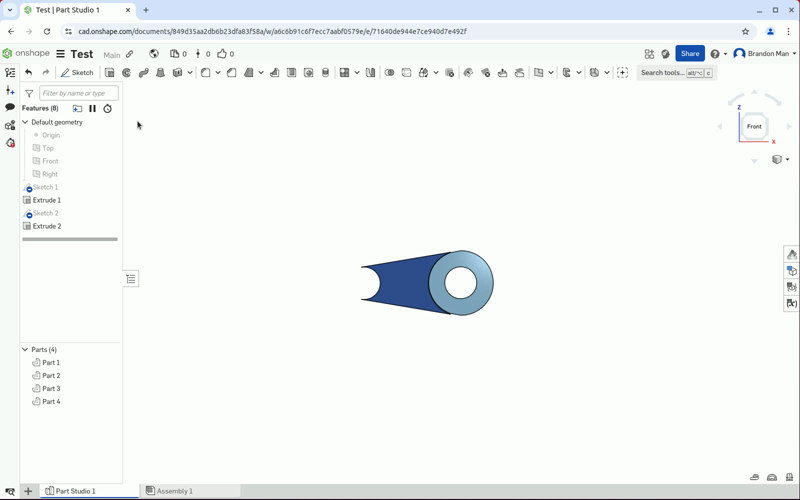
mouse_move(73, 189)
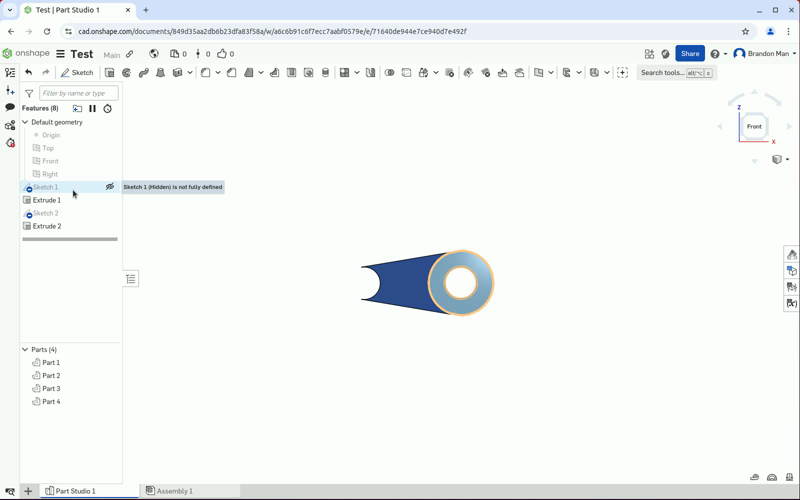
click(73, 189)
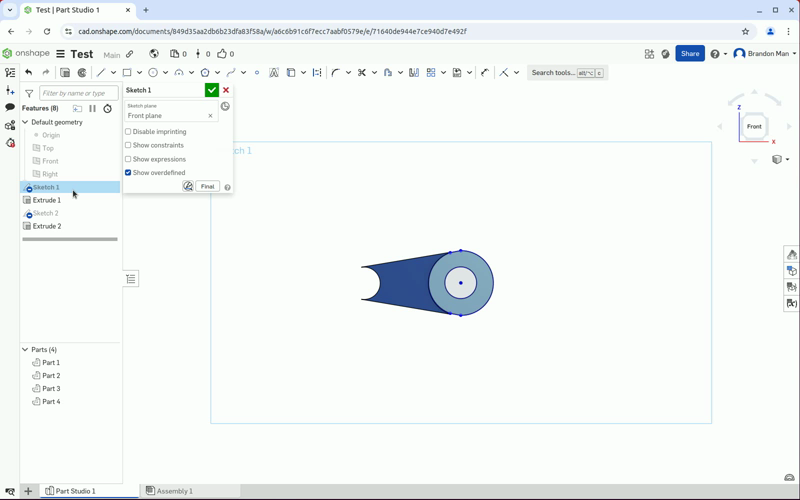
mouse_move(229, 92)
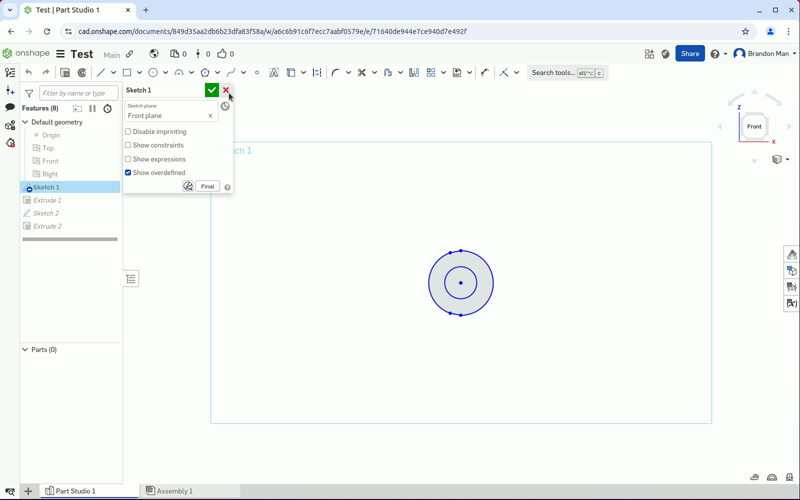
click(229, 92)
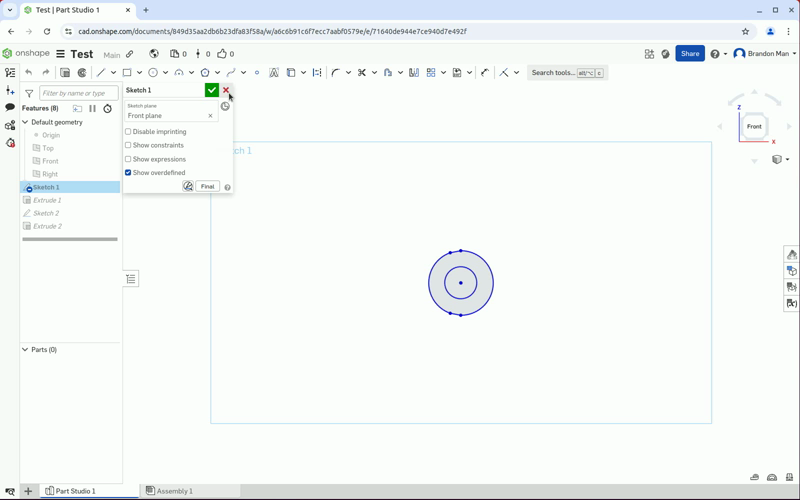
key(shift+s)
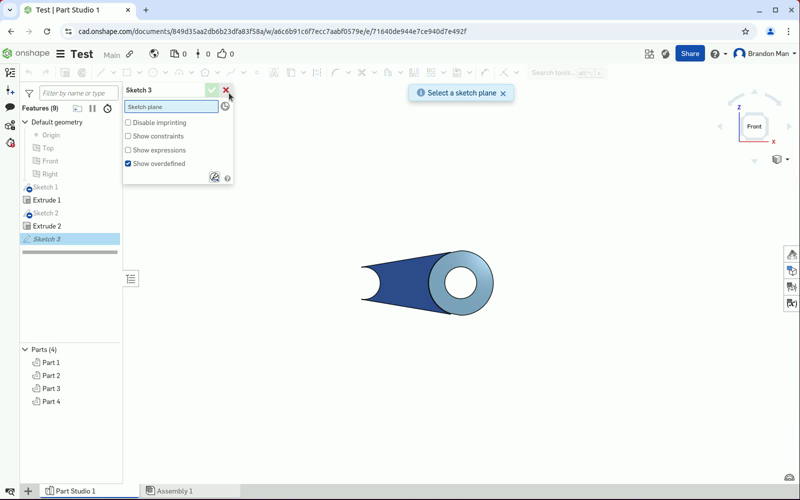
mouse_move(73, 163)
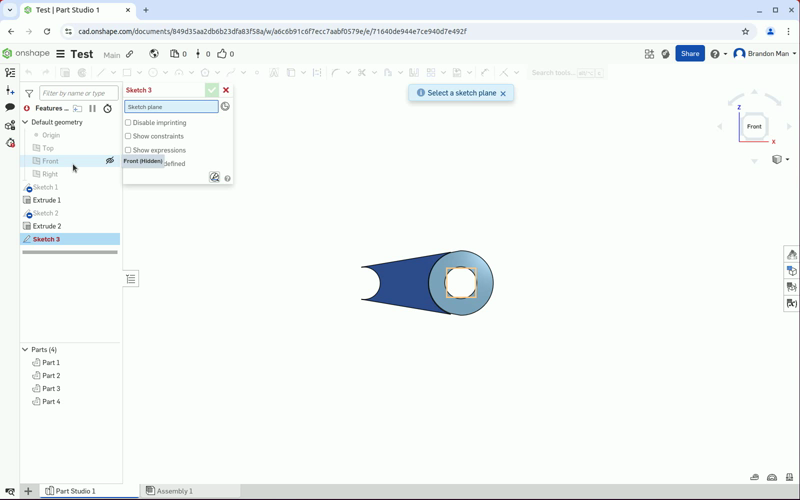
click(73, 163)
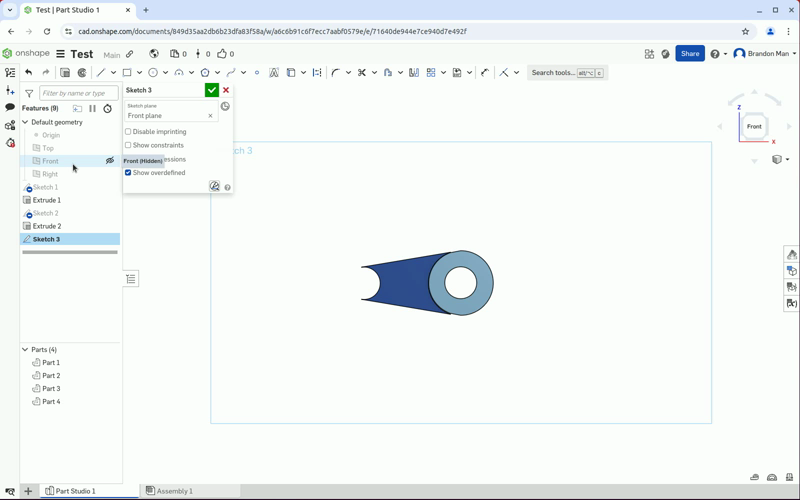
mouse_move(73, 352)
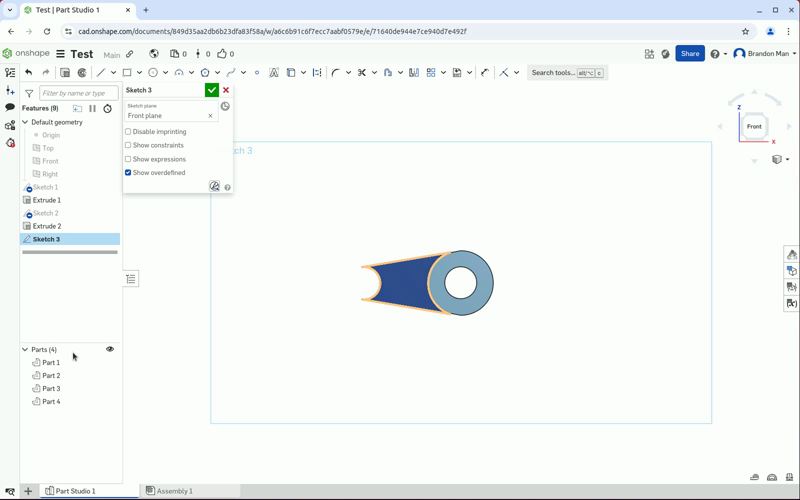
key(y)
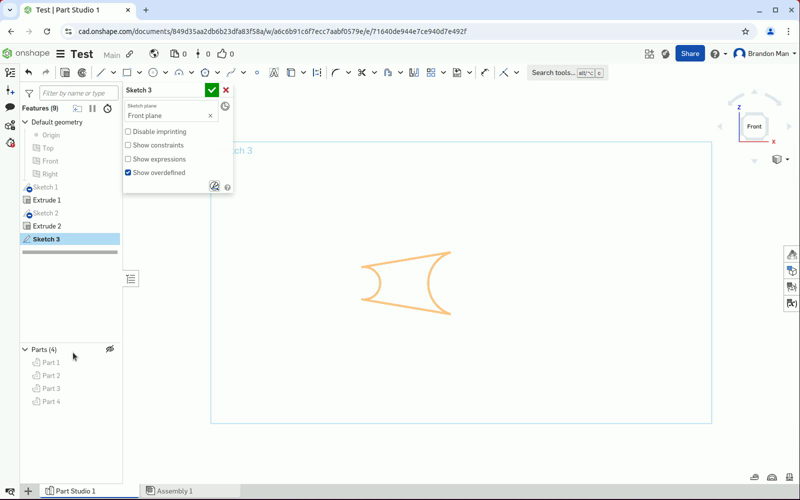
key(c)
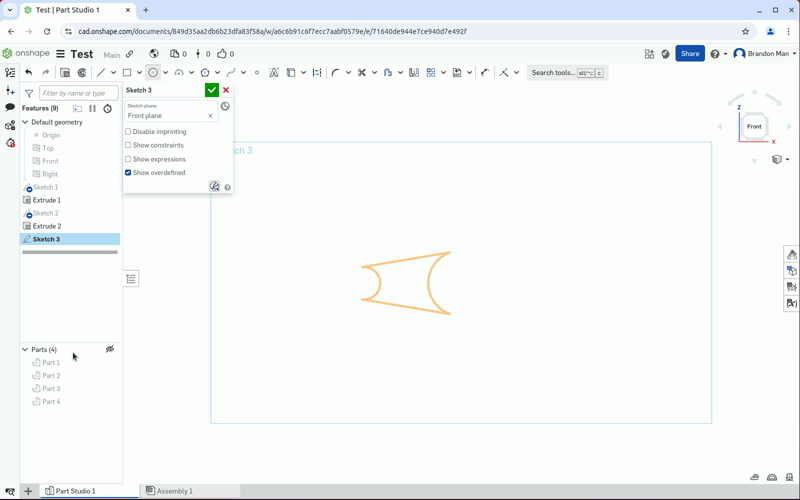
key_down(shift)
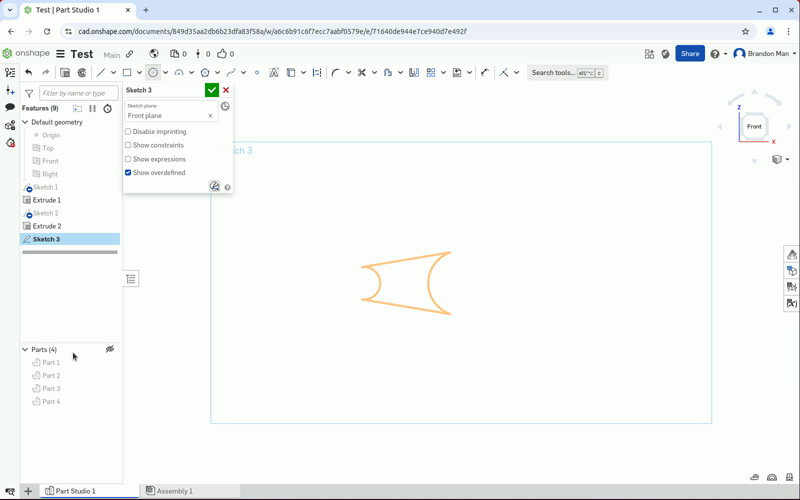
mouse_move(364, 282)
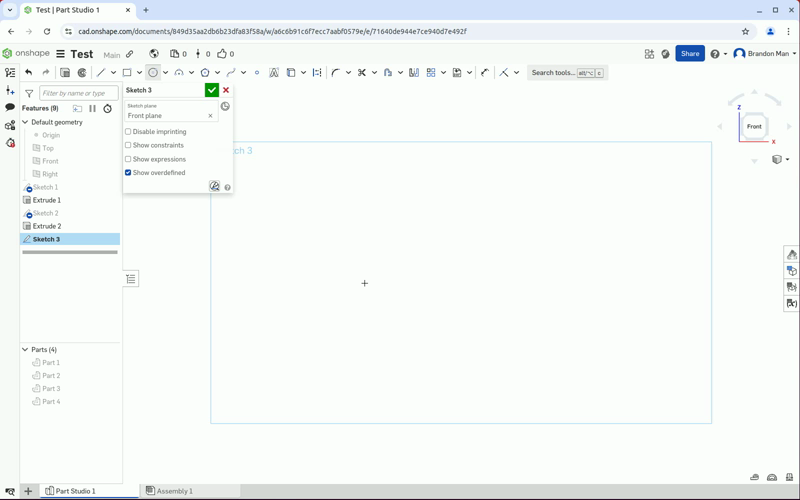
click(364, 282)
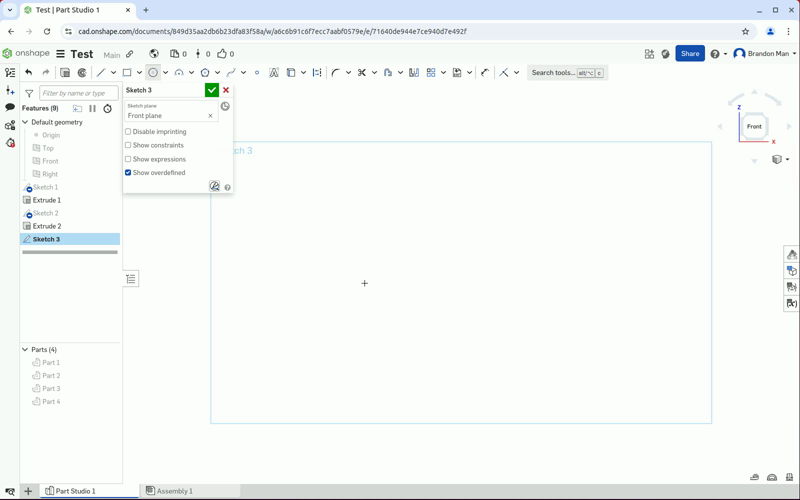
key_up(shift)
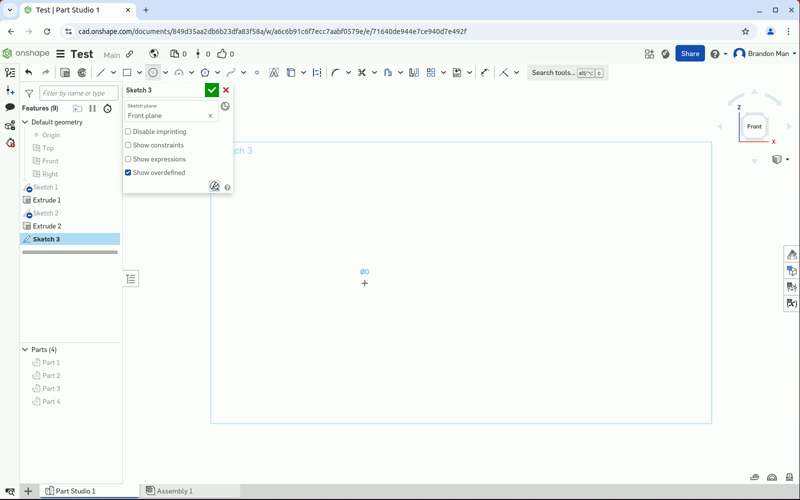
mouse_move(381, 282)
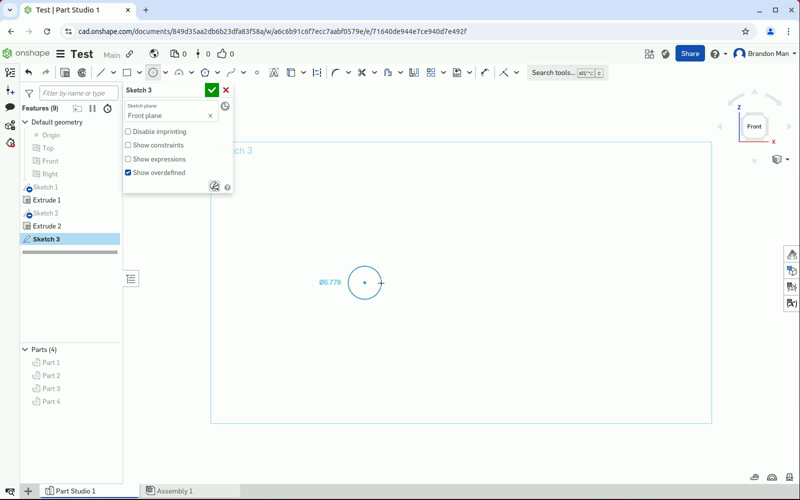
click(381, 282)
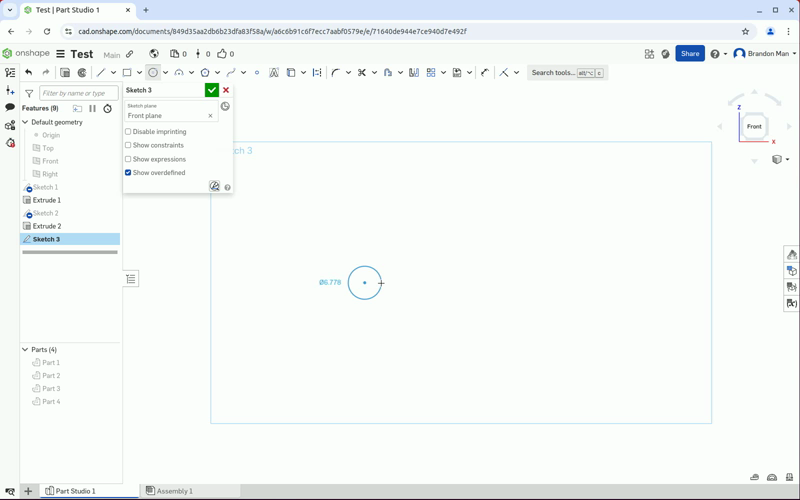
key(esc)
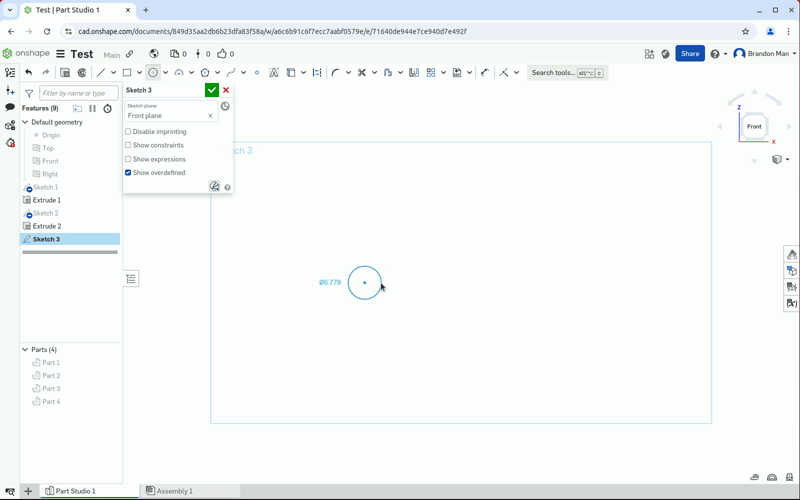
mouse_move(372, 282)
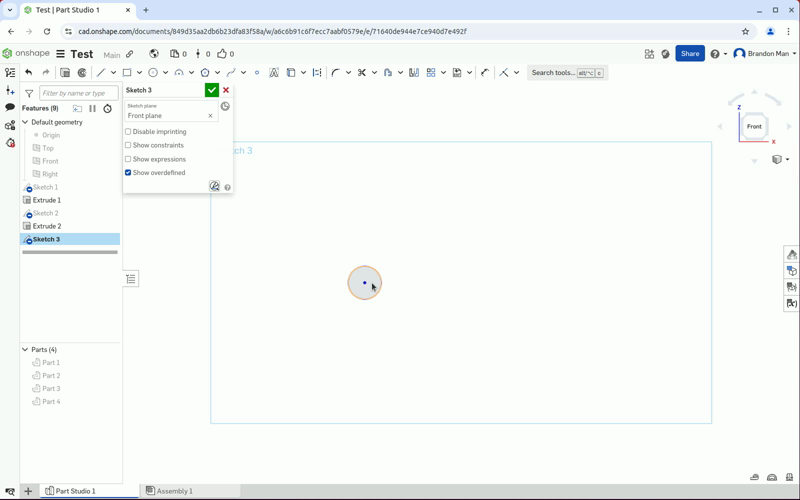
scroll(6)
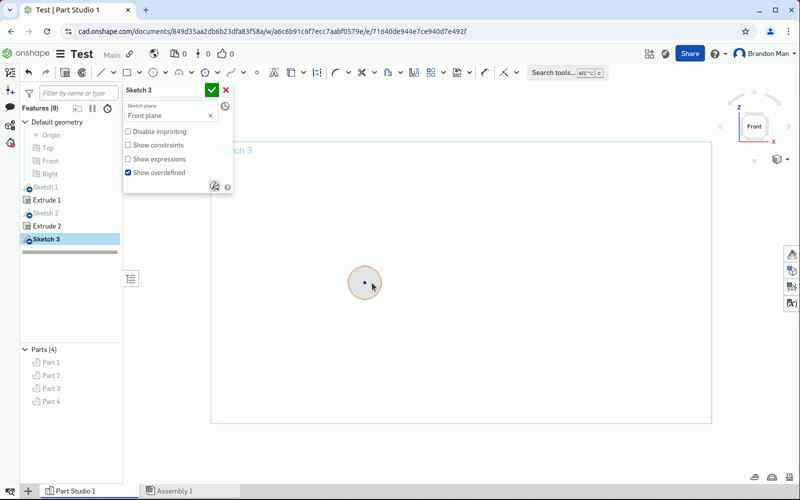
scroll(6)
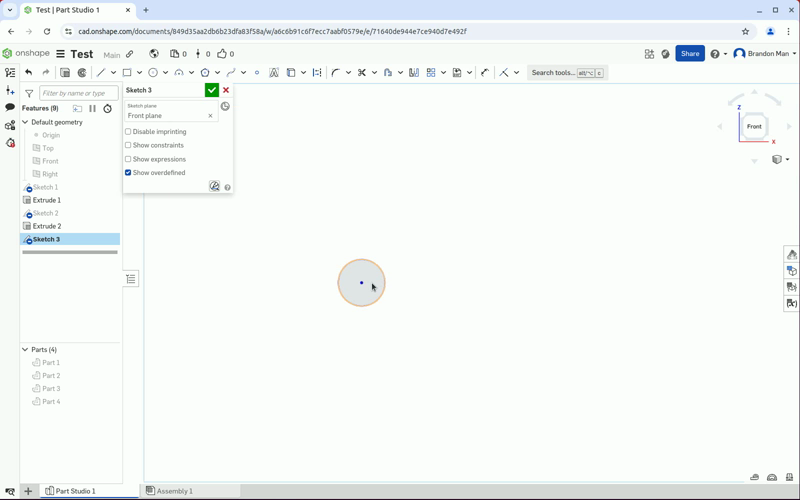
scroll(6)
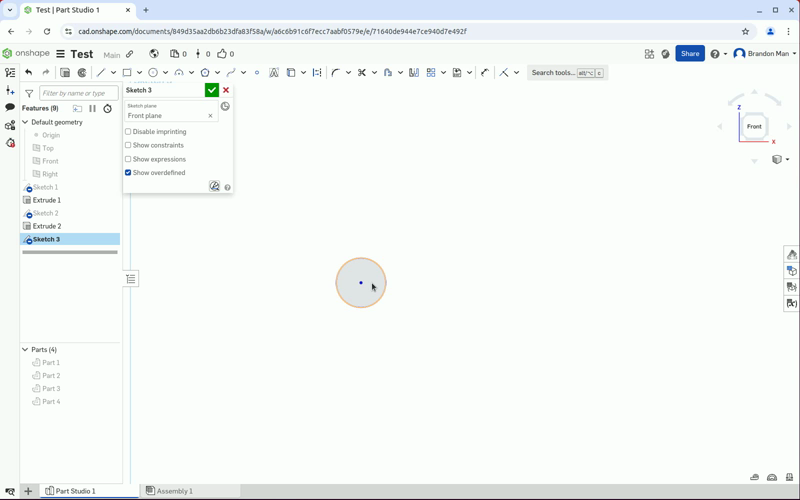
scroll(6)
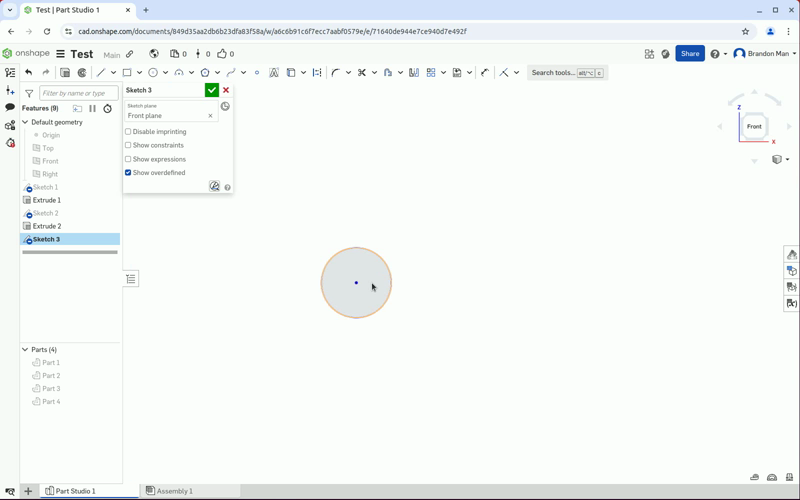
scroll(6)
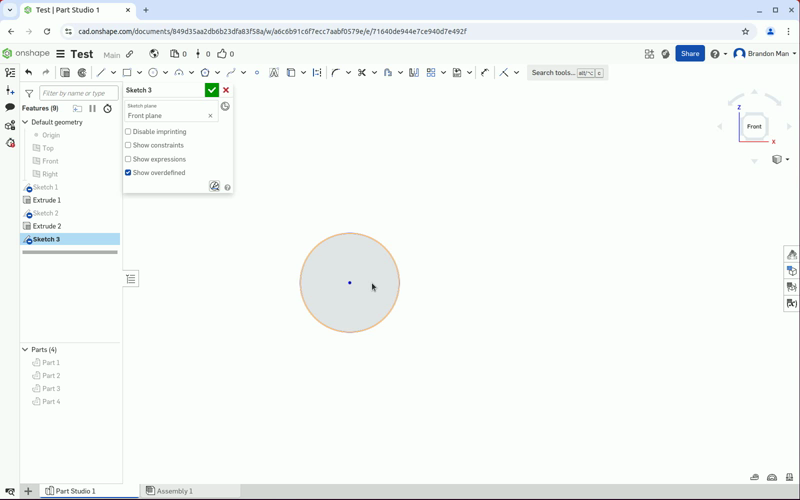
scroll(6)
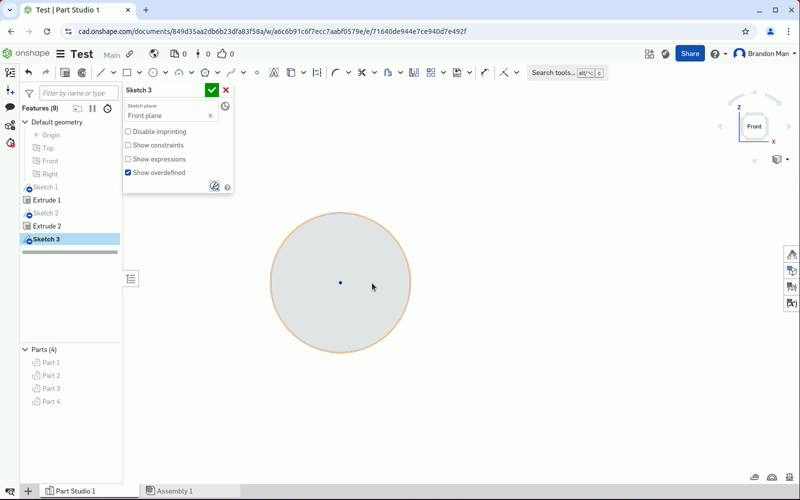
scroll(6)
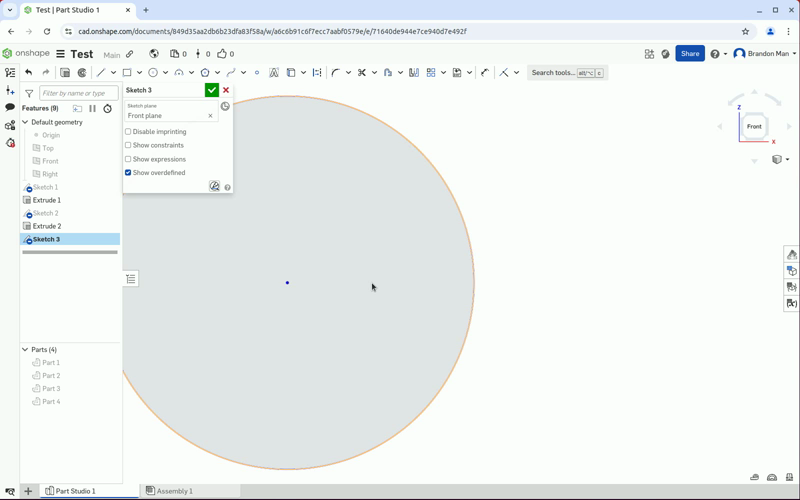
click(372, 282)
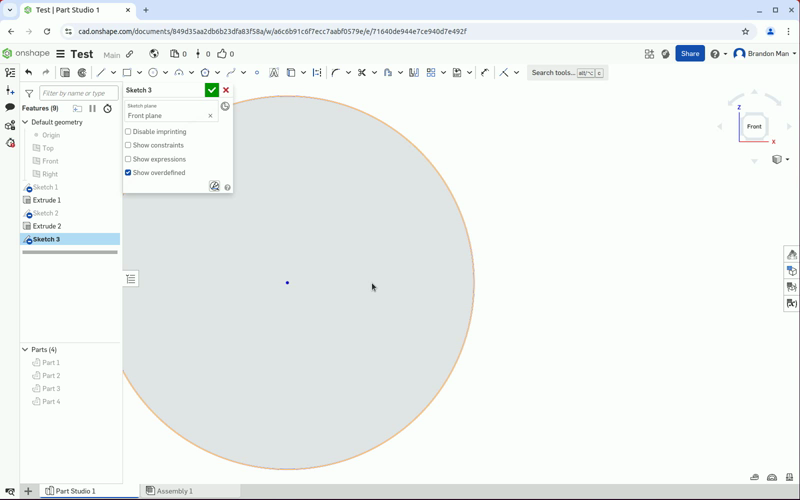
scroll(-6)
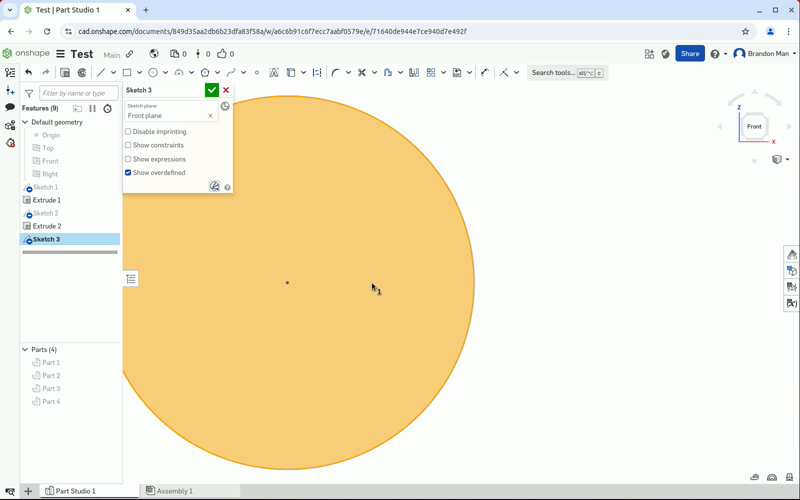
scroll(-6)
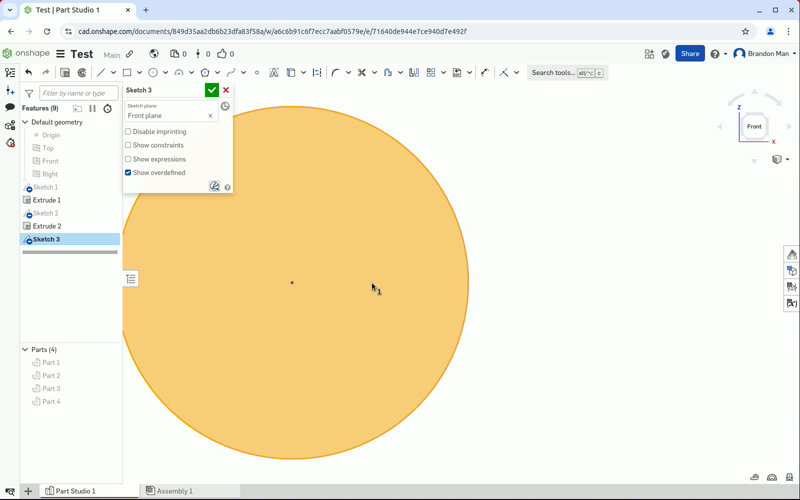
scroll(-6)
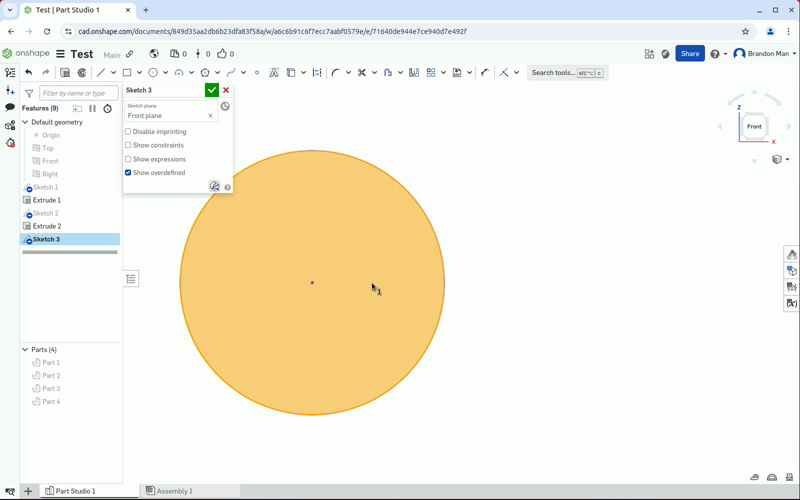
scroll(-6)
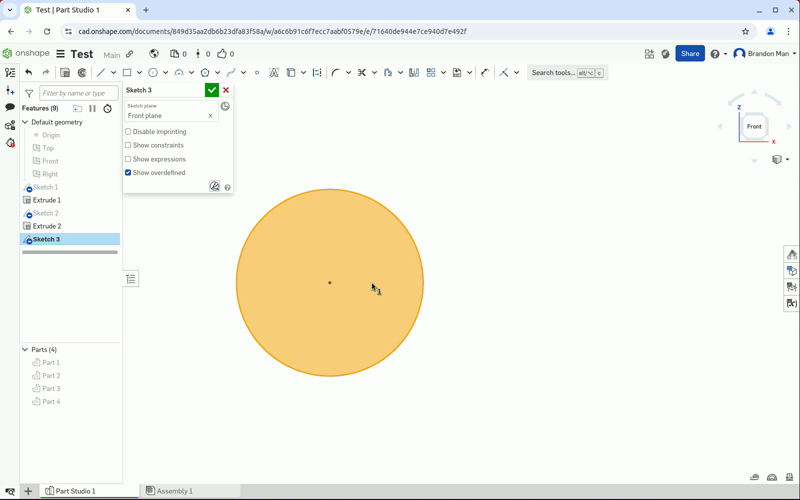
scroll(-6)
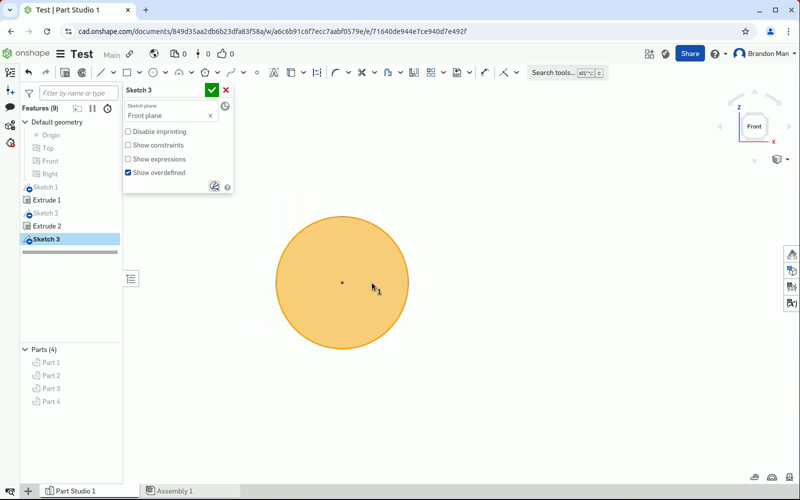
scroll(-6)
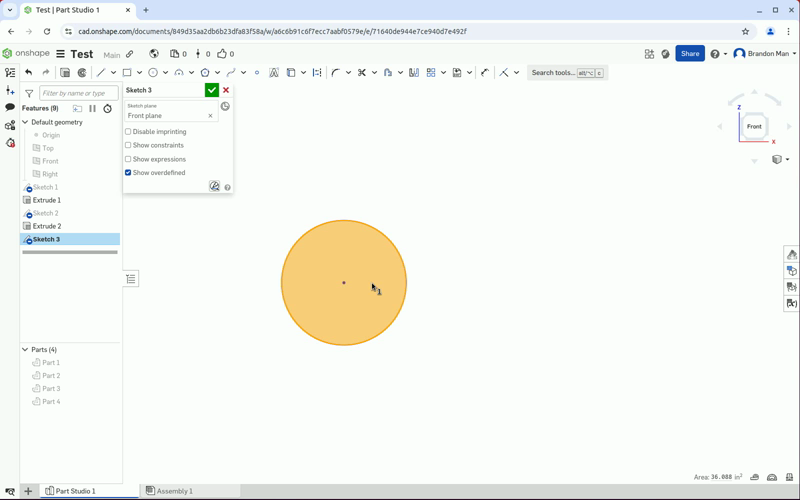
scroll(-6)
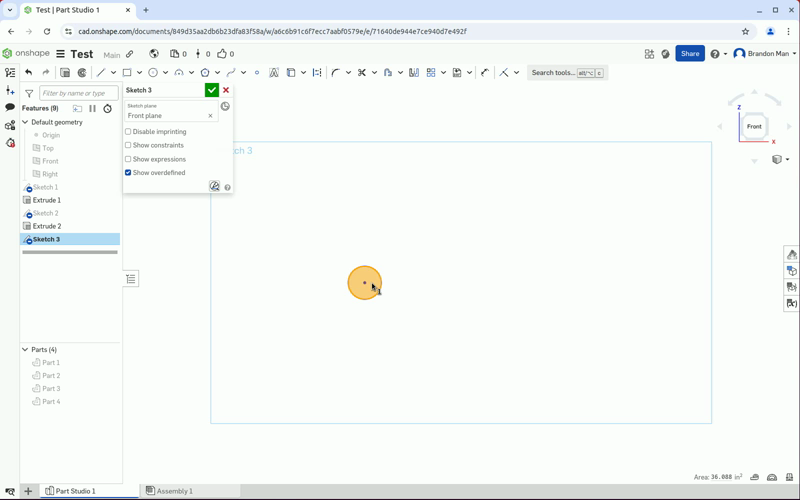
mouse_move(73, 352)
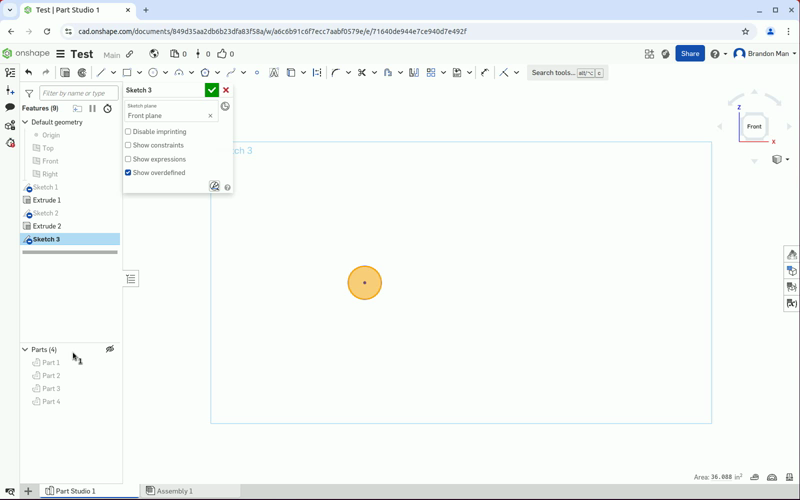
key(shift+y)
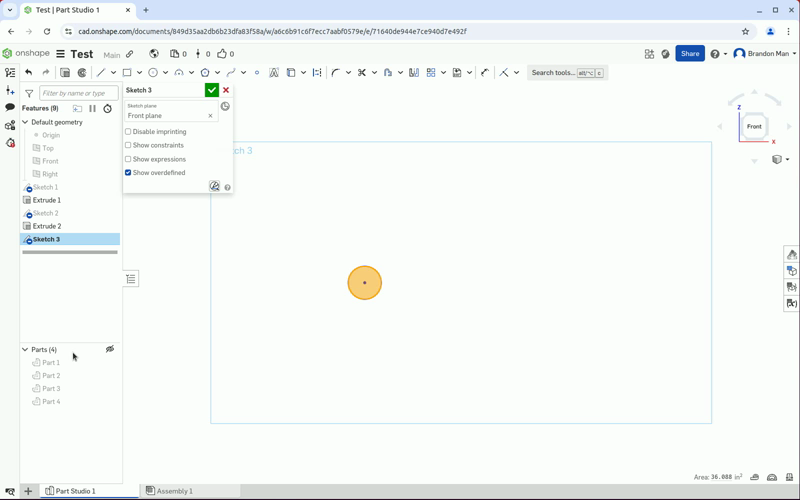
key(shift+e)
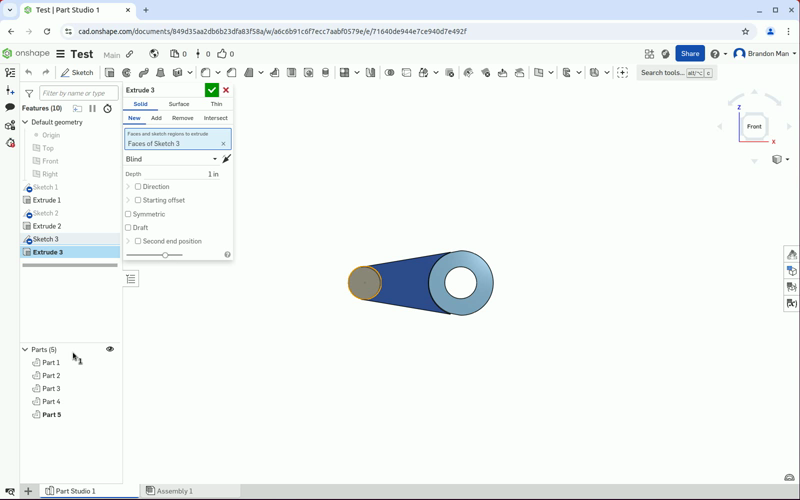
mouse_move(143, 106)
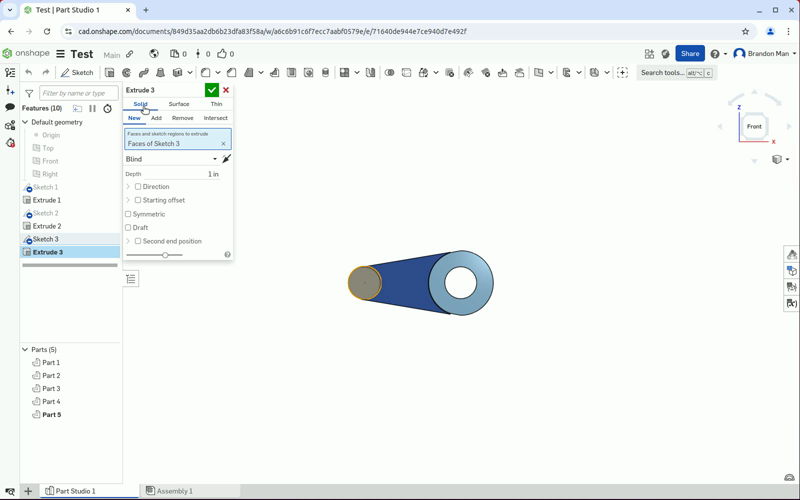
click(143, 106)
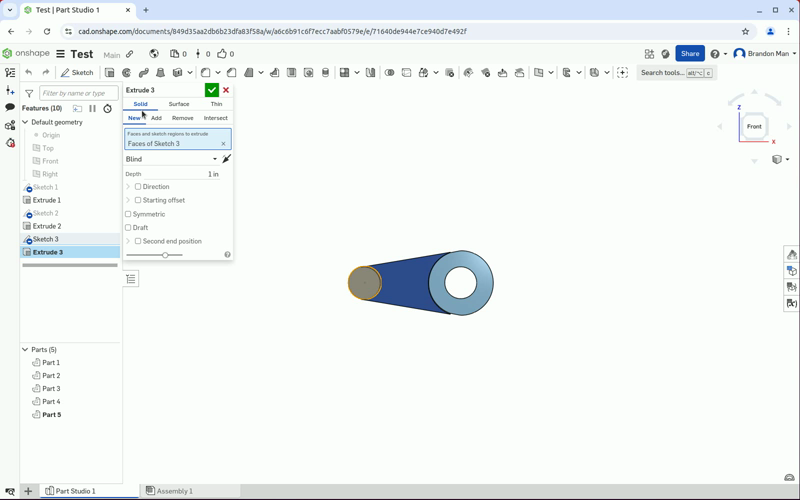
mouse_move(137, 120)
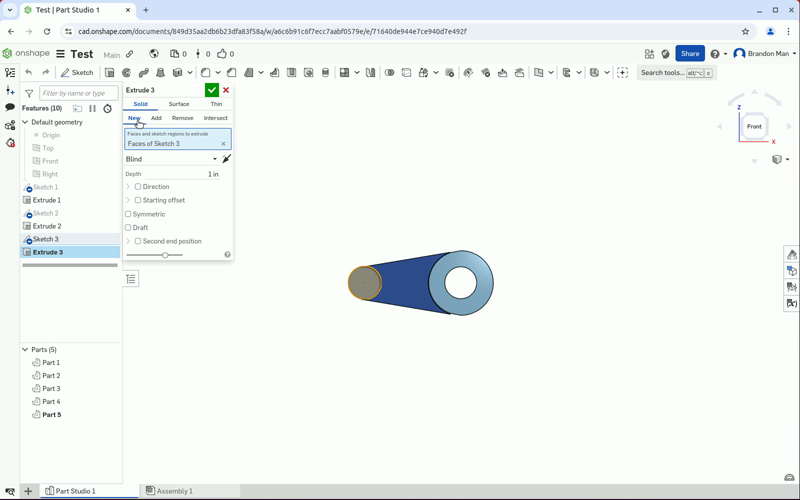
click(137, 120)
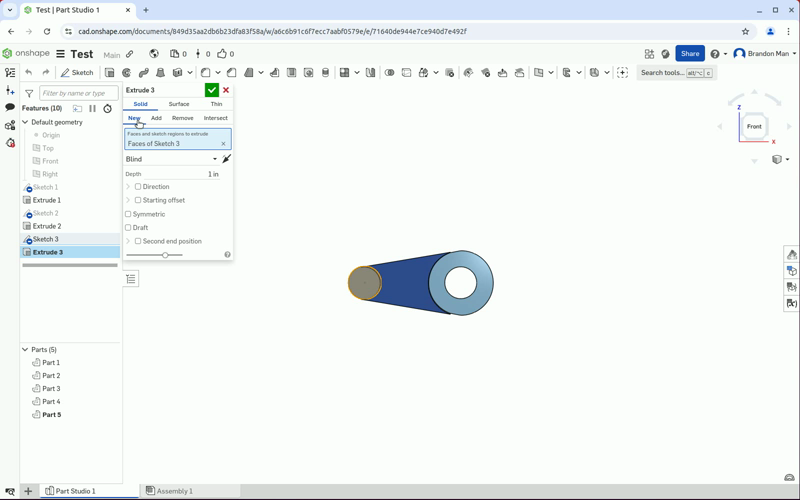
key(tab, 4)
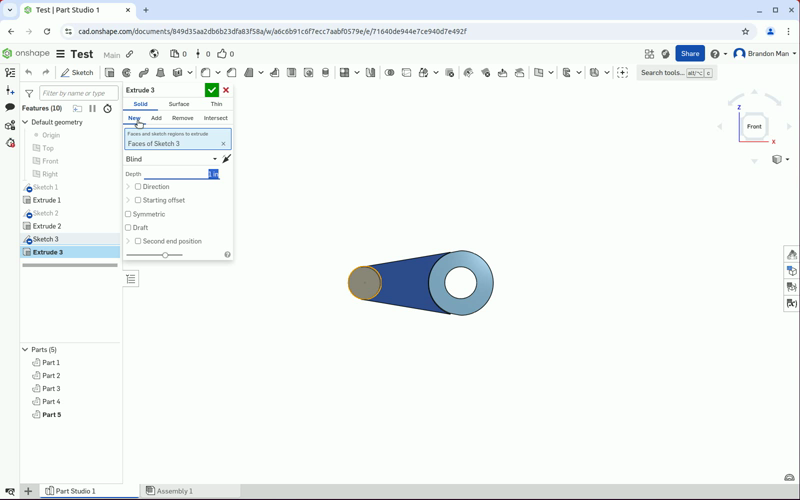
text(3.37)
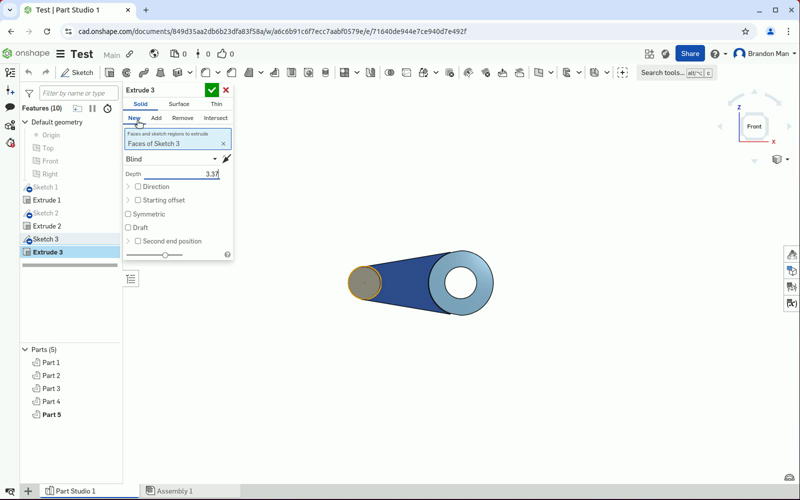
key(enter)
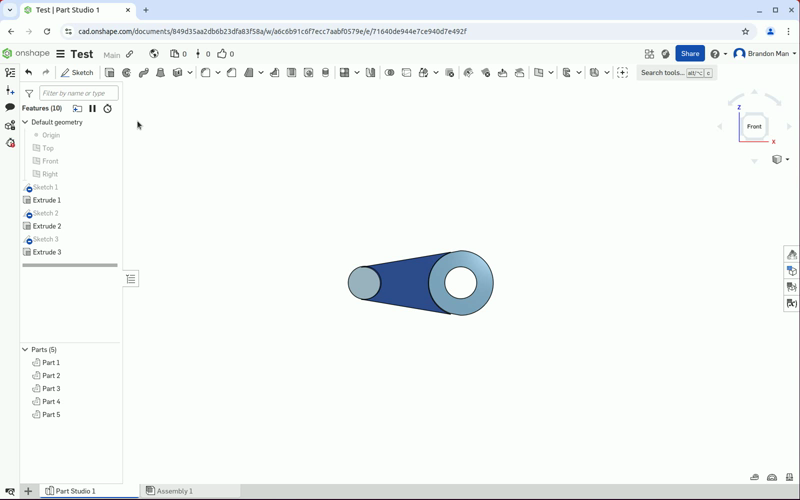
key(shift+h)
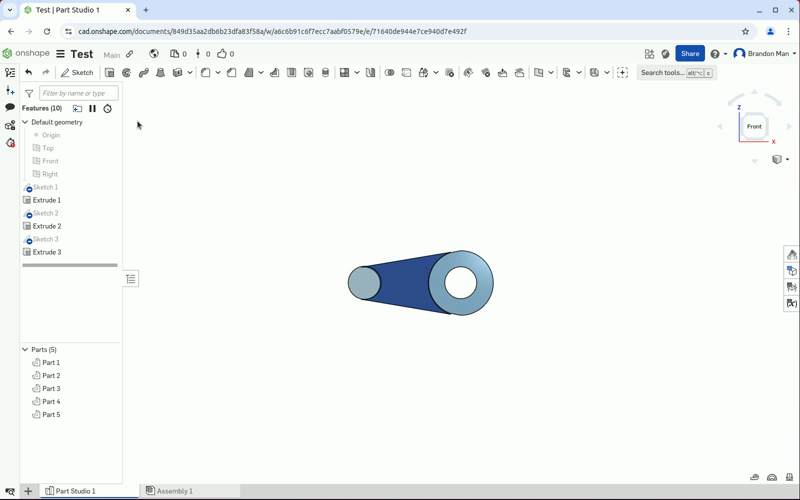
key(shift+h)
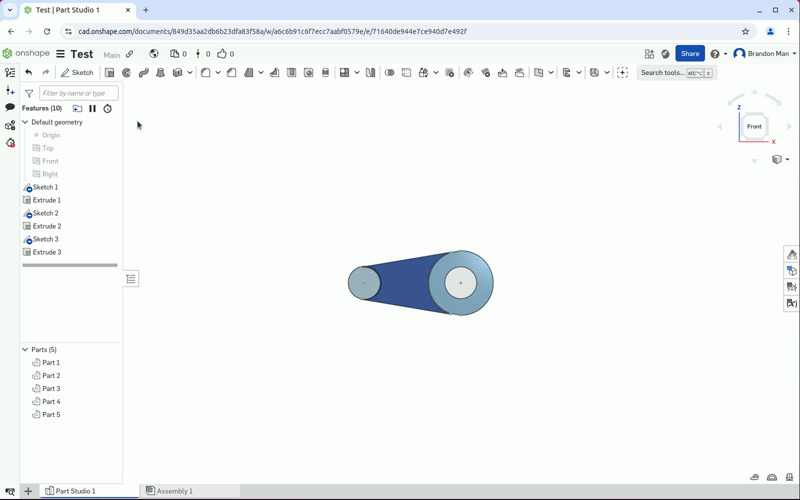
key(shift+7)
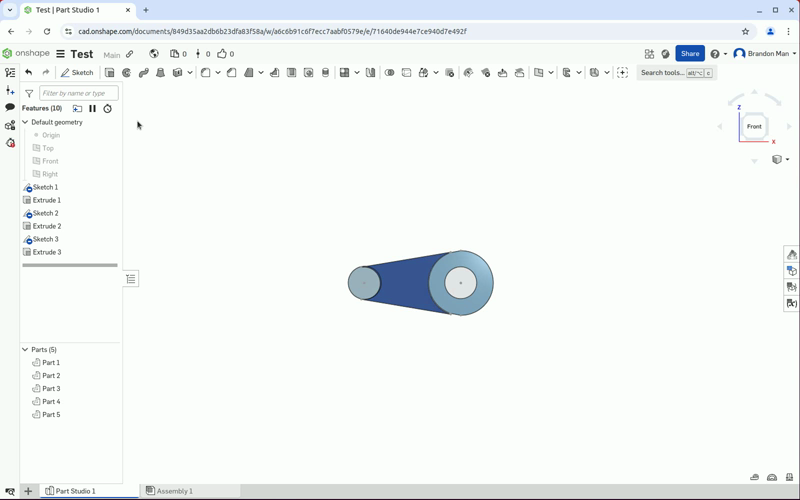
key(left, 2)
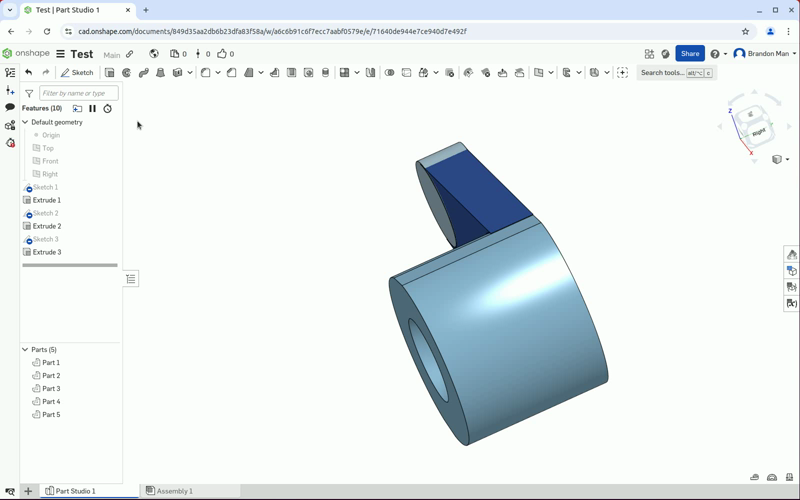
key(down, 2)
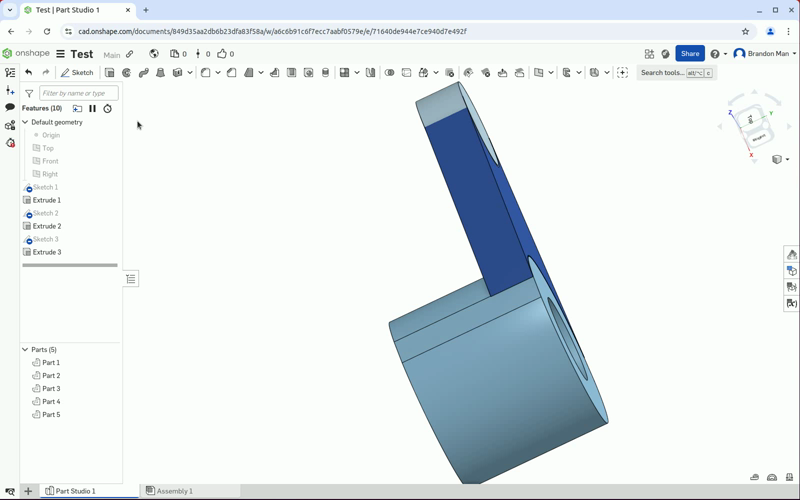
key(up, 2)
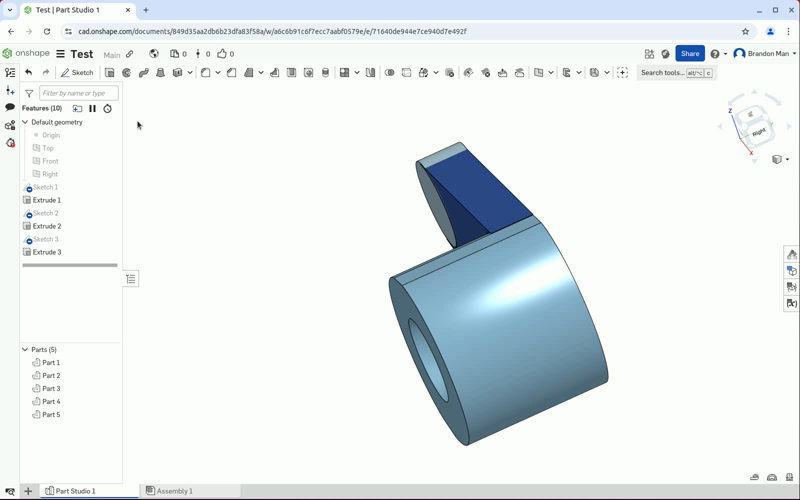
key(right, 2)
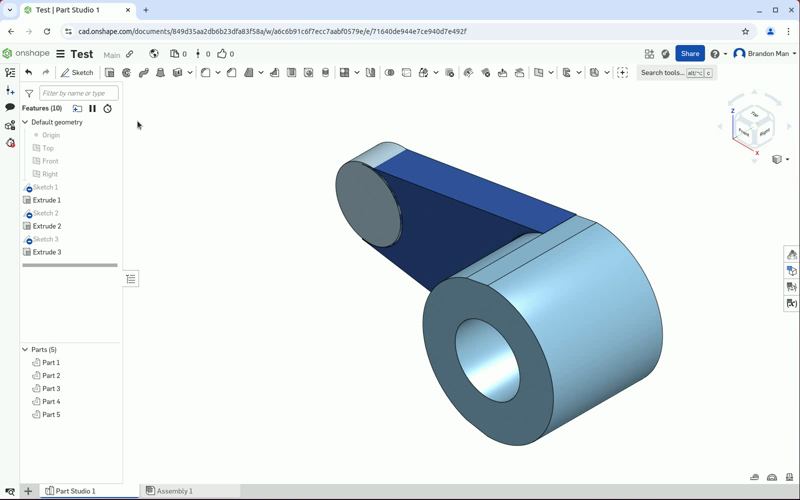
mouse_move(73, 189)
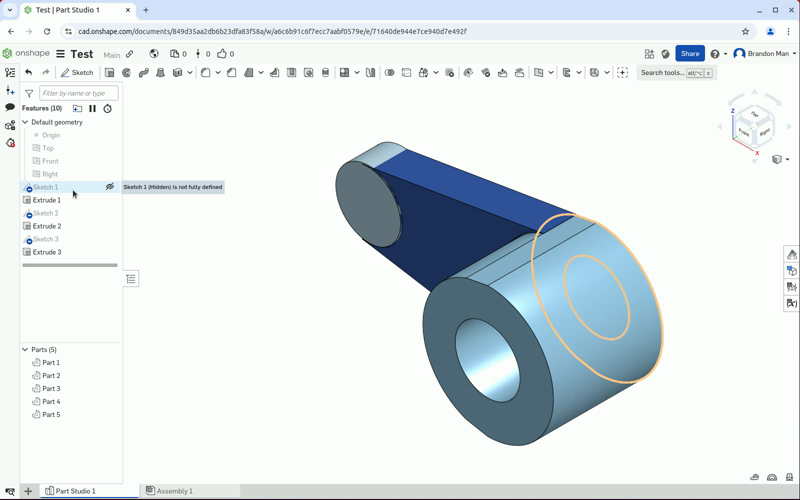
click(73, 189)